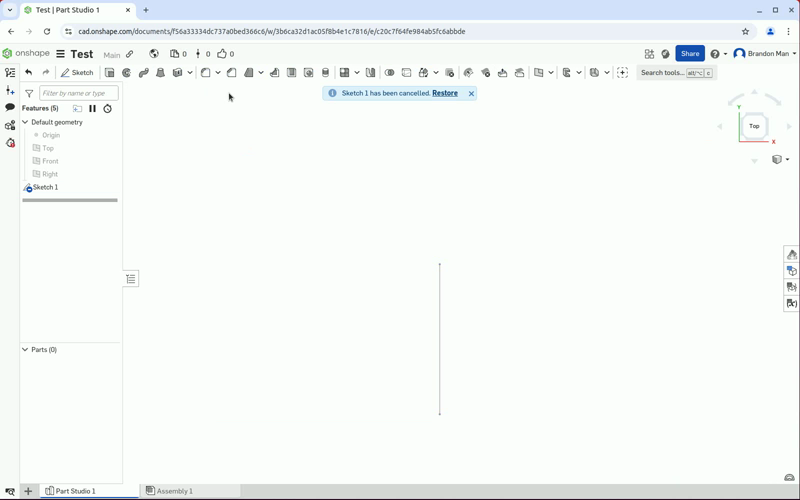
key(shift+h)
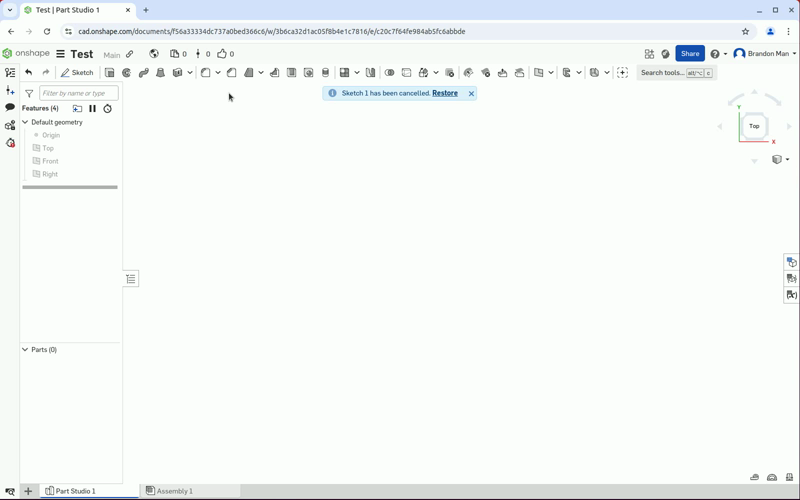
mouse_move(73, 352)
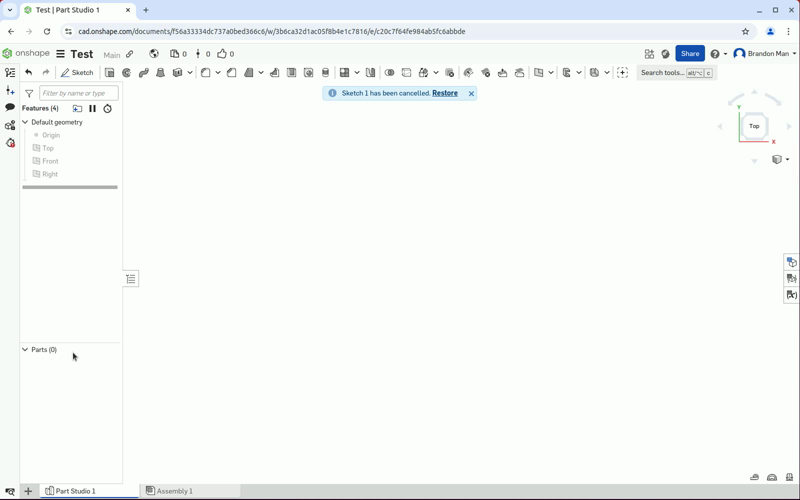
key(y)
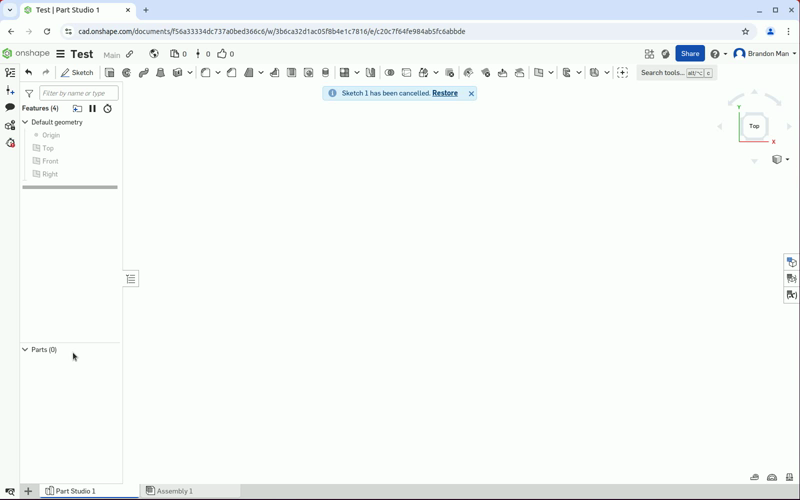
key(shift+p)
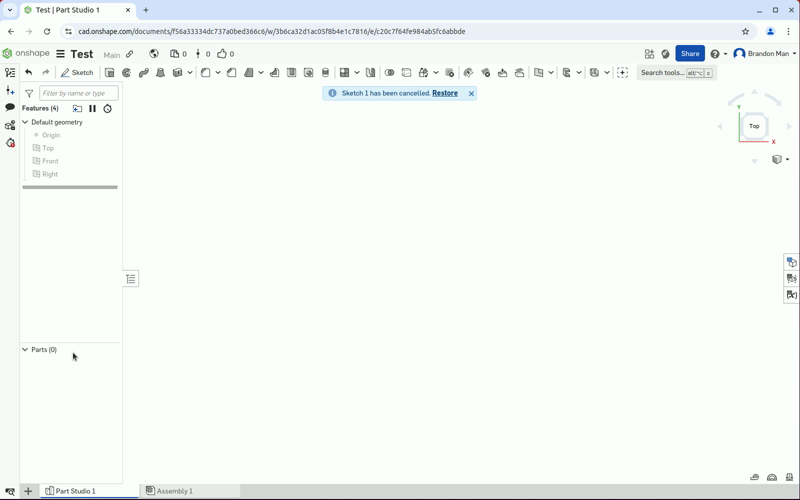
key(space)
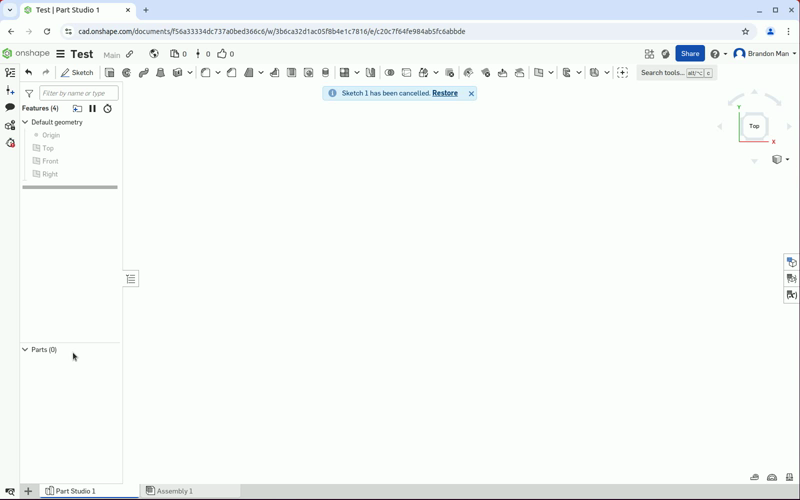
key_down(shift)
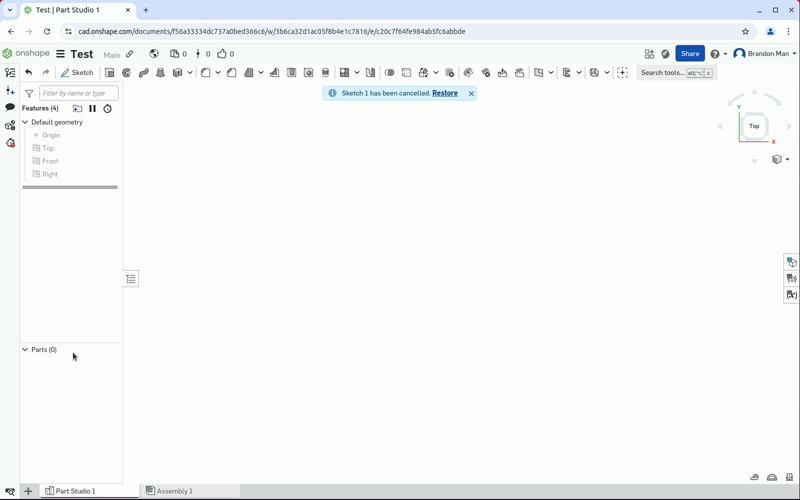
key(up)
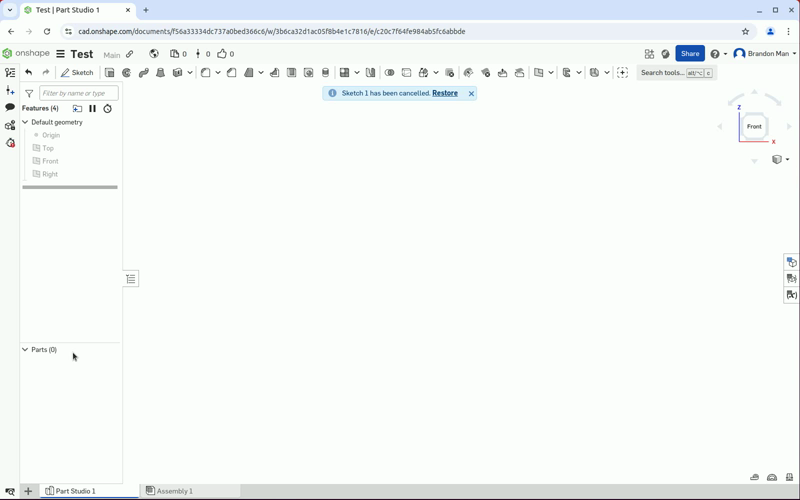
key_up(shift)
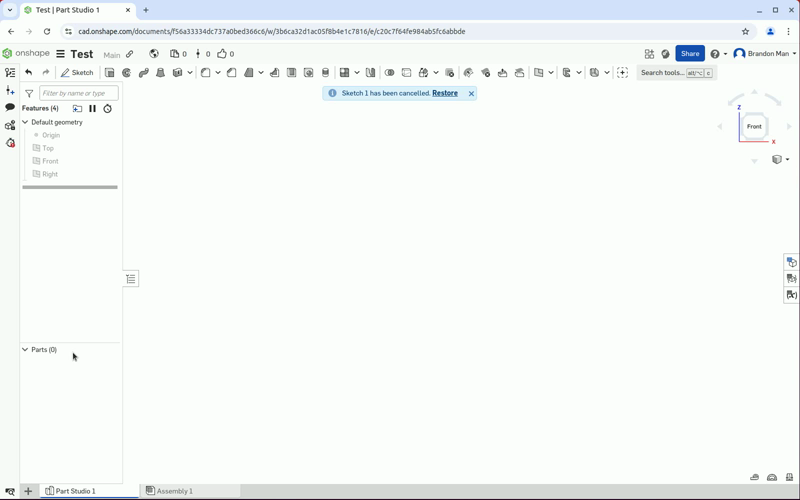
mouse_move(73, 352)
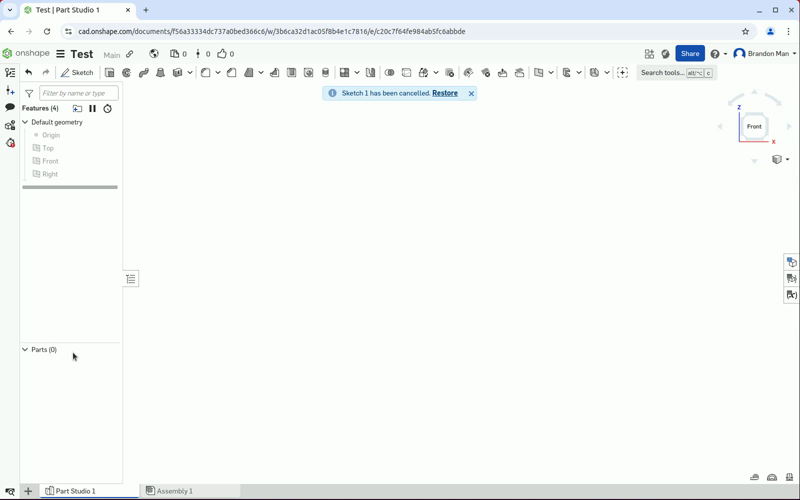
key(shift+y)
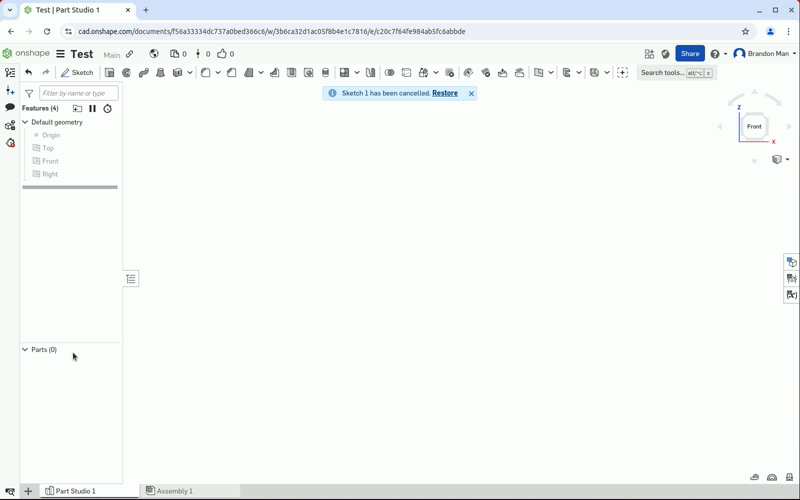
key(shift+s)
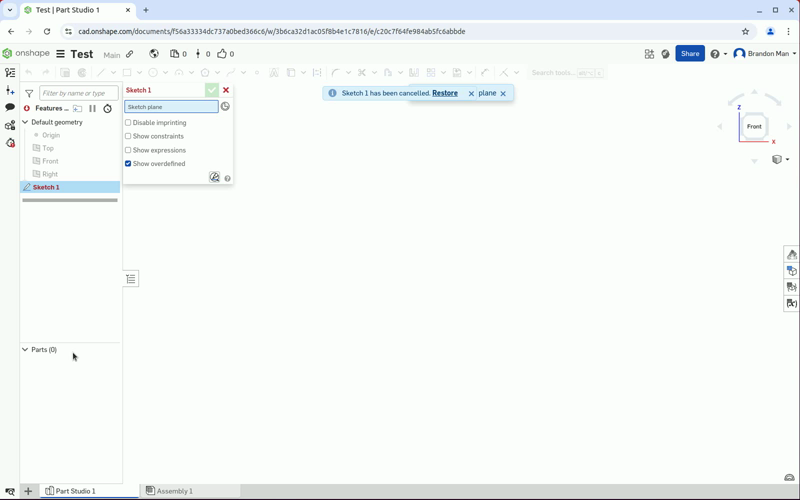
mouse_move(73, 163)
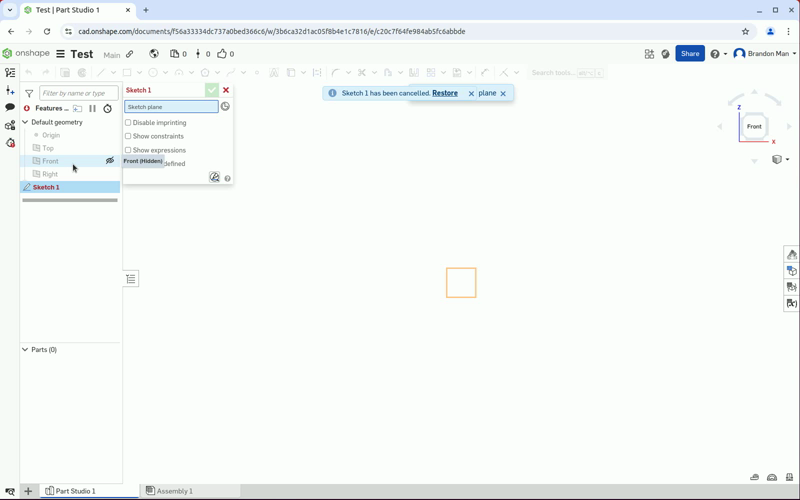
click(73, 163)
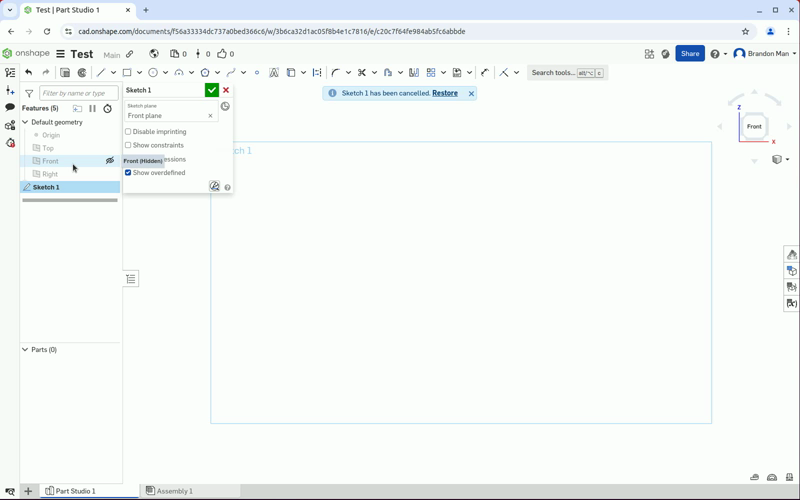
mouse_move(73, 352)
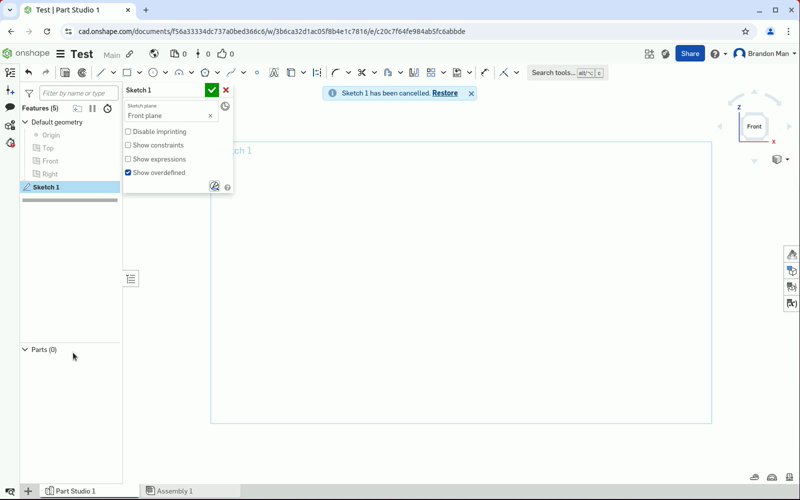
key(y)
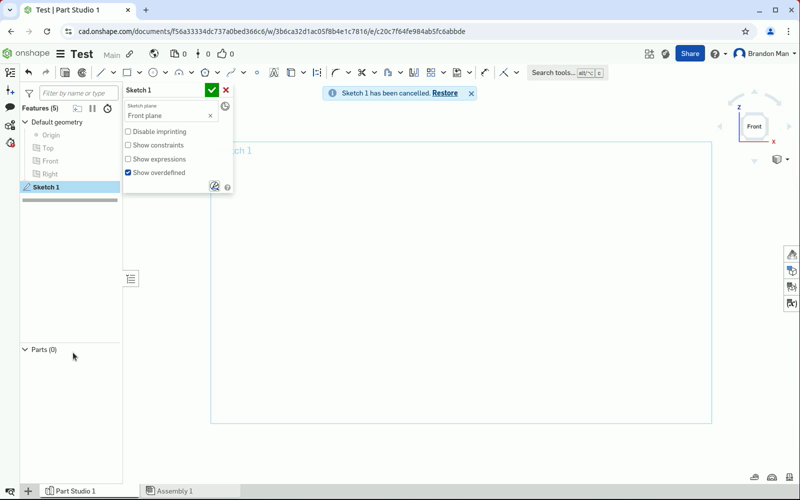
key(l)
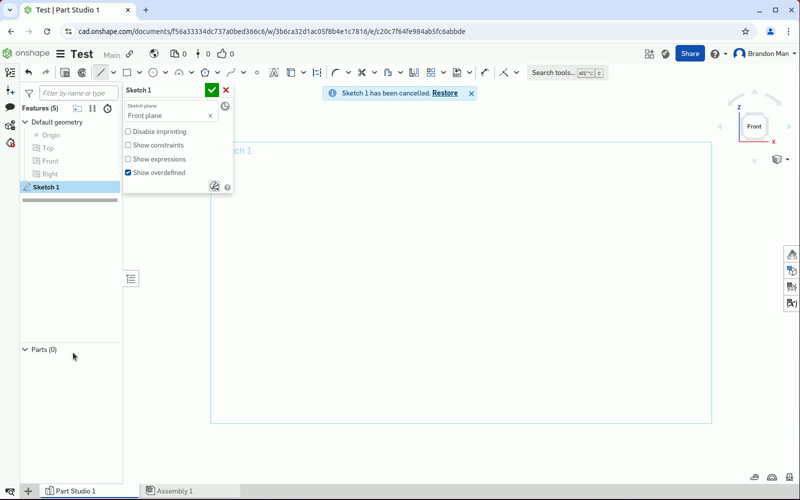
key_down(shift)
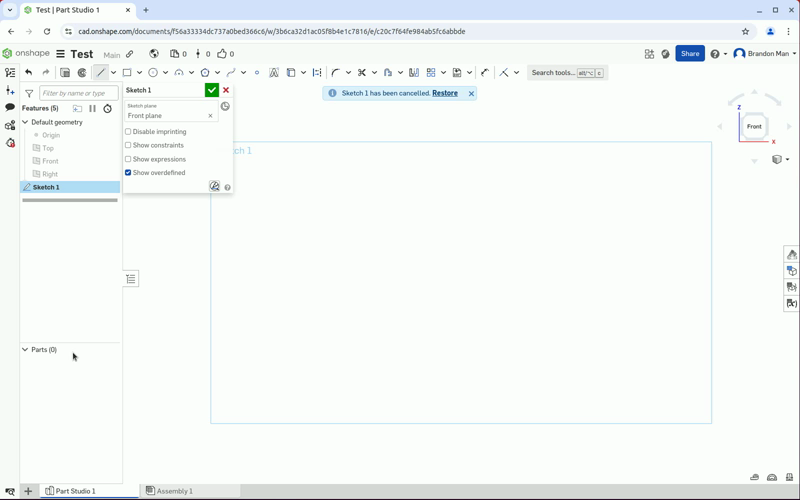
mouse_move(348, 345)
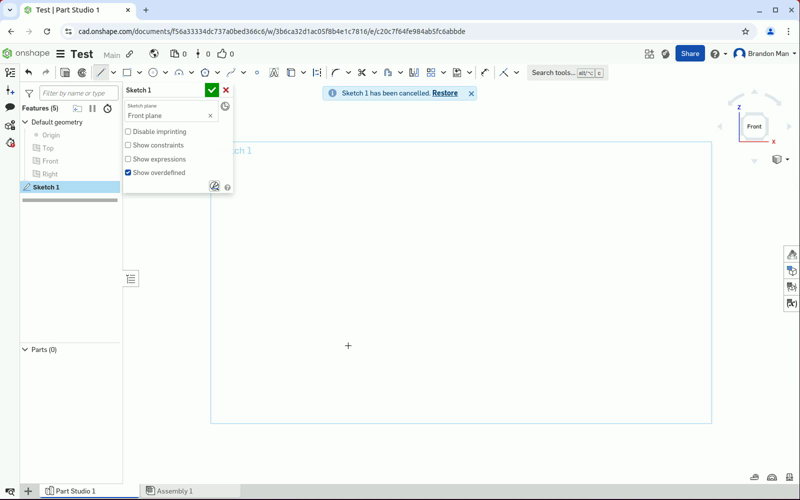
click(348, 345)
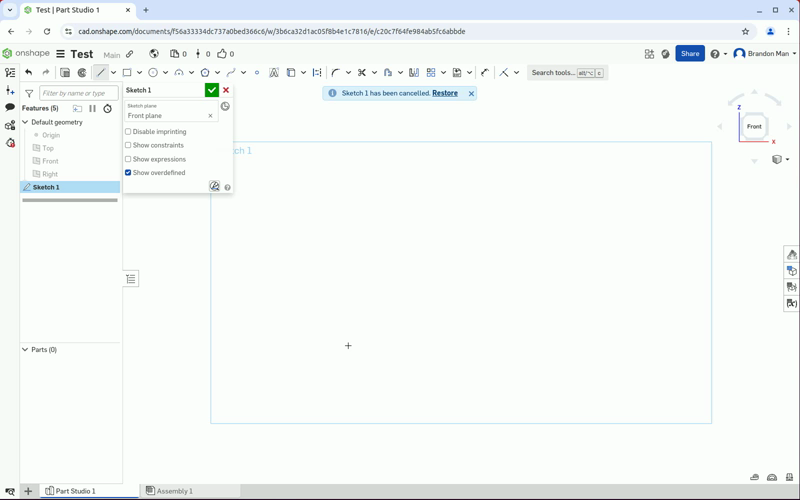
key_up(shift)
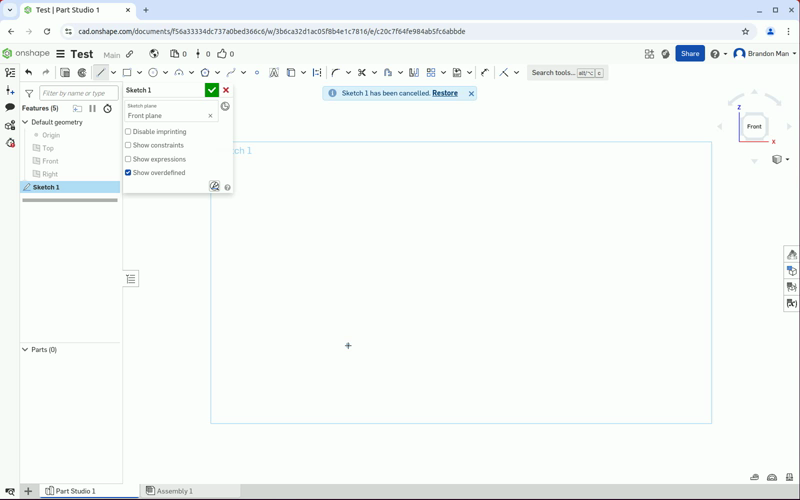
key_down(shift)
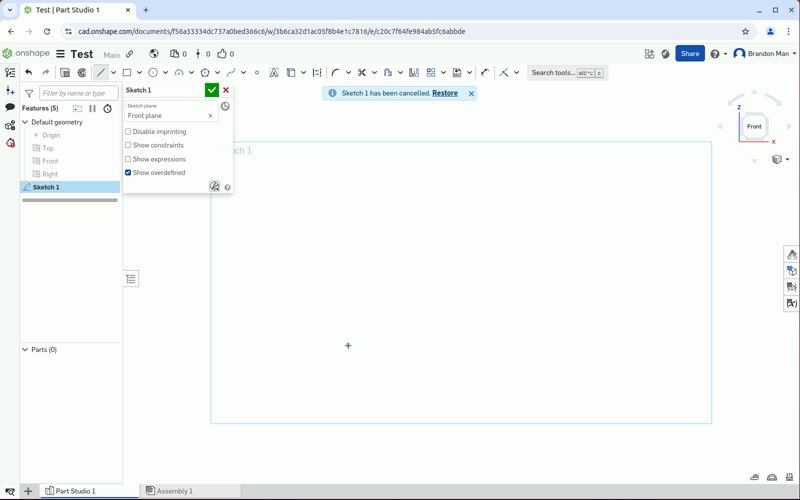
mouse_move(572, 345)
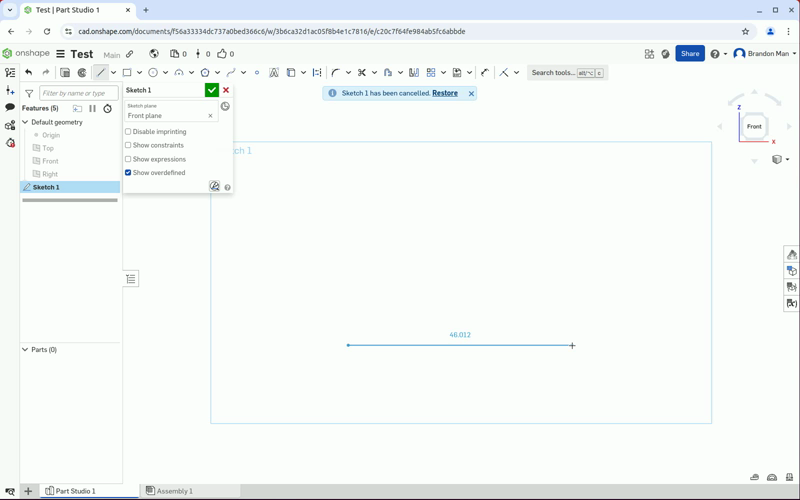
click(572, 345)
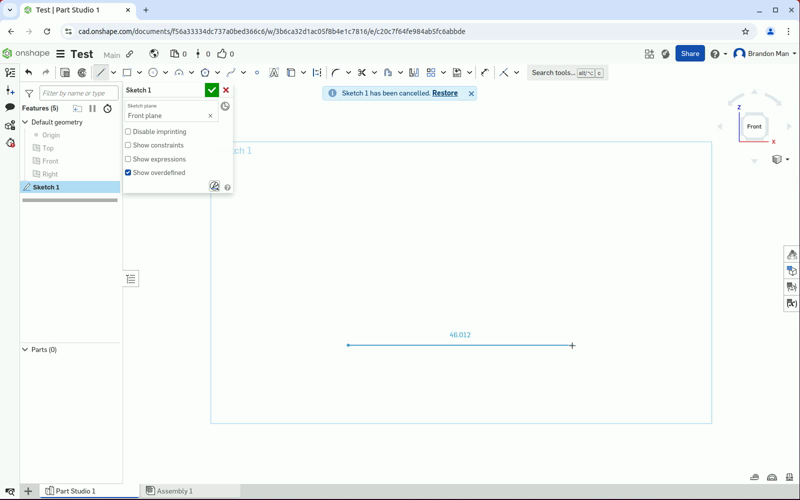
key_up(shift)
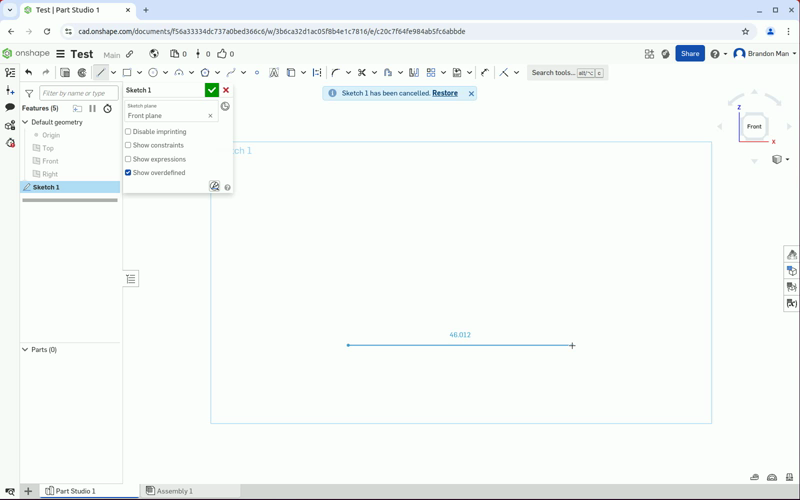
key_down(shift)
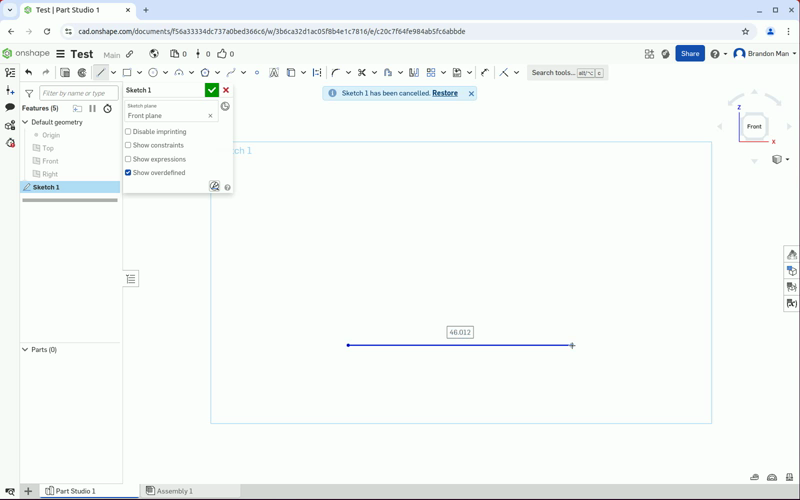
mouse_move(572, 220)
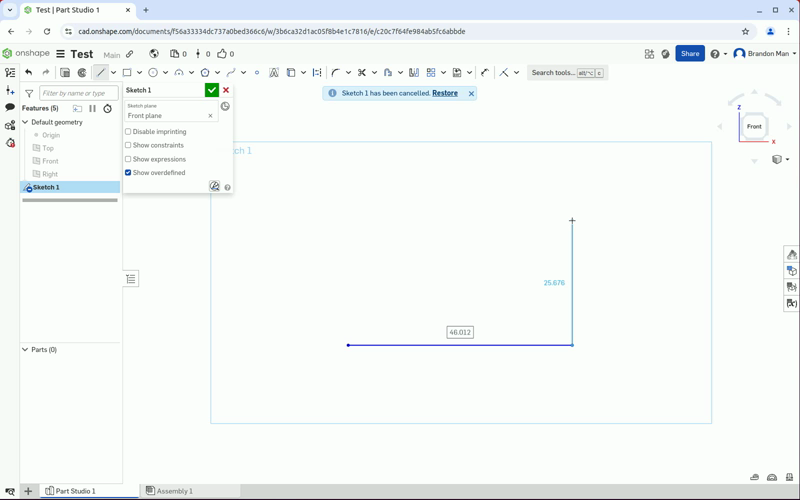
click(572, 220)
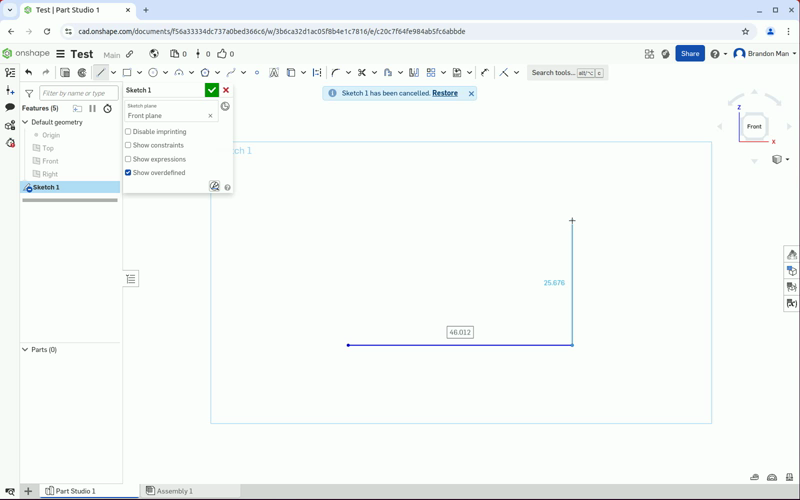
key_up(shift)
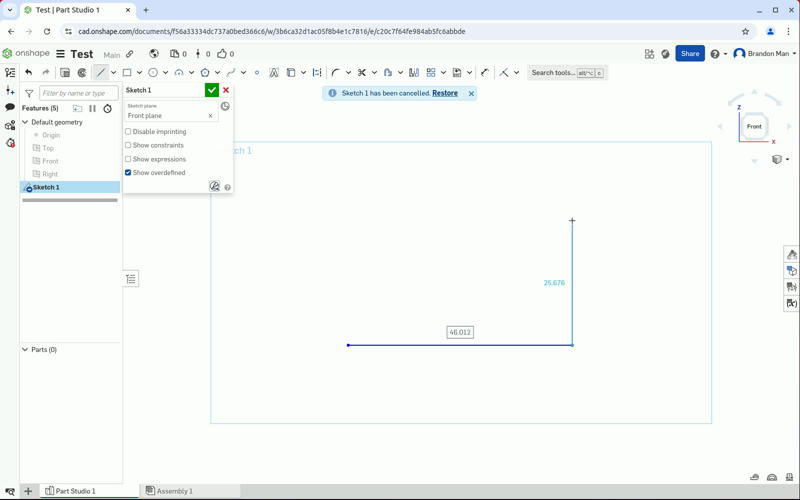
key_down(shift)
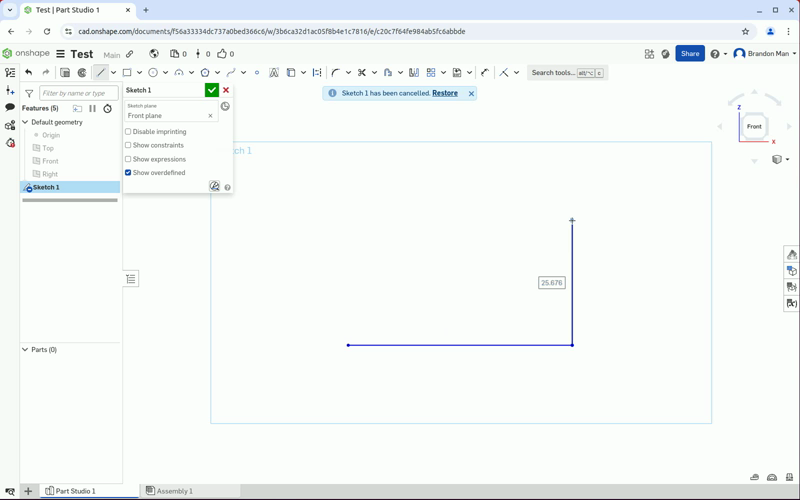
mouse_move(348, 220)
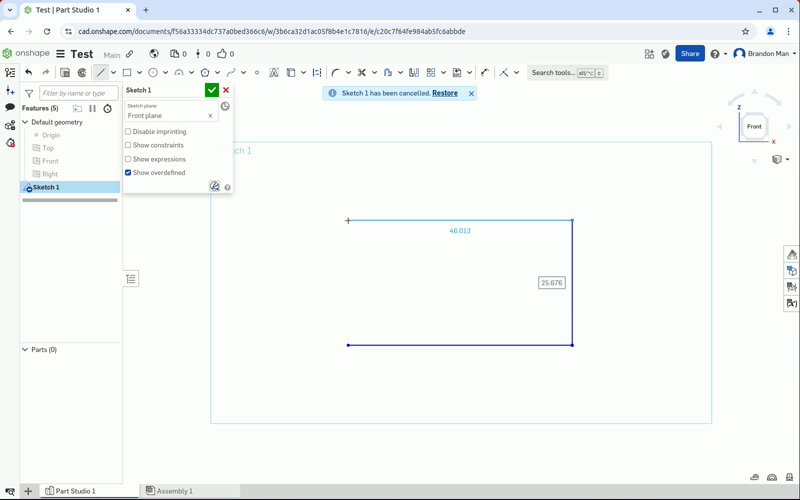
click(348, 220)
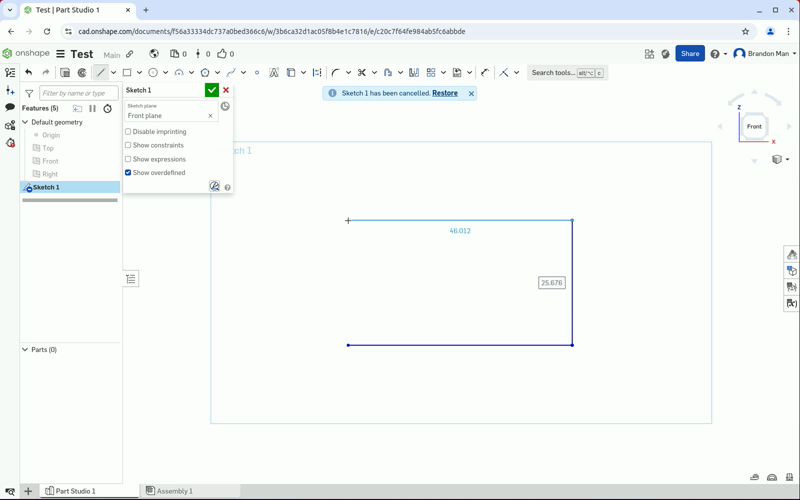
key_up(shift)
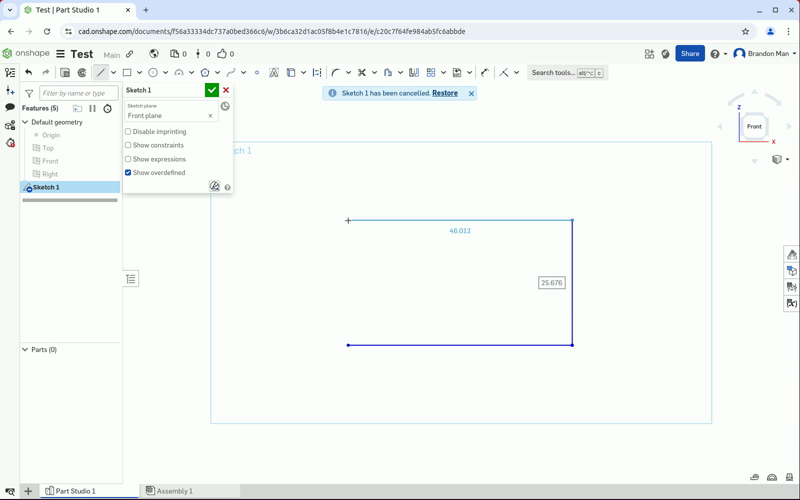
key_down(shift)
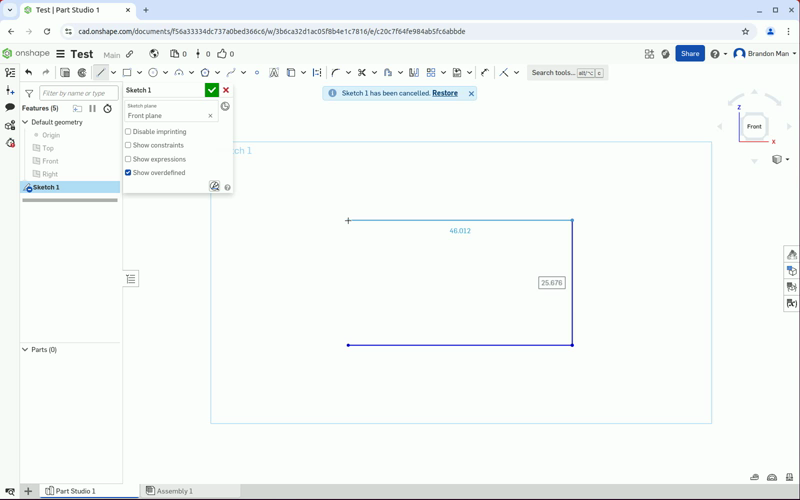
mouse_move(348, 345)
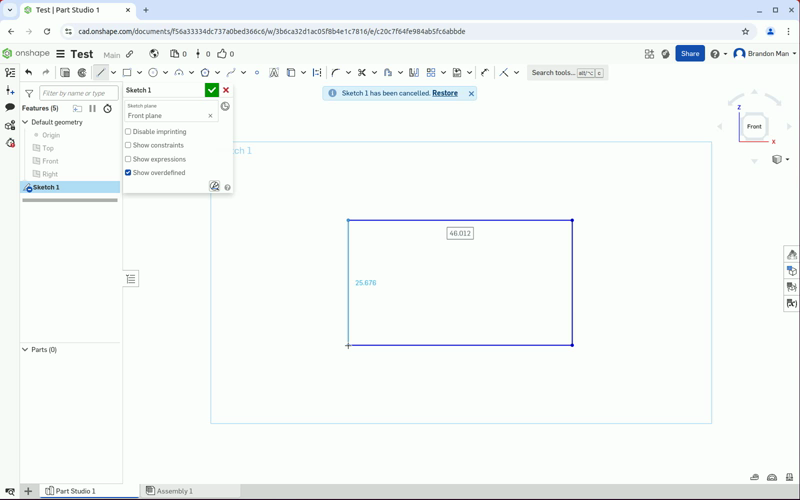
key_up(shift)
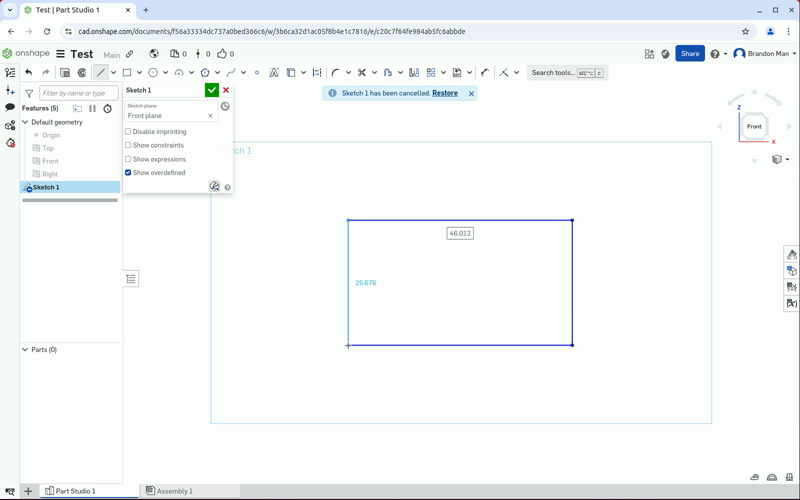
click(348, 345)
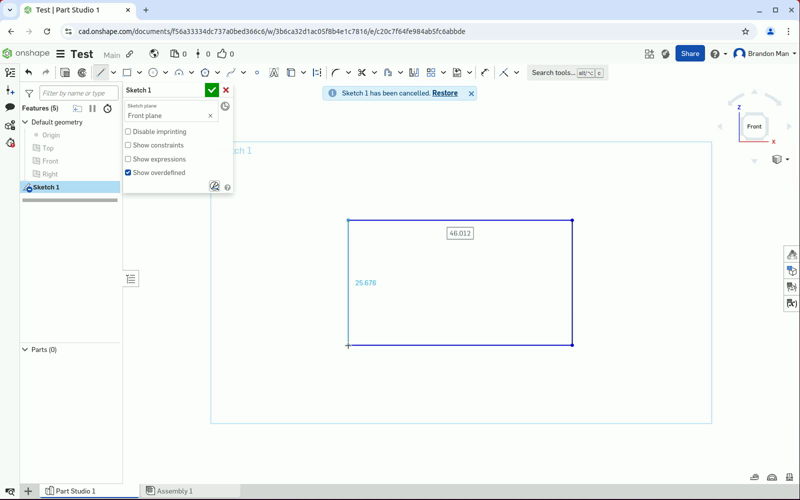
key(esc)
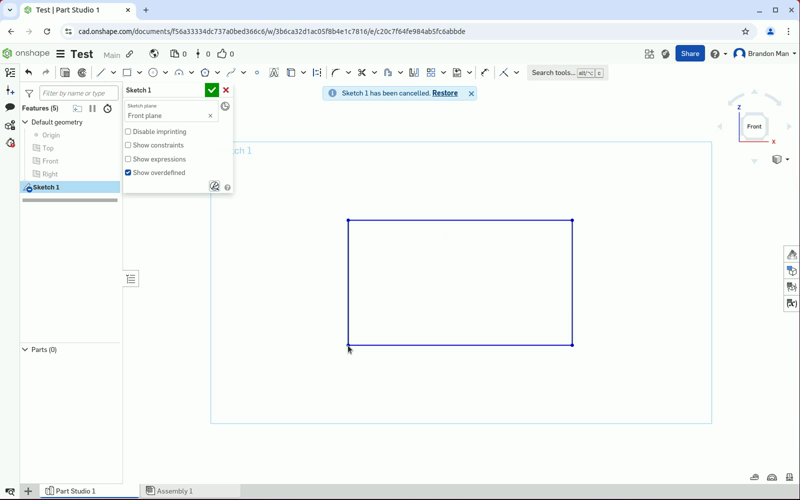
mouse_move(374, 274)
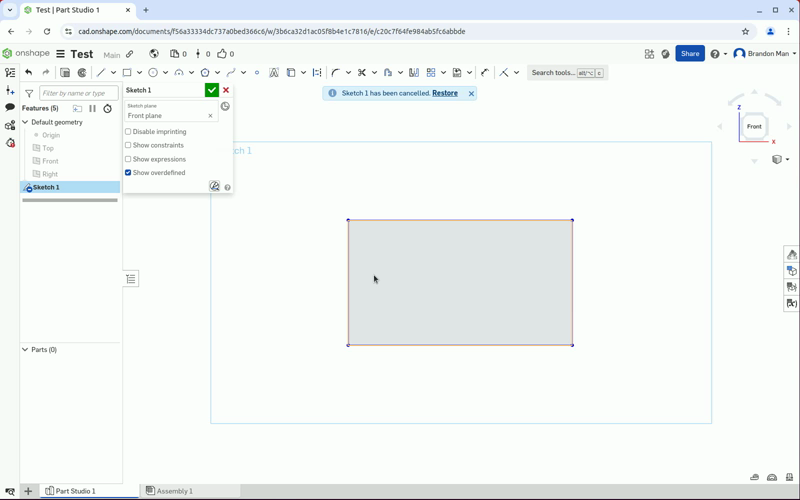
click(374, 274)
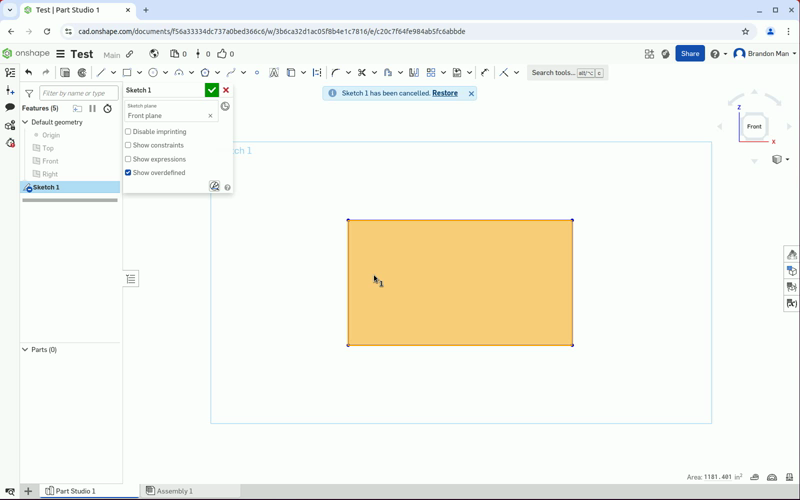
mouse_move(73, 352)
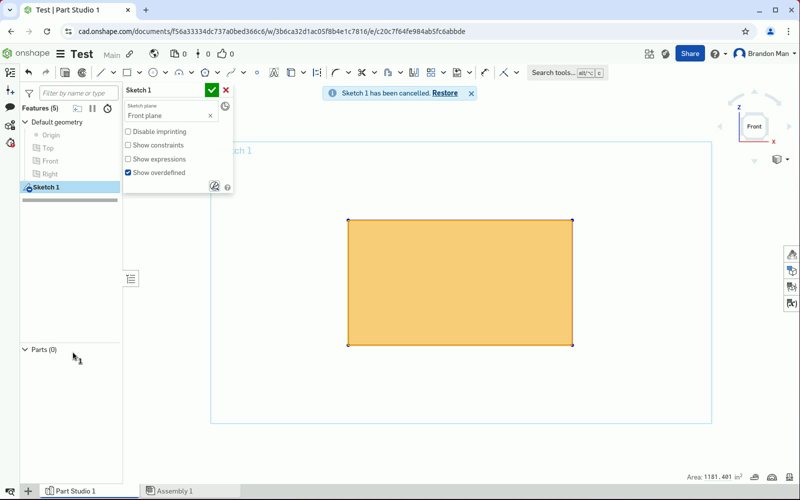
key(shift+y)
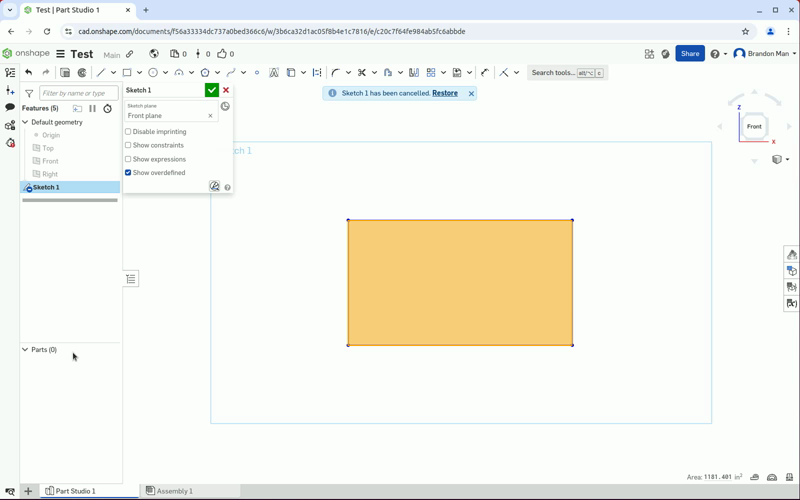
key(shift+e)
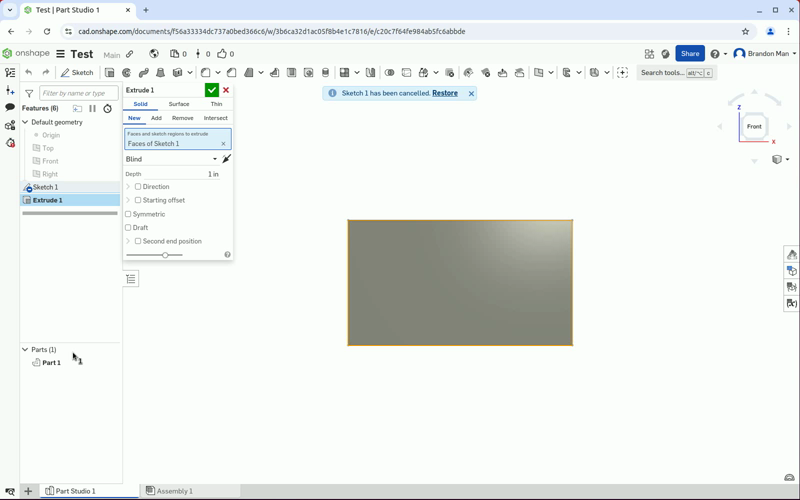
mouse_move(143, 106)
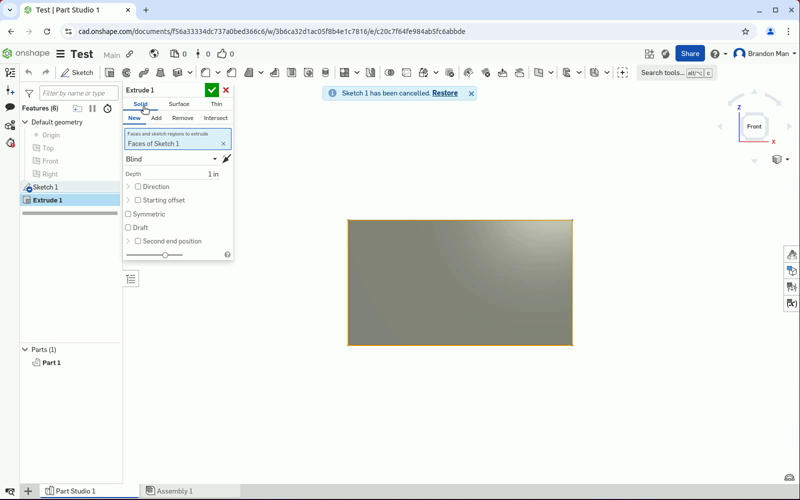
click(143, 106)
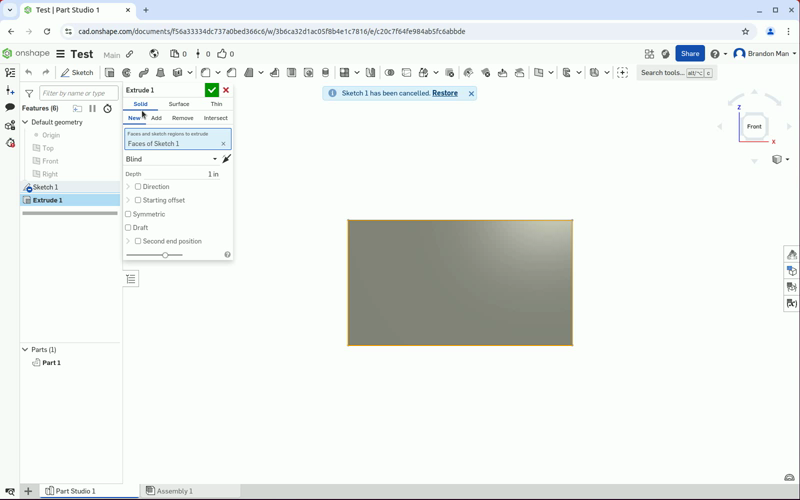
mouse_move(137, 120)
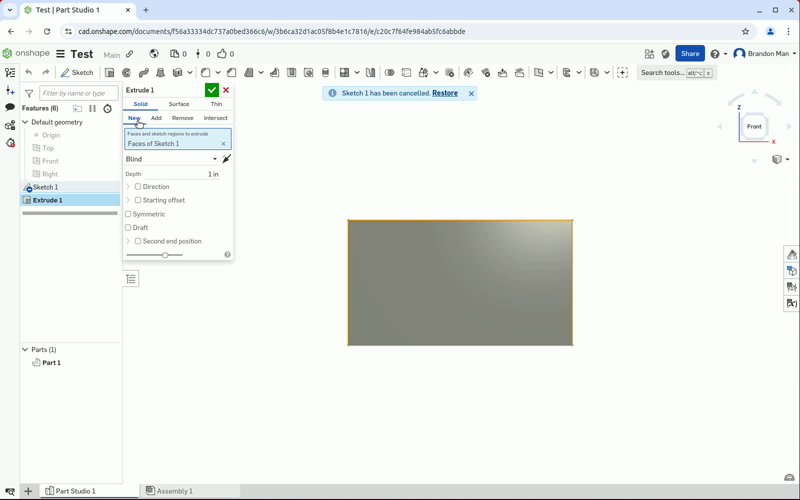
click(137, 120)
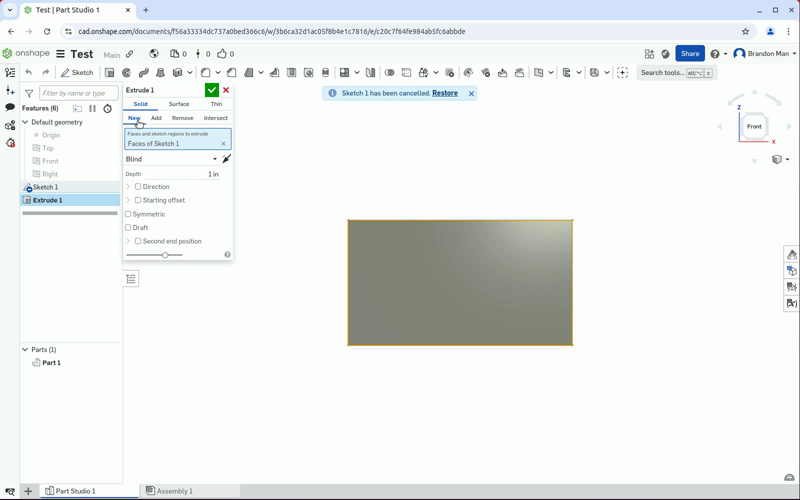
key(tab, 4)
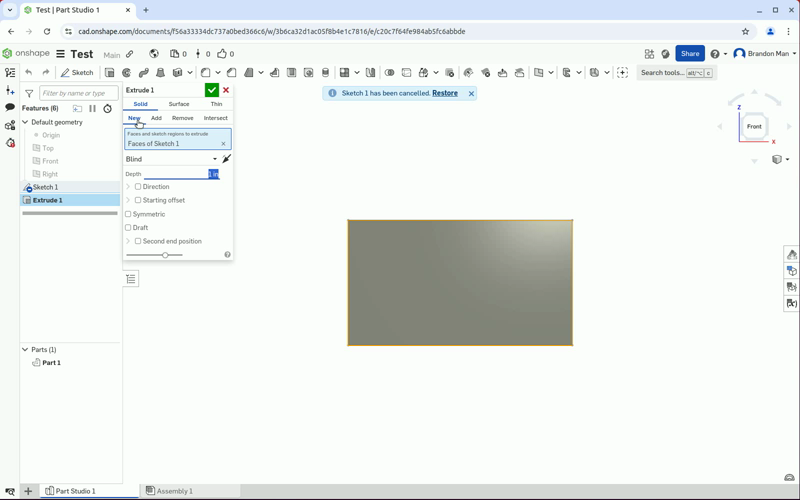
text(1.204)
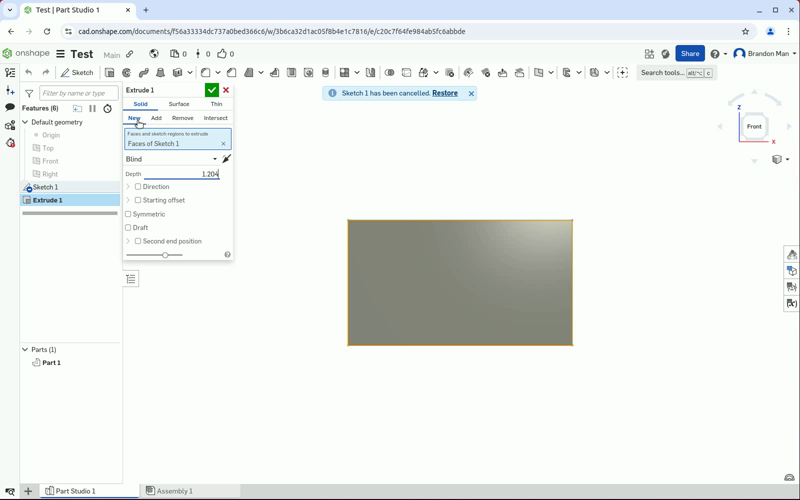
key(enter)
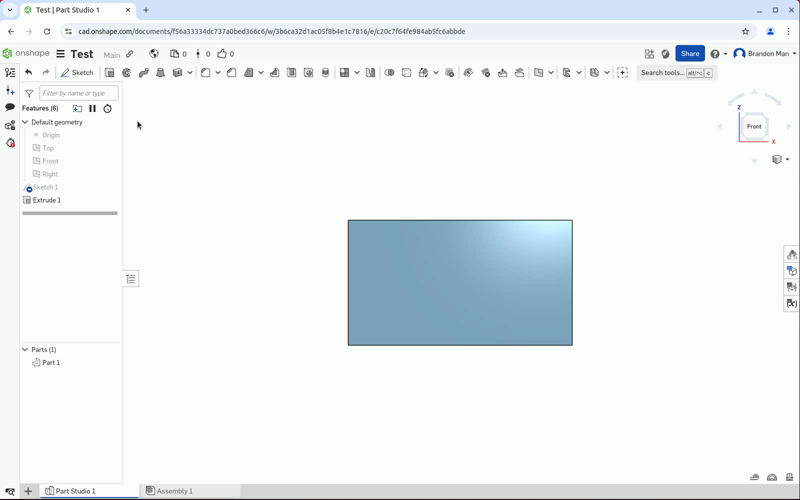
key(shift+h)
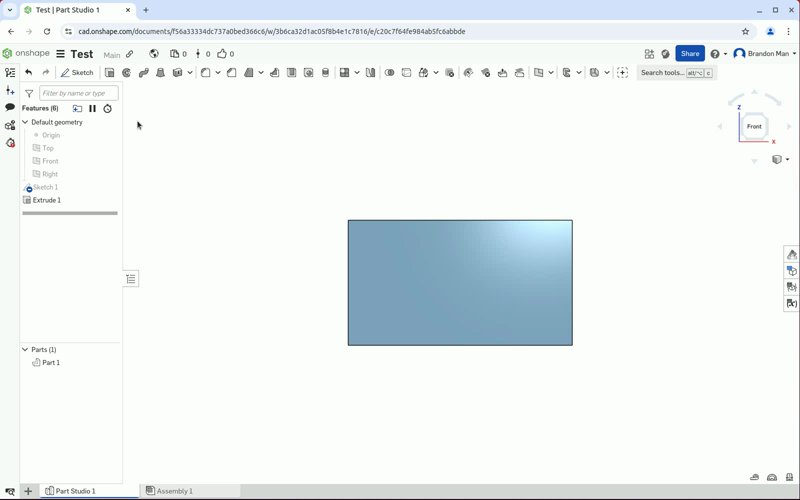
key(shift+h)
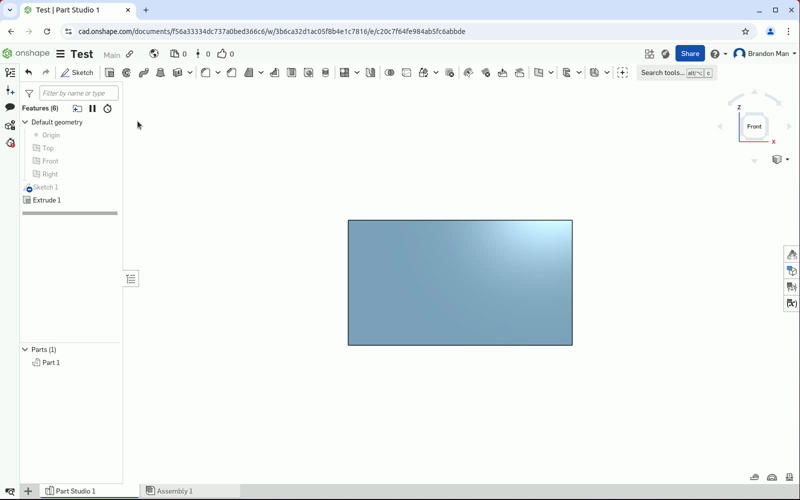
mouse_move(73, 189)
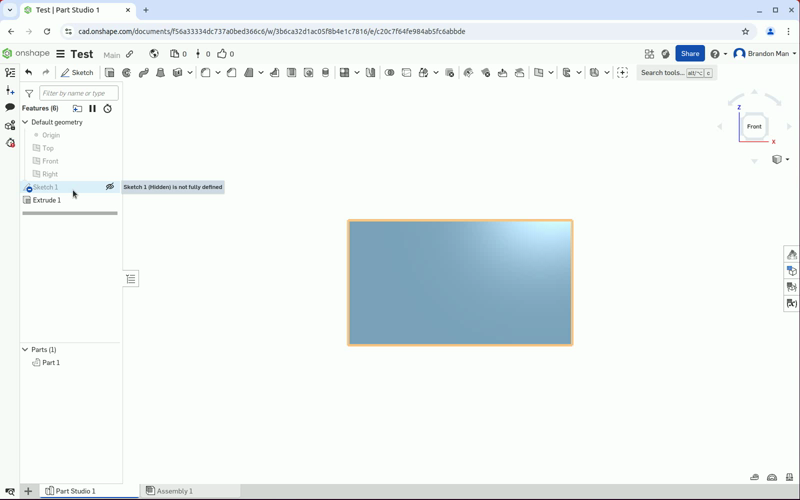
click(73, 189)
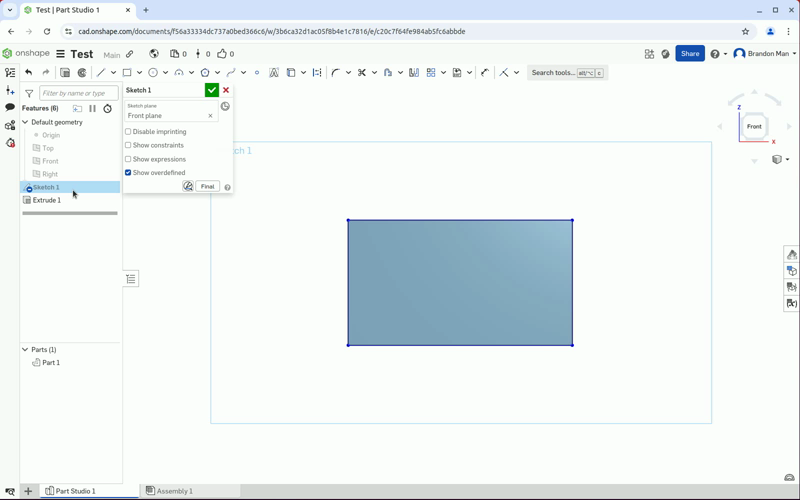
mouse_move(229, 92)
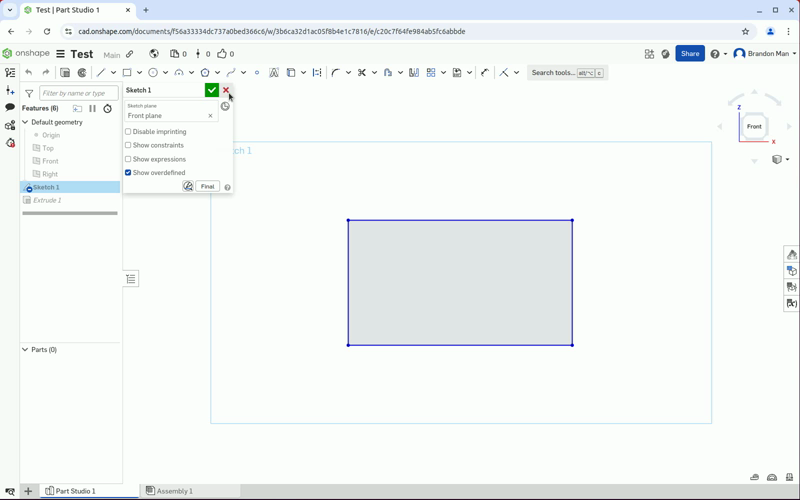
click(229, 92)
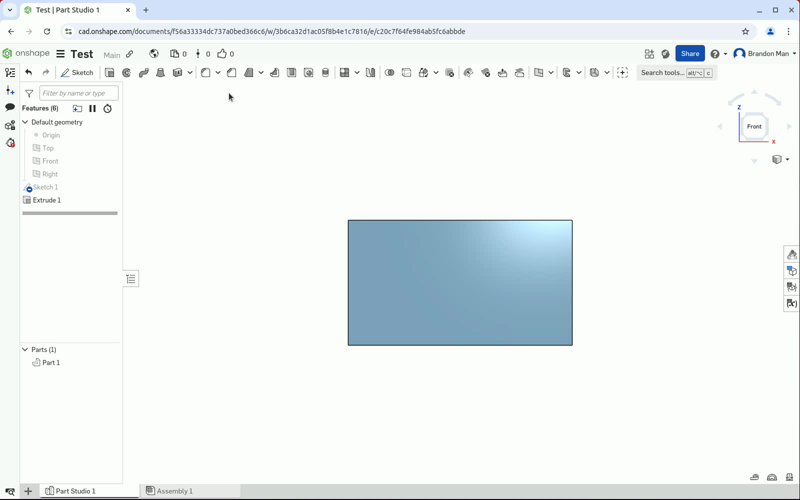
mouse_move(541, 75)
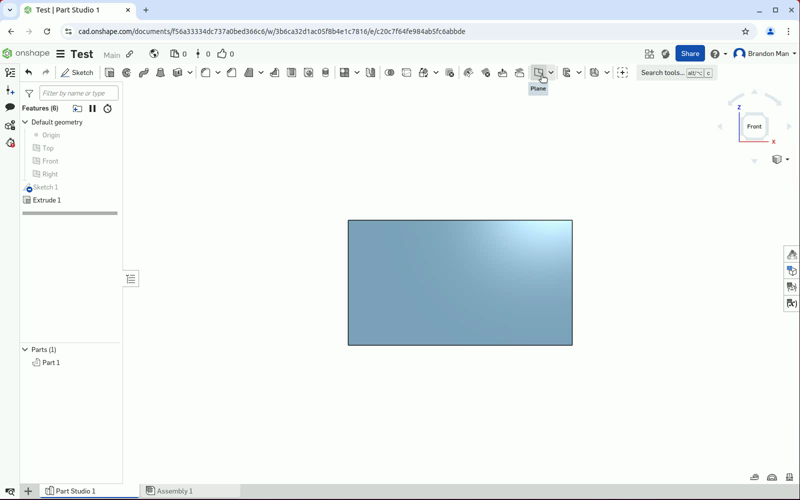
click(541, 75)
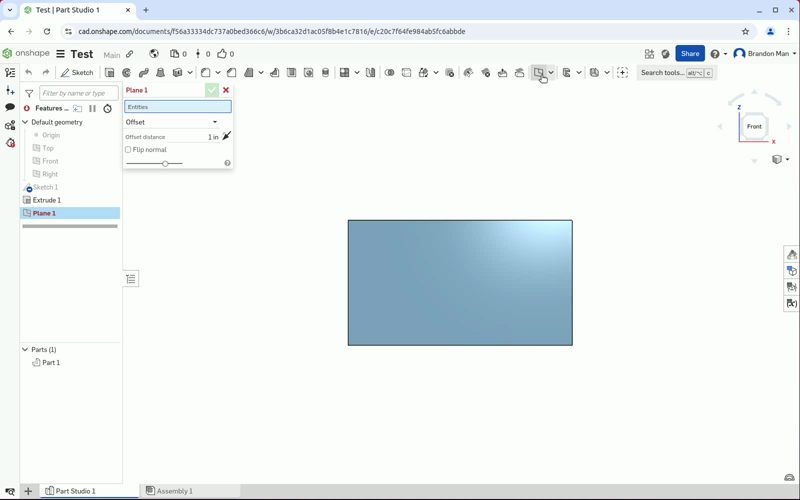
mouse_move(73, 163)
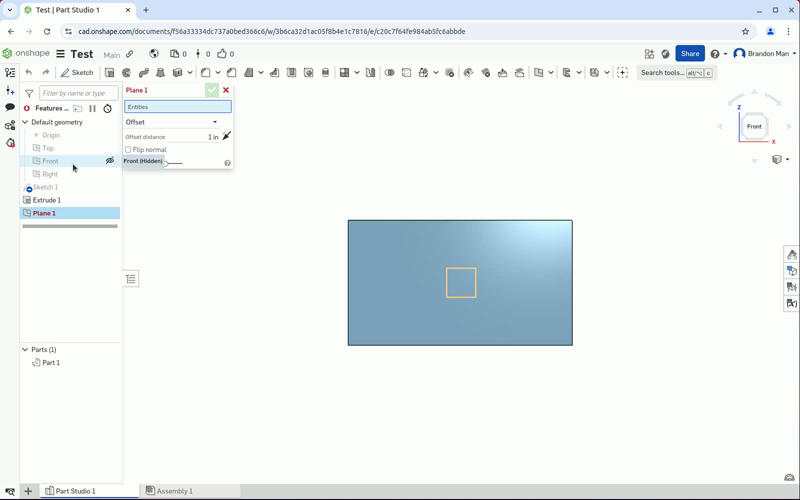
click(73, 163)
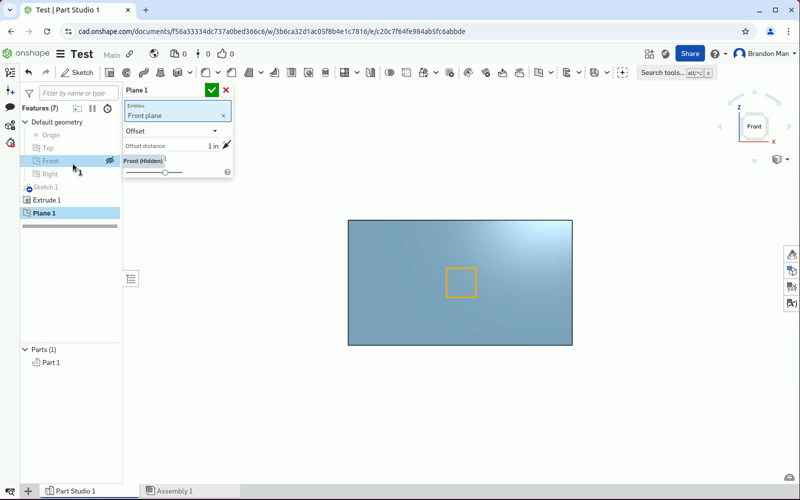
key(tab, 2)
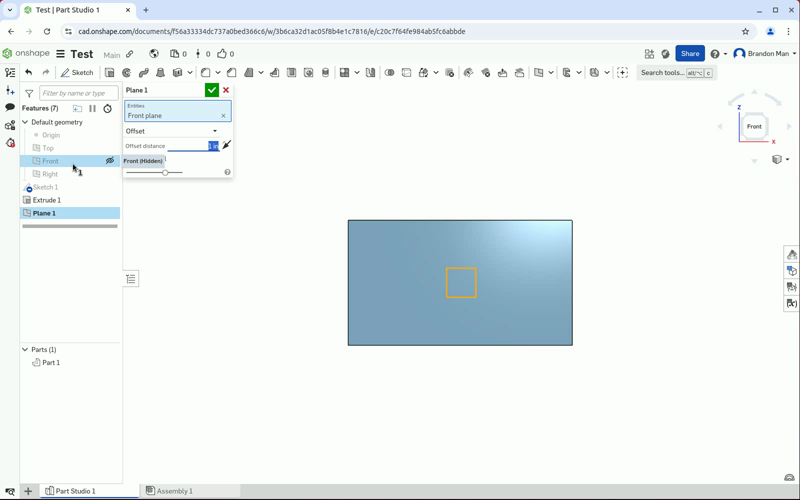
text(1.202)
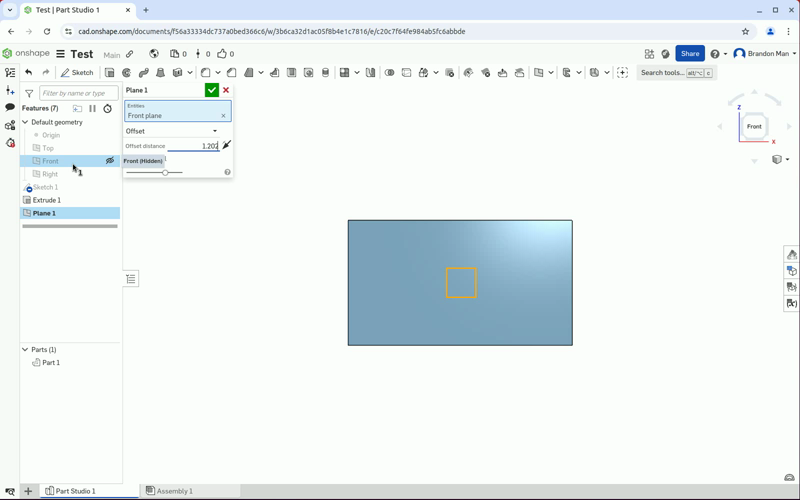
key(enter, 2)
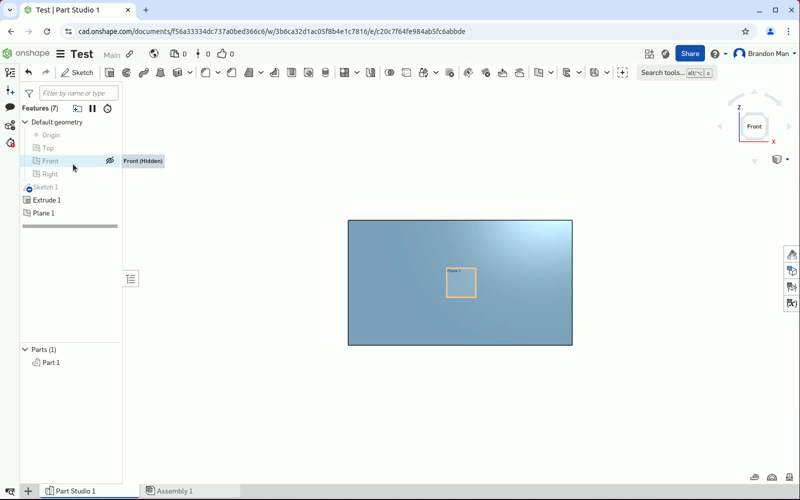
key(shift+s)
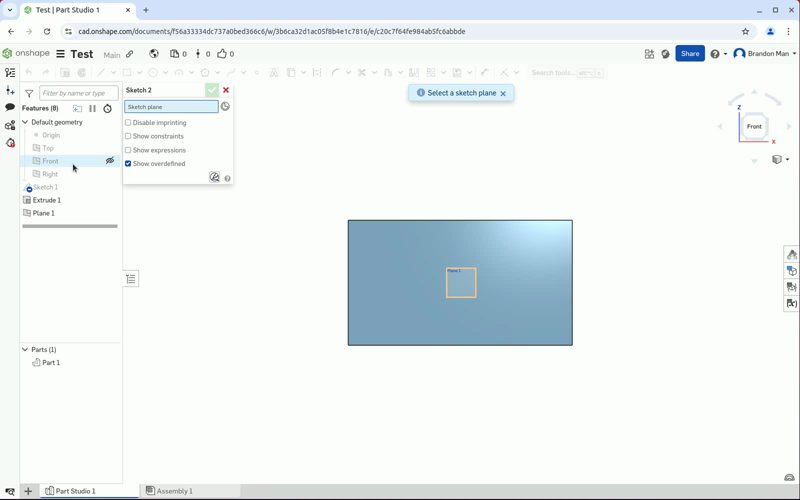
mouse_move(73, 215)
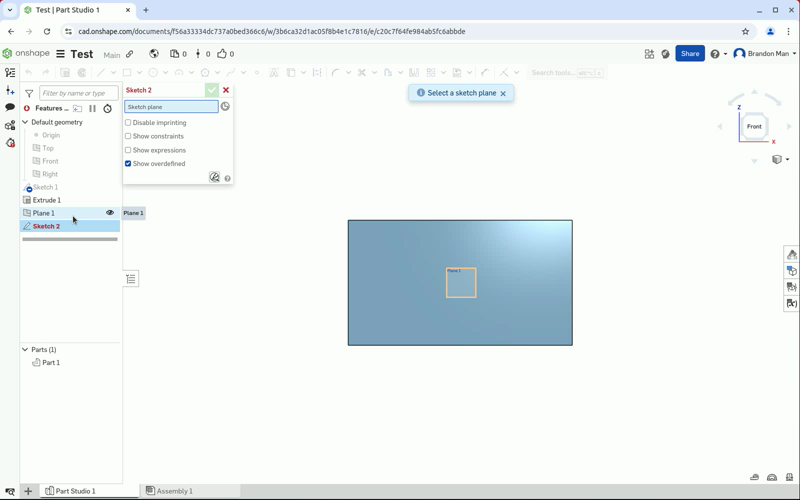
click(73, 215)
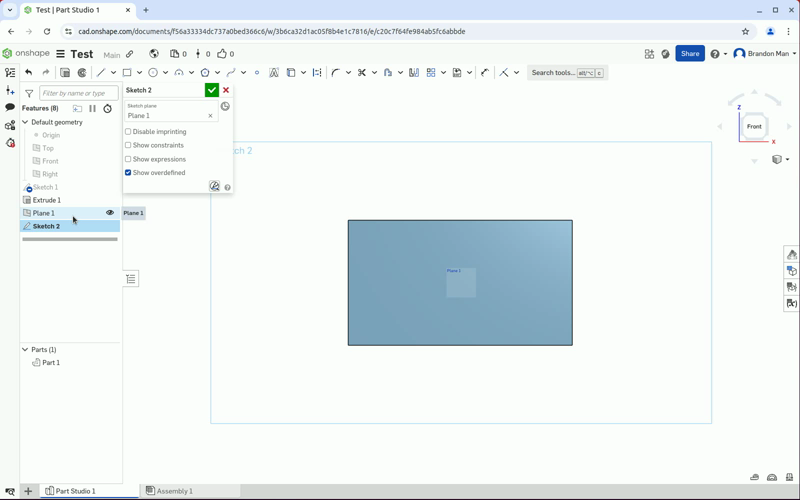
mouse_move(73, 352)
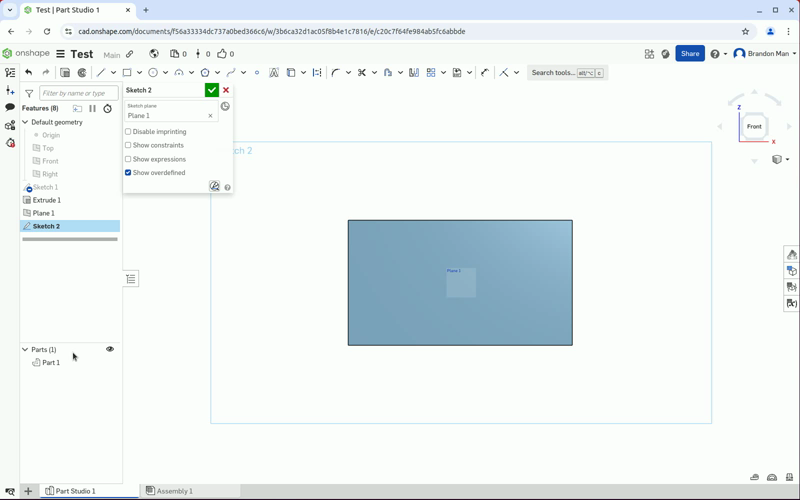
key(y)
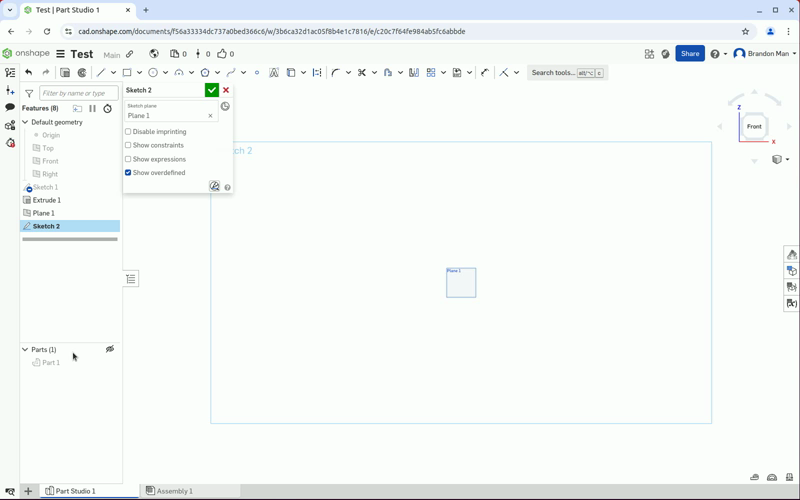
key(l)
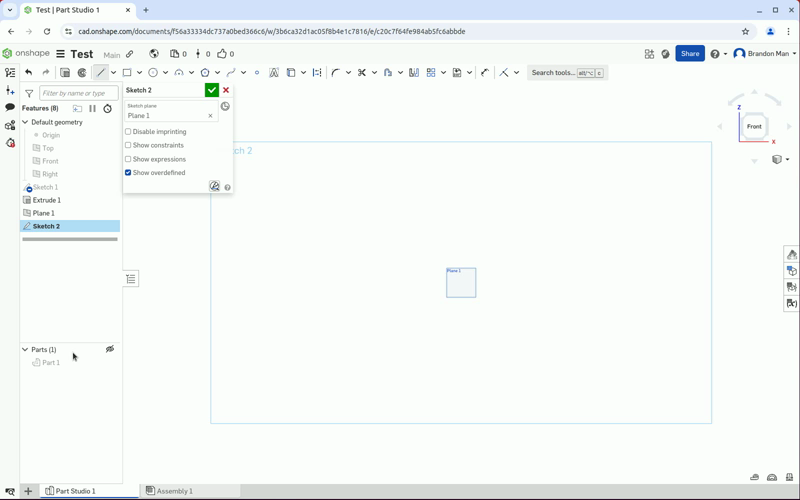
key_down(shift)
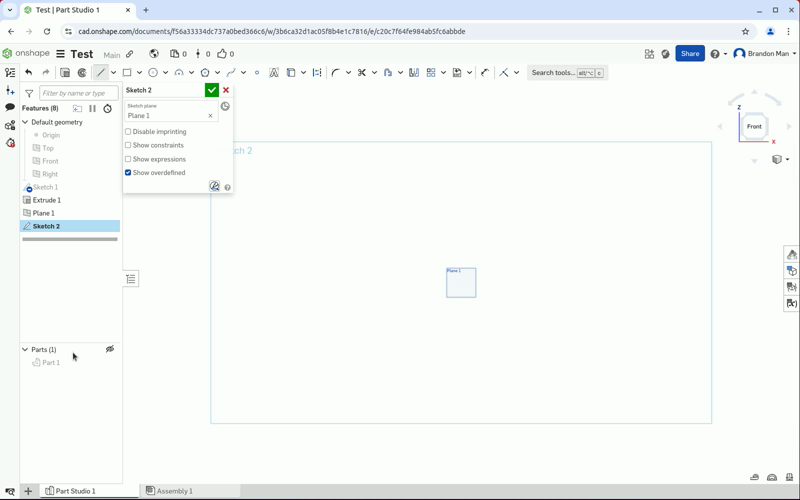
mouse_move(348, 345)
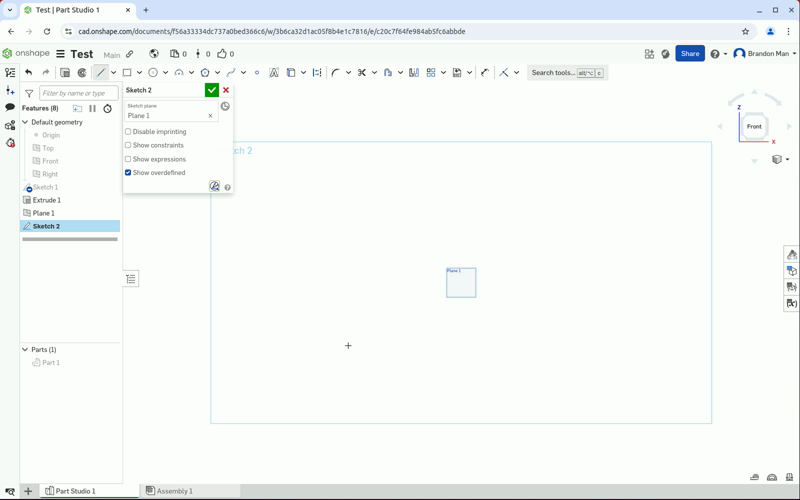
click(348, 345)
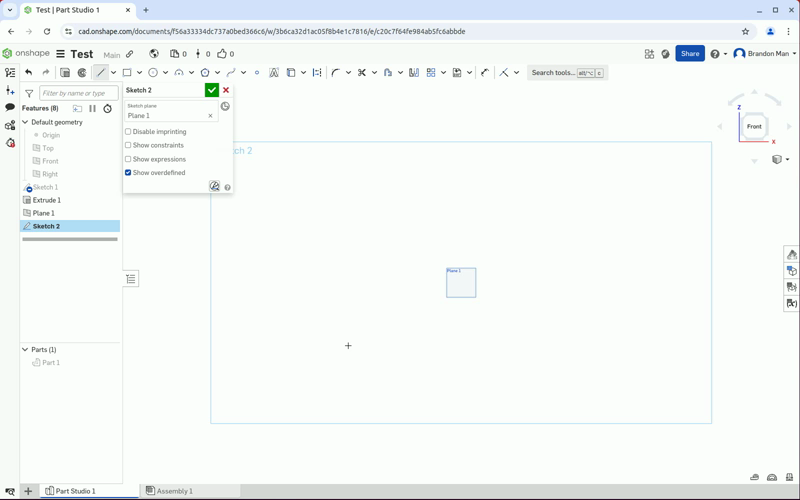
key_up(shift)
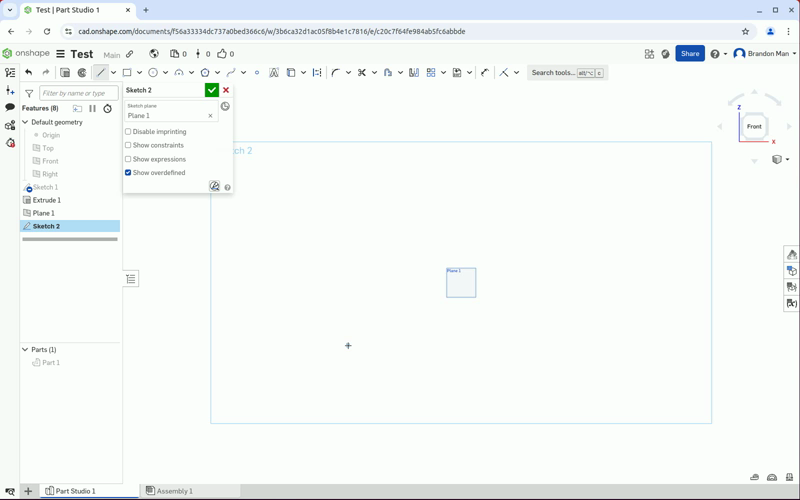
key_down(shift)
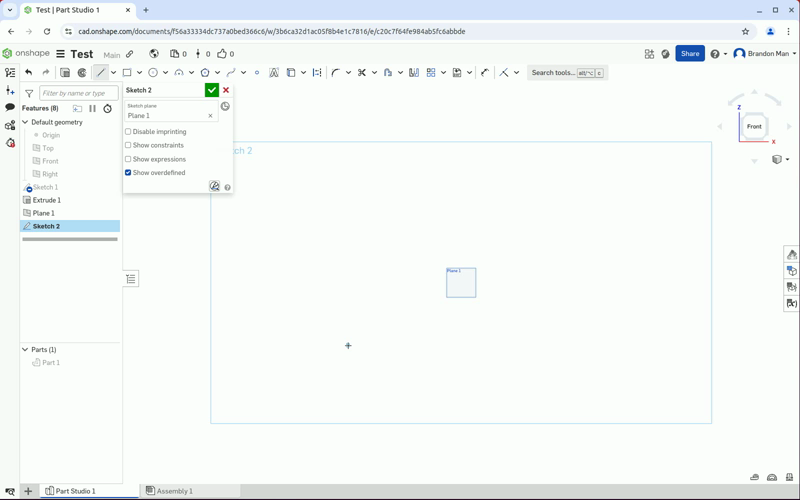
mouse_move(378, 345)
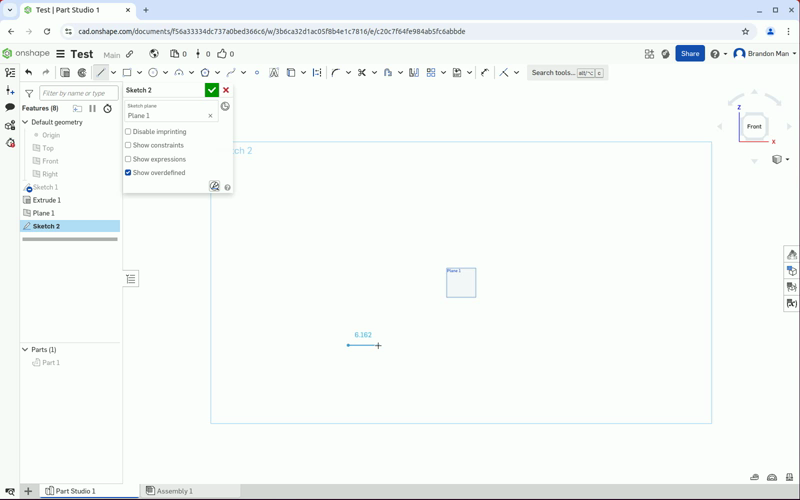
mouse_move(357, 345)
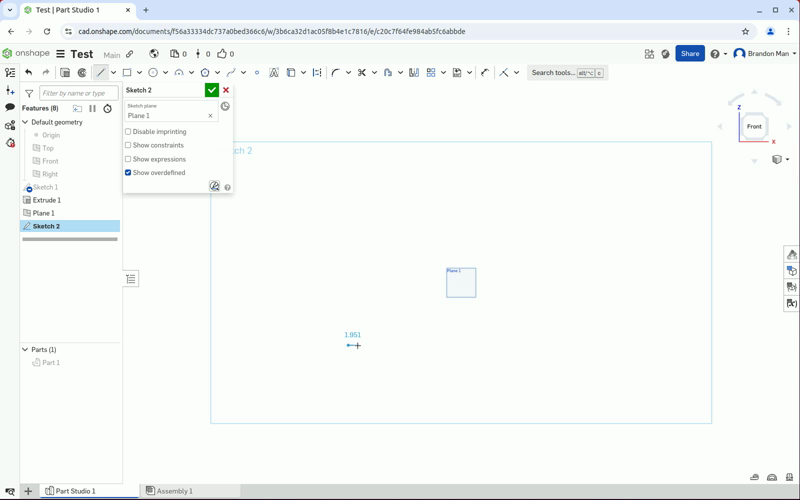
click(357, 345)
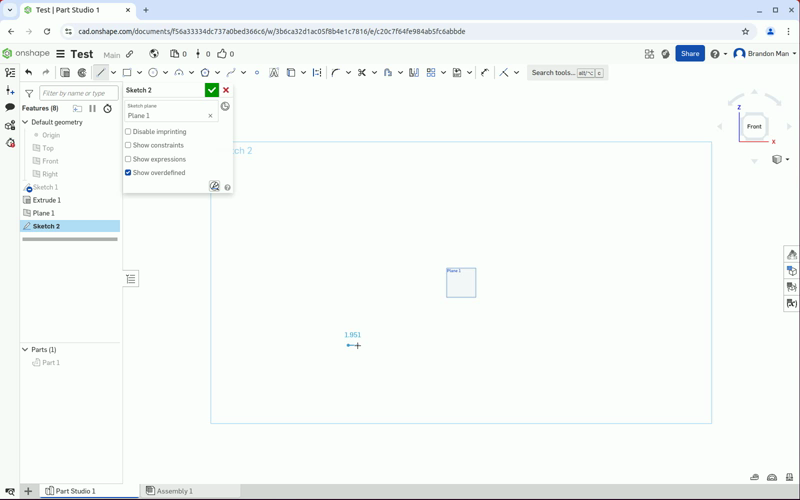
key_up(shift)
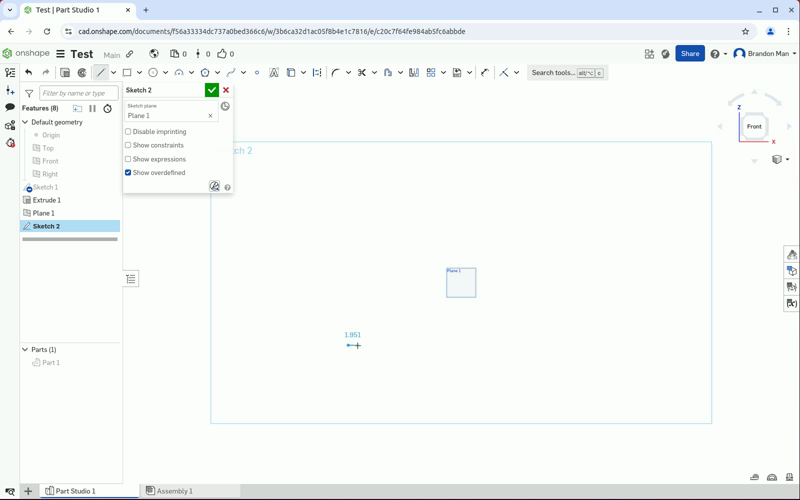
key_down(shift)
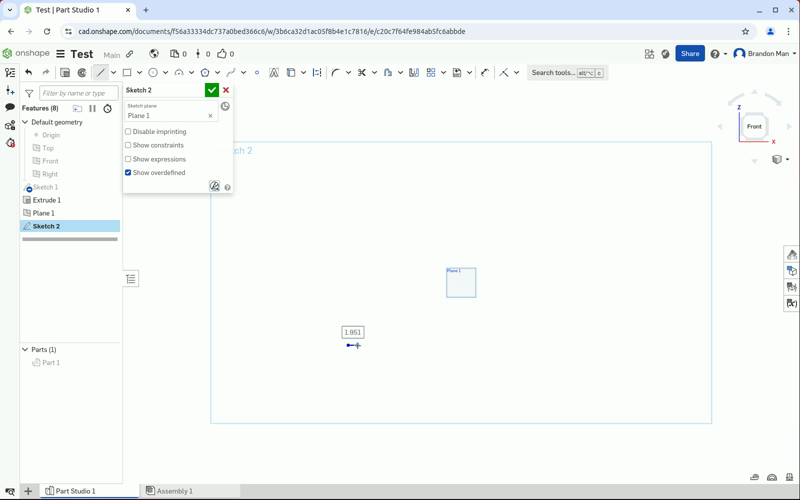
mouse_move(357, 232)
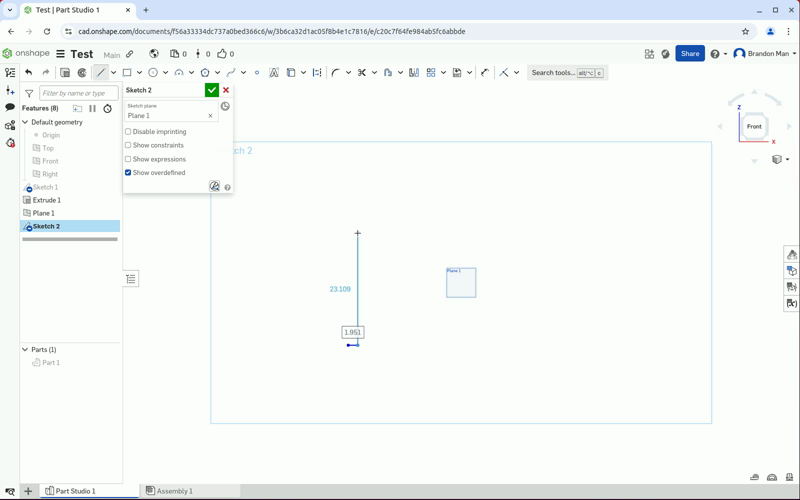
click(357, 232)
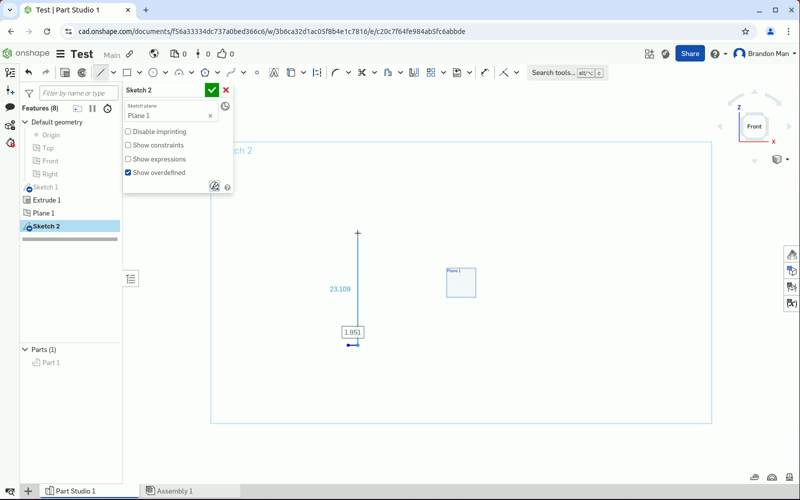
key_up(shift)
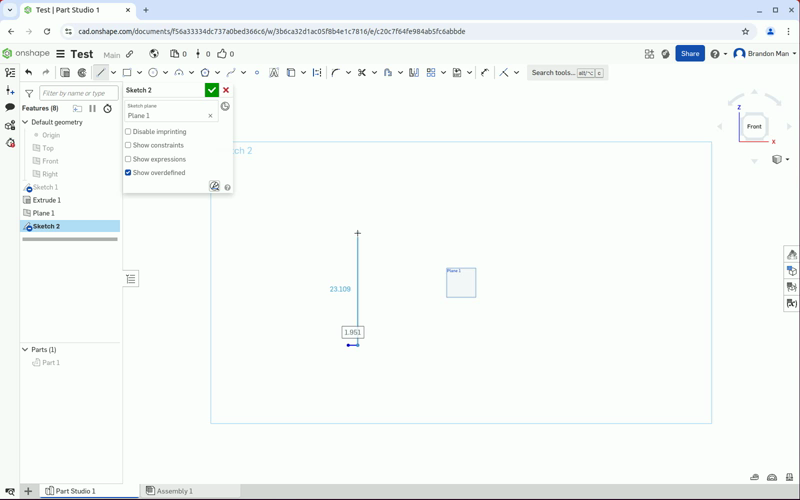
key_down(shift)
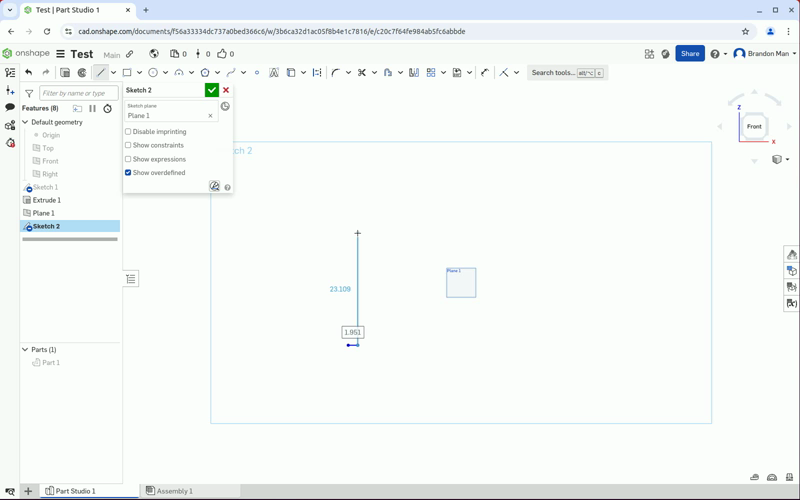
mouse_move(387, 232)
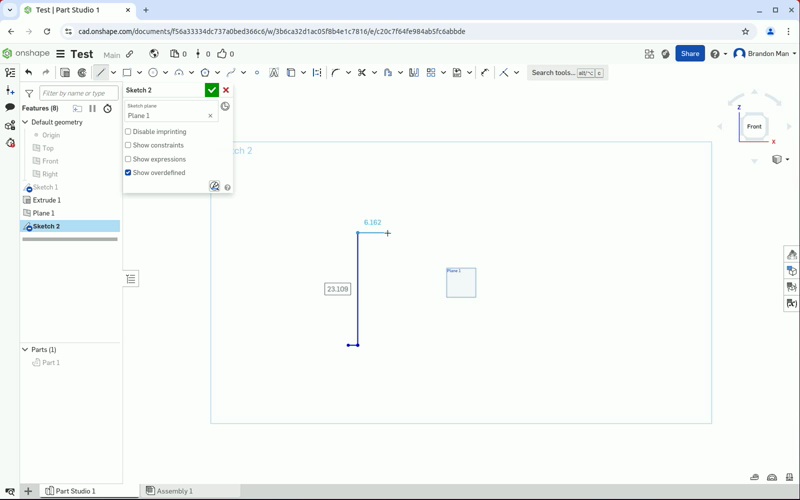
mouse_move(348, 232)
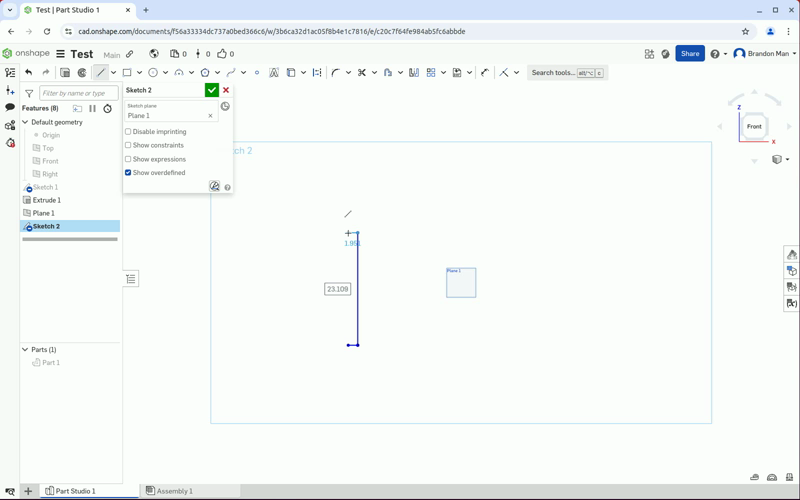
click(348, 232)
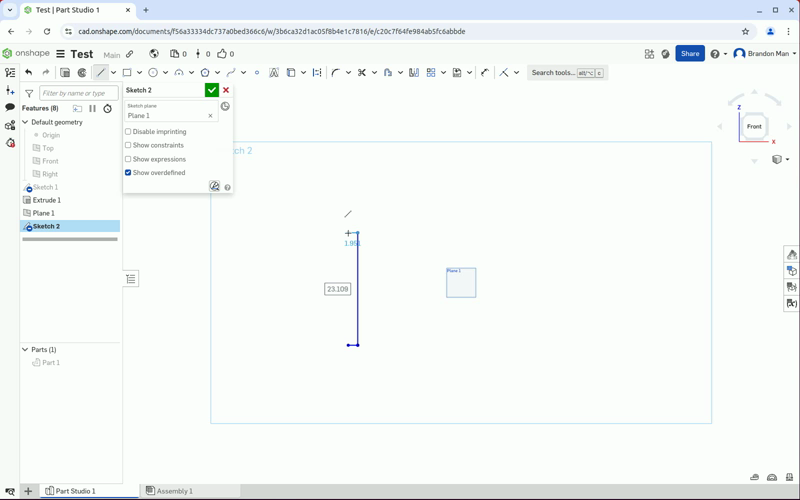
key_up(shift)
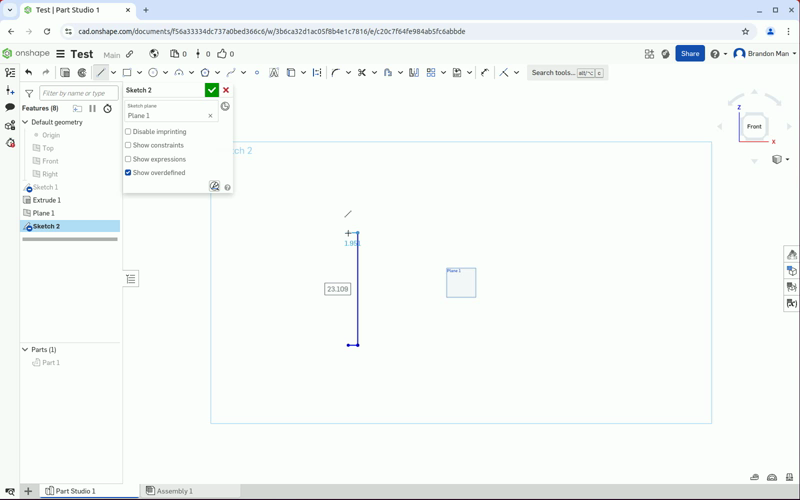
key_down(shift)
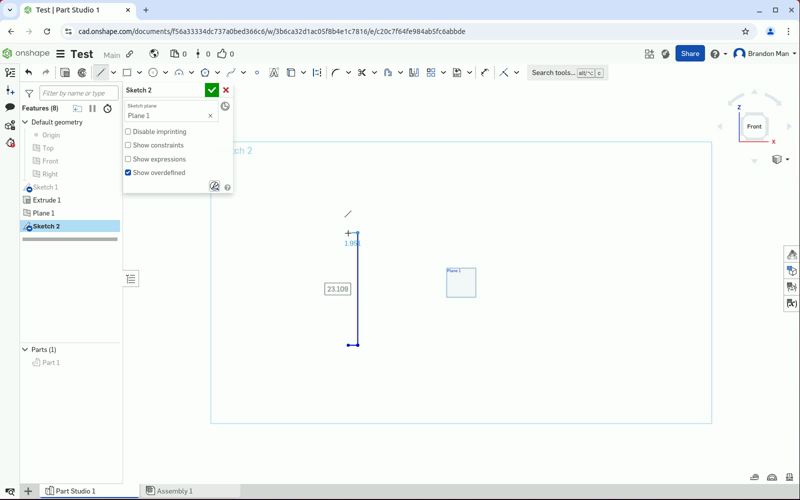
mouse_move(348, 345)
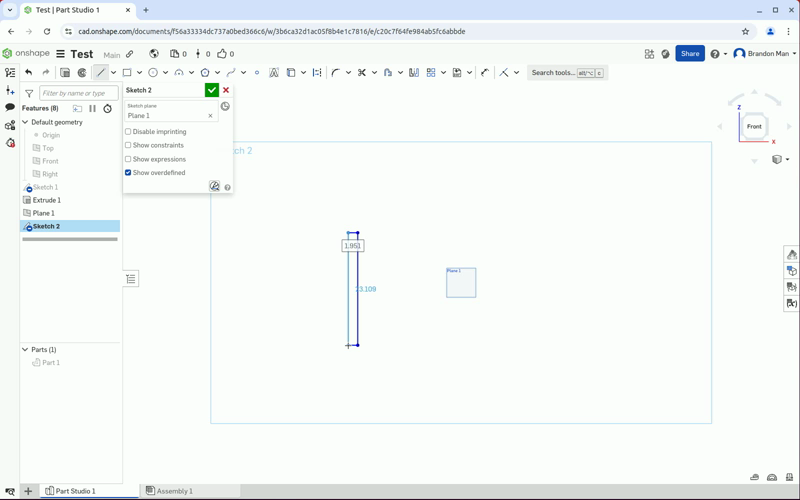
key_up(shift)
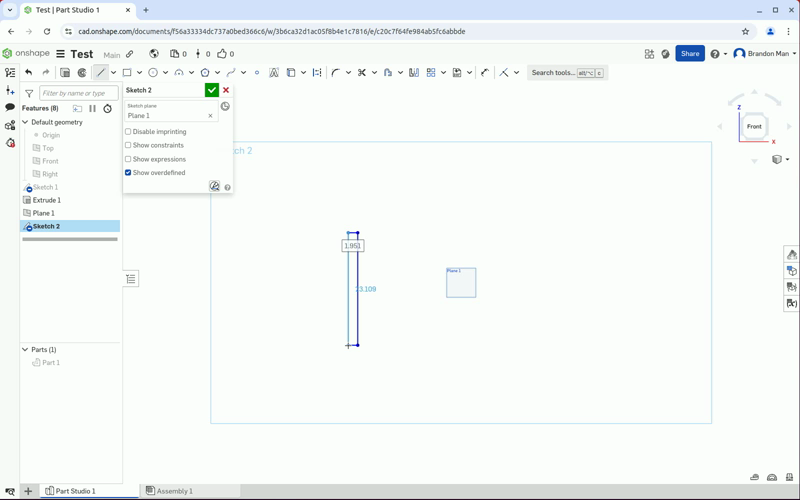
click(348, 345)
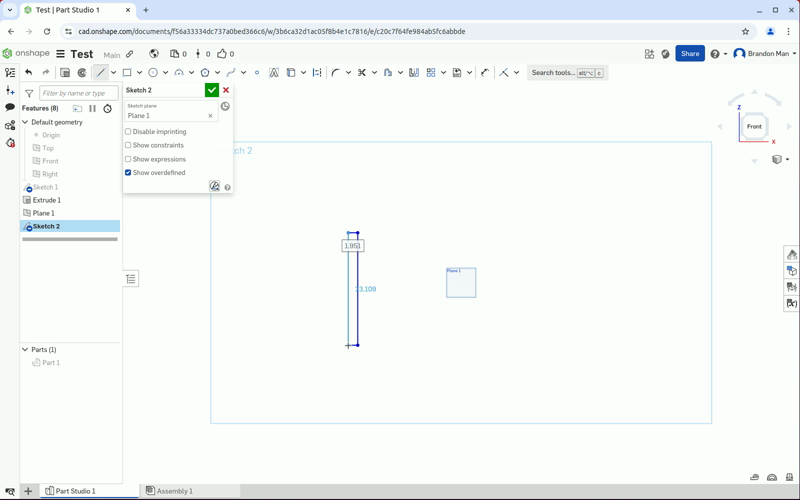
key(esc)
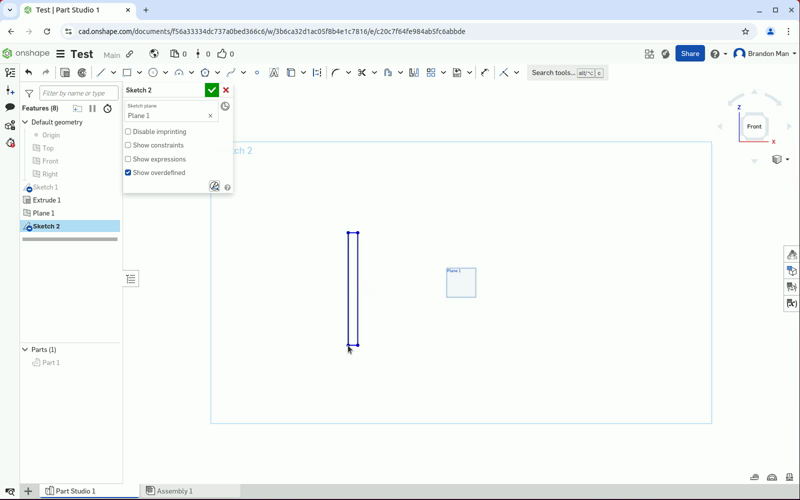
mouse_move(350, 298)
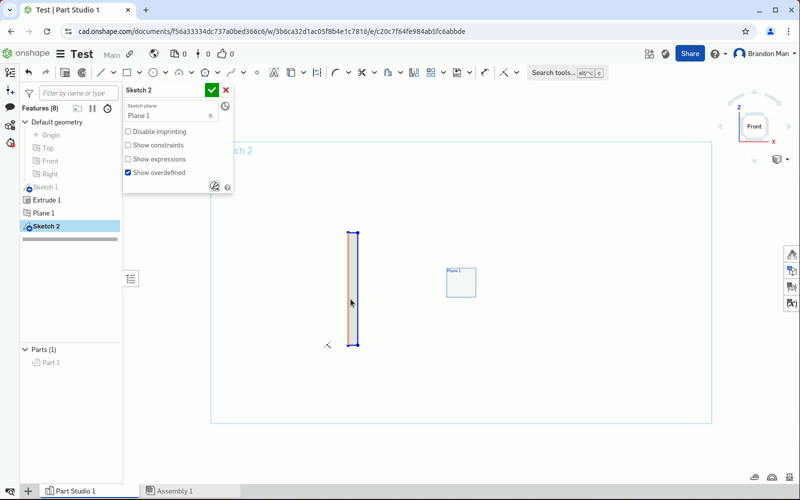
scroll(6)
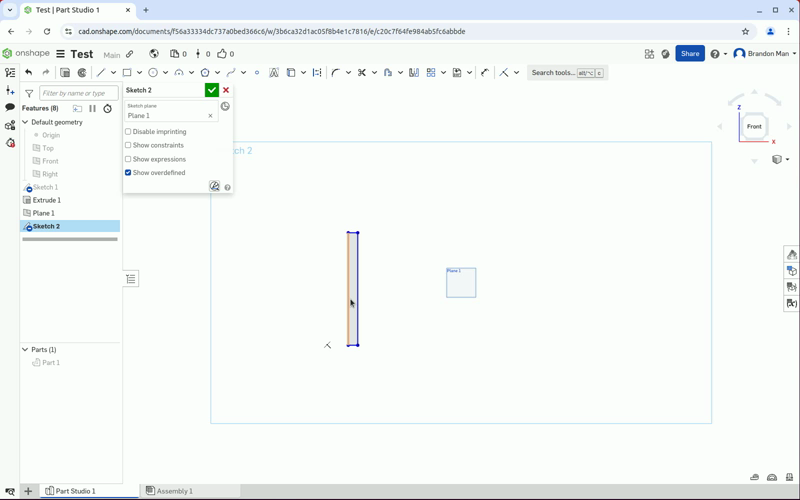
scroll(6)
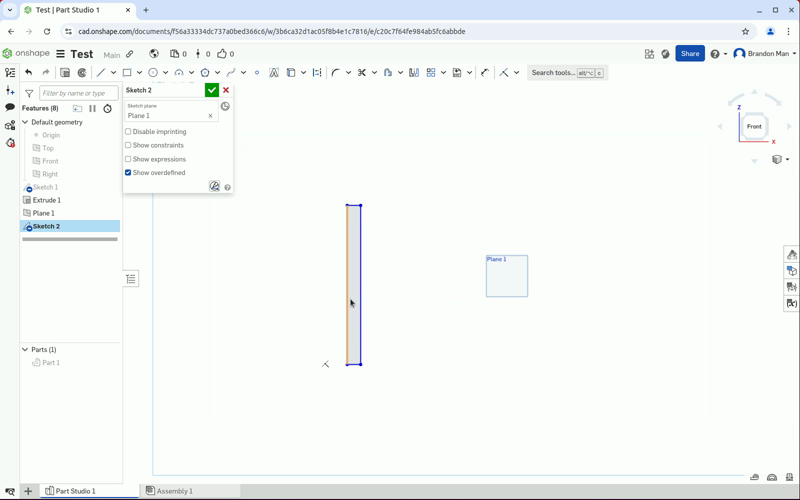
scroll(6)
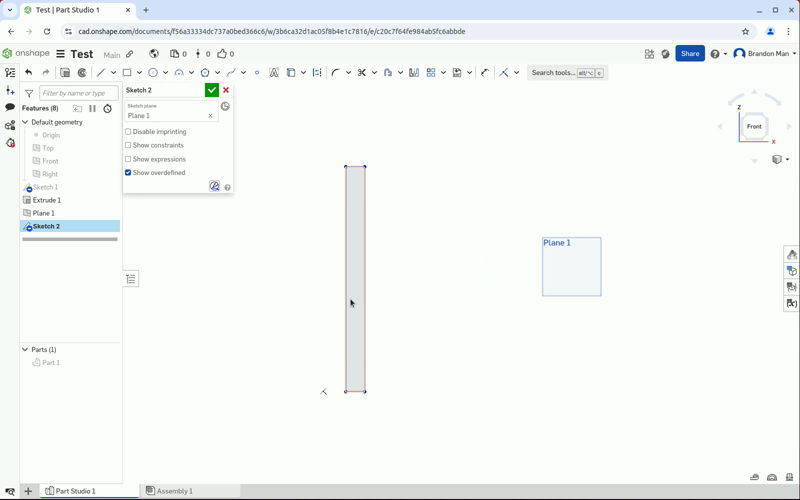
scroll(6)
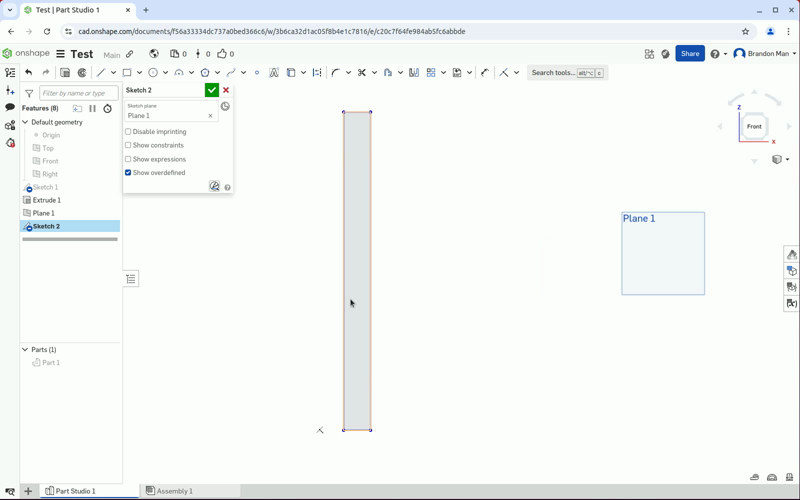
scroll(6)
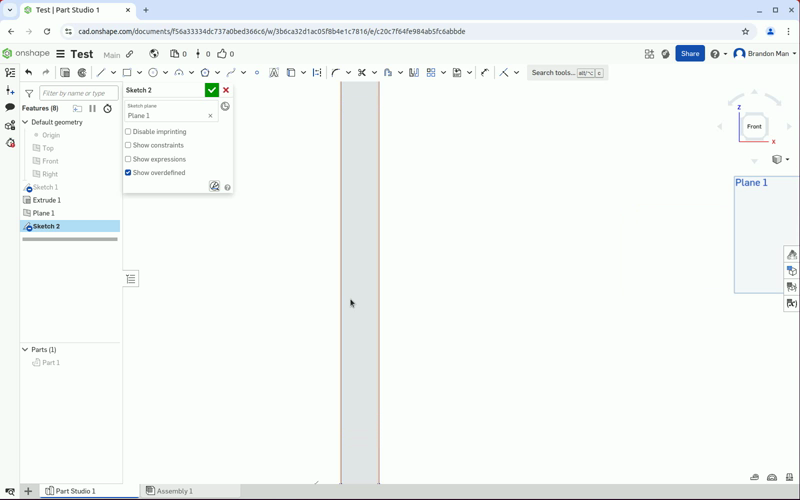
scroll(6)
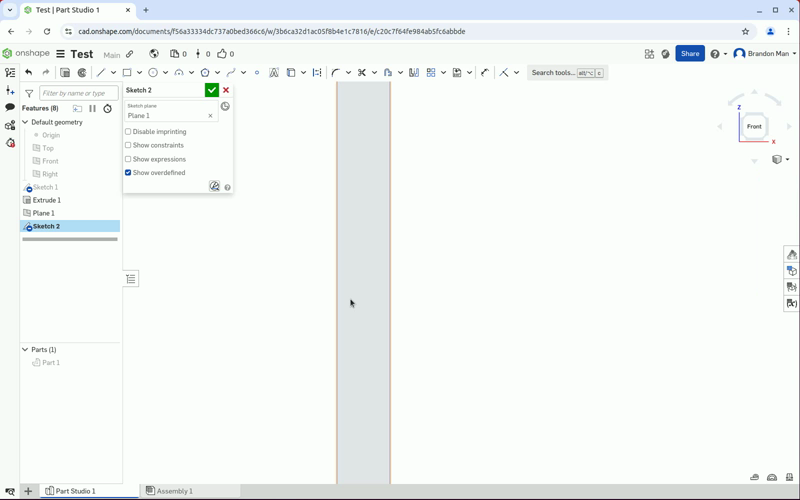
scroll(6)
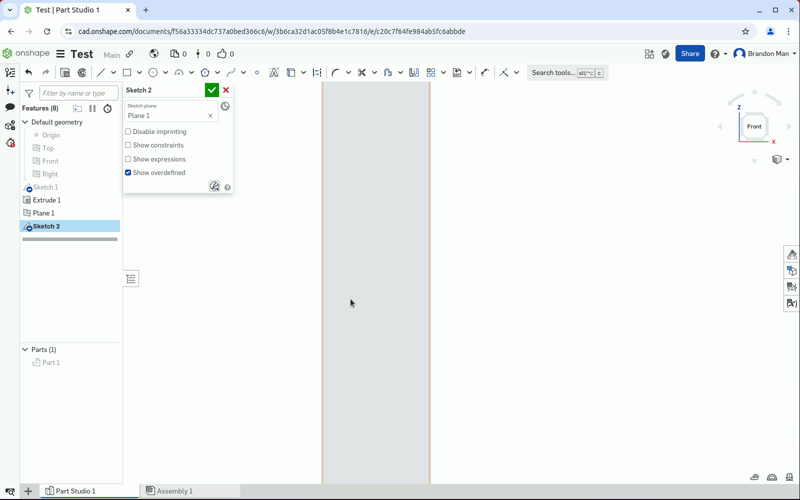
click(350, 298)
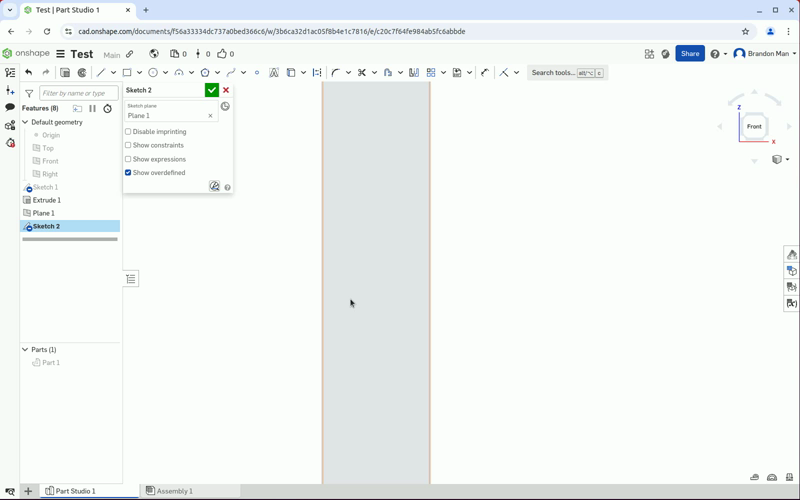
scroll(-6)
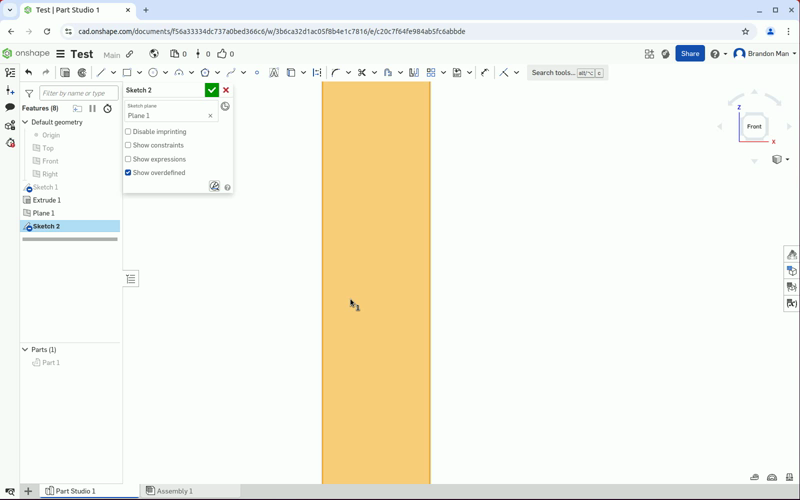
scroll(-6)
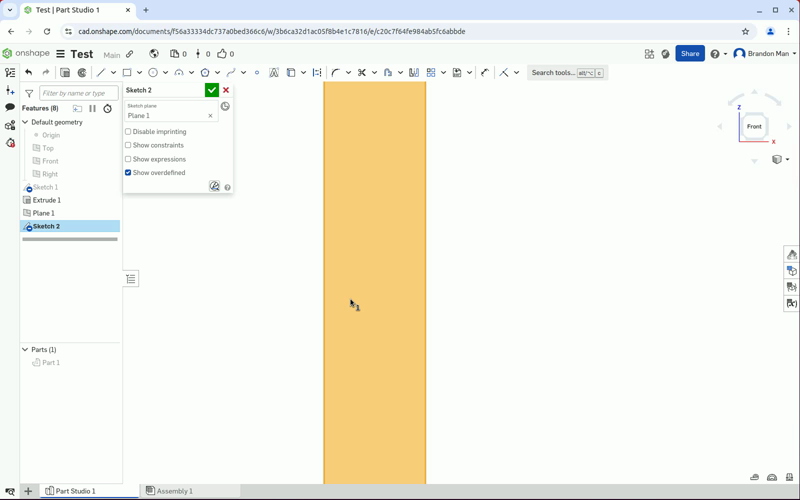
scroll(-6)
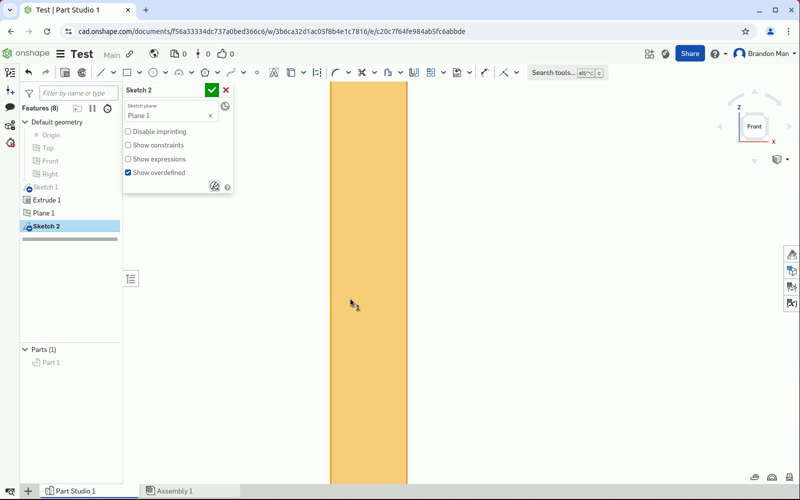
scroll(-6)
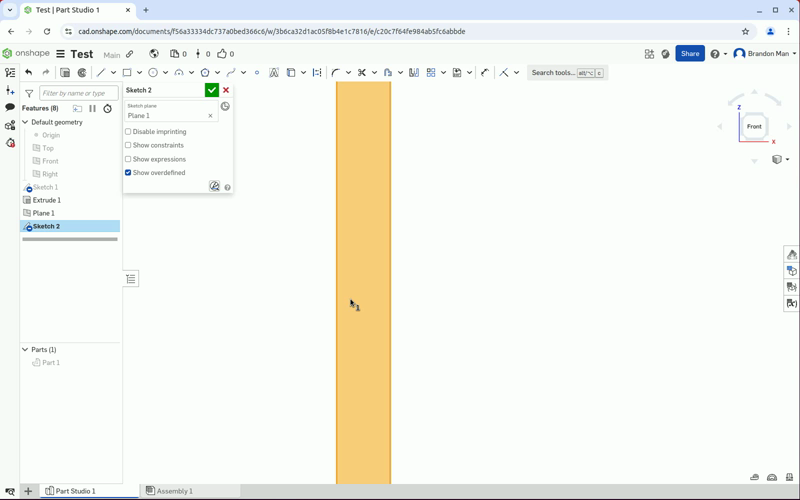
scroll(-6)
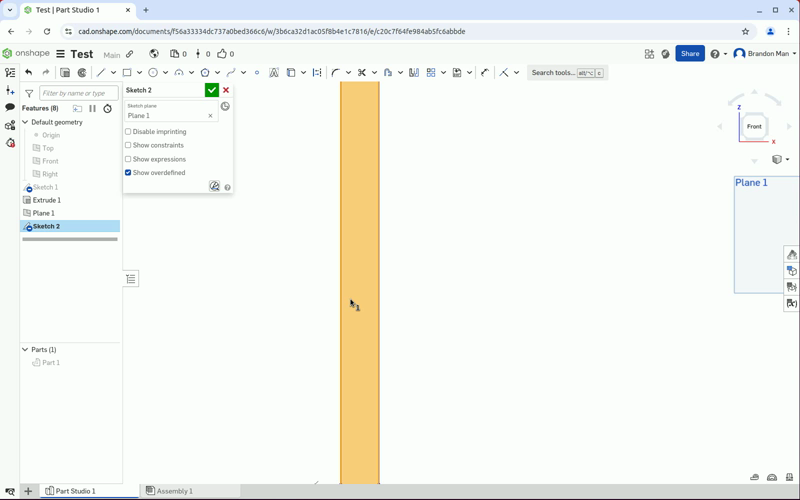
scroll(-6)
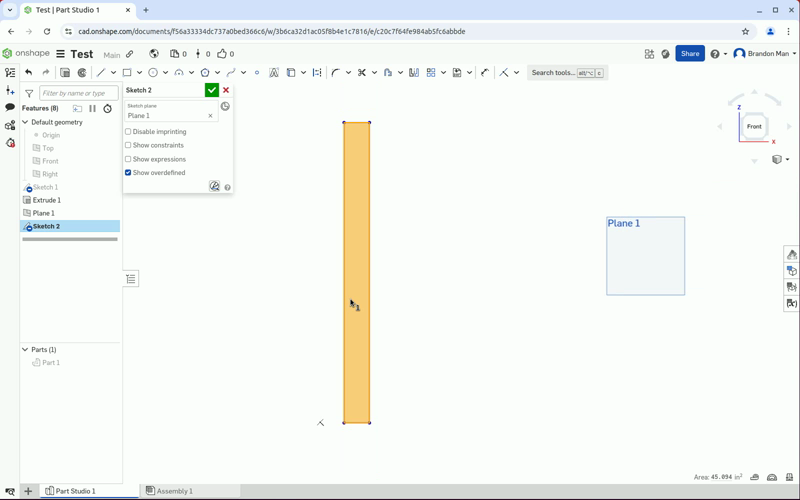
scroll(-6)
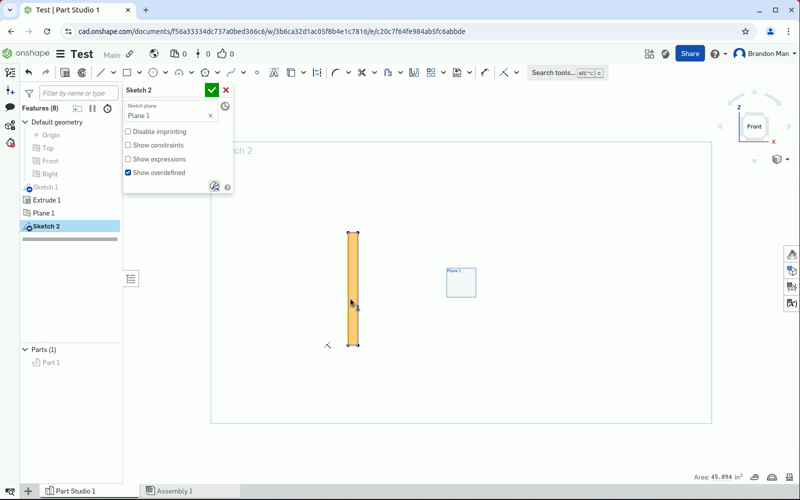
mouse_move(73, 352)
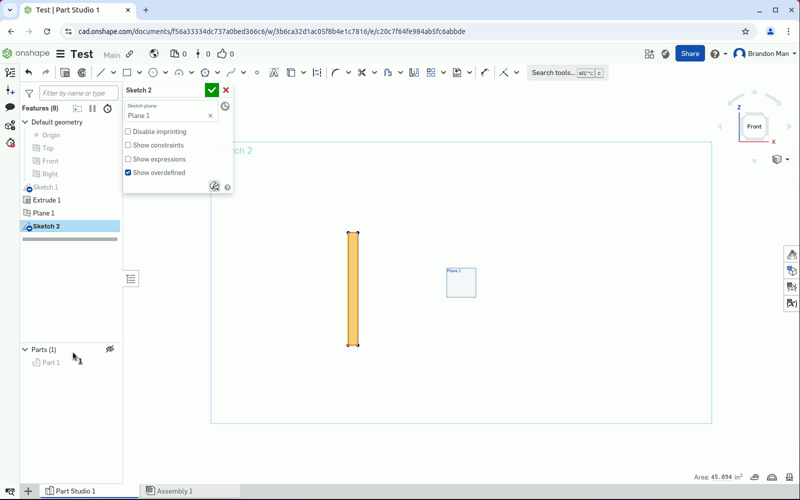
key(shift+y)
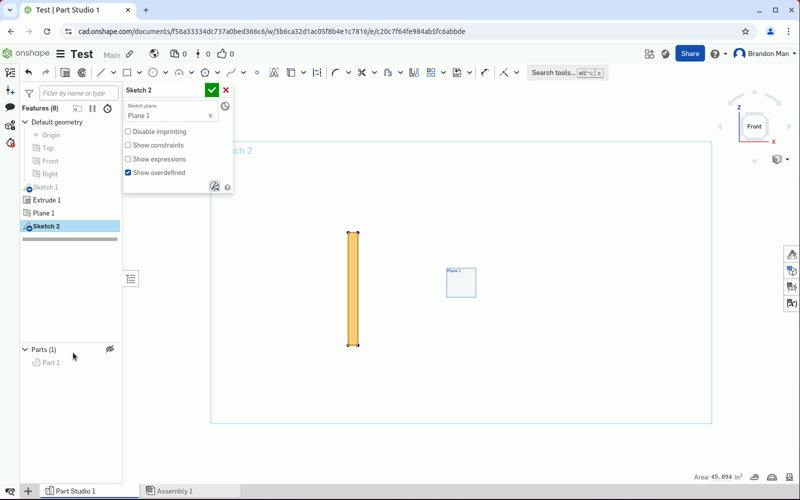
key(shift+e)
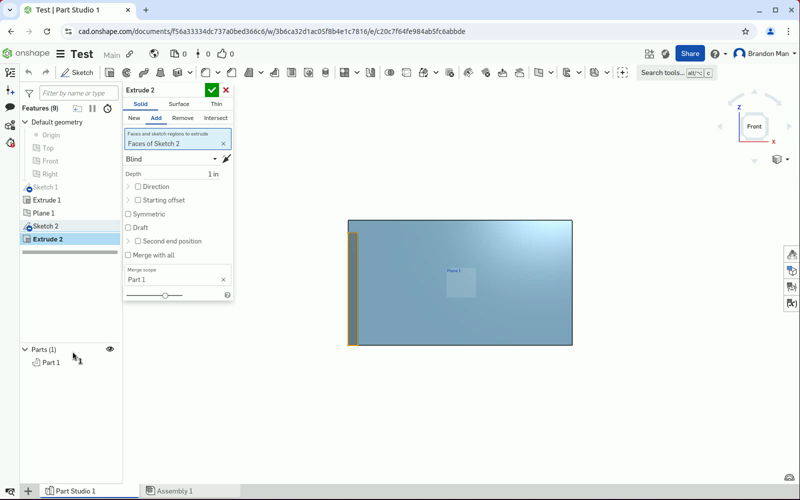
mouse_move(143, 106)
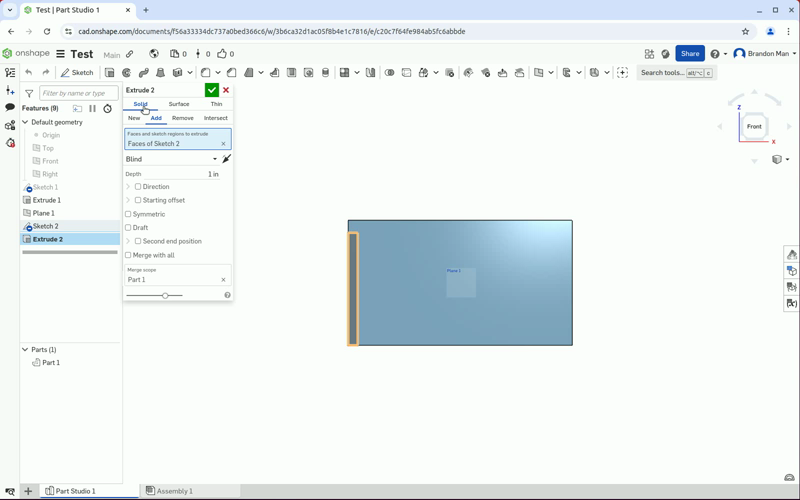
click(143, 106)
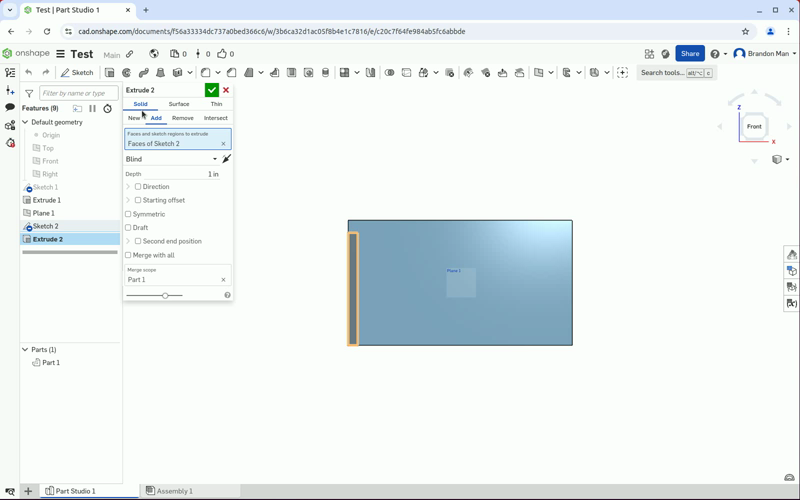
mouse_move(137, 120)
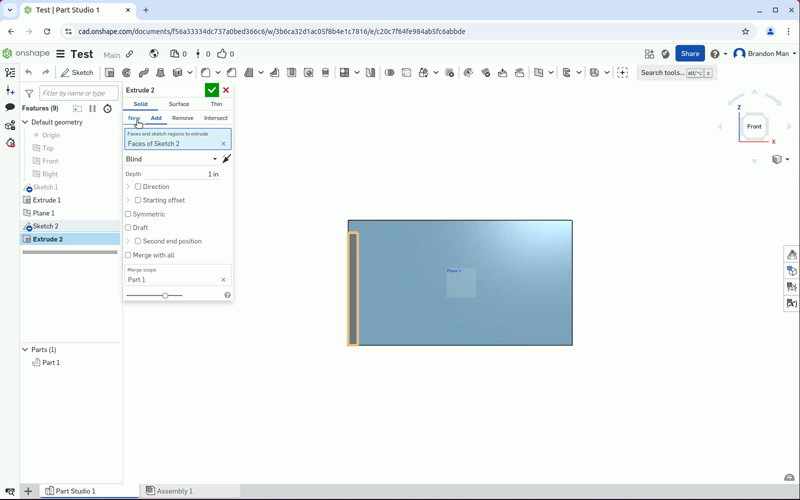
click(137, 120)
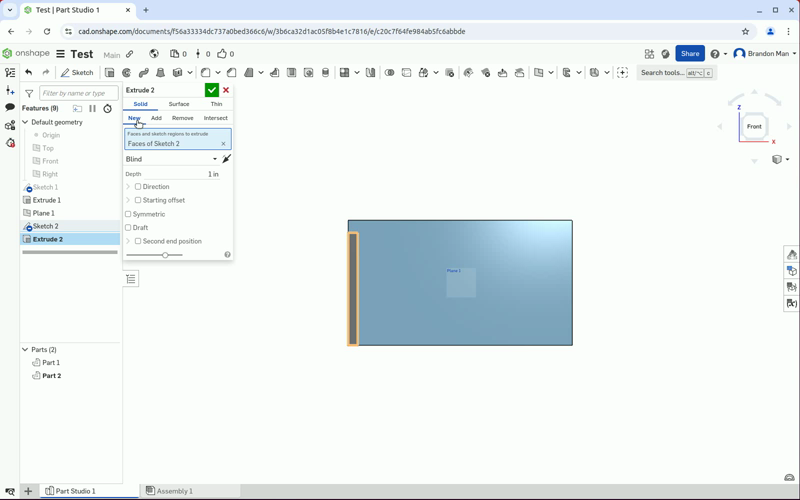
key(tab, 4)
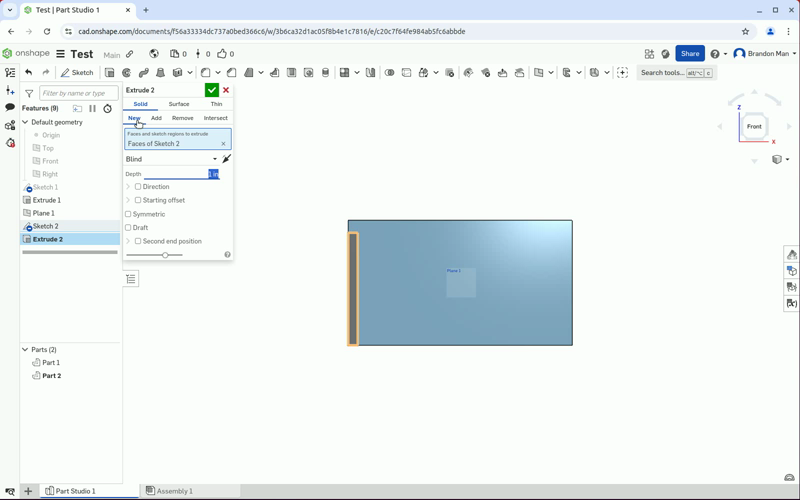
text(16.609)
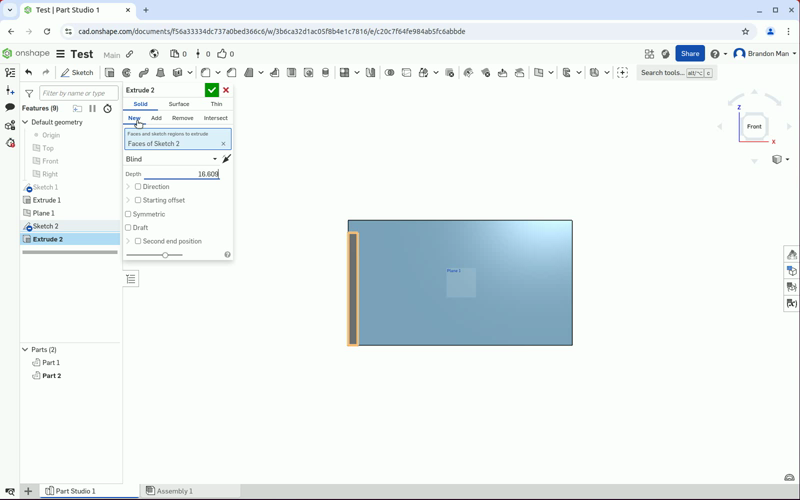
key(enter)
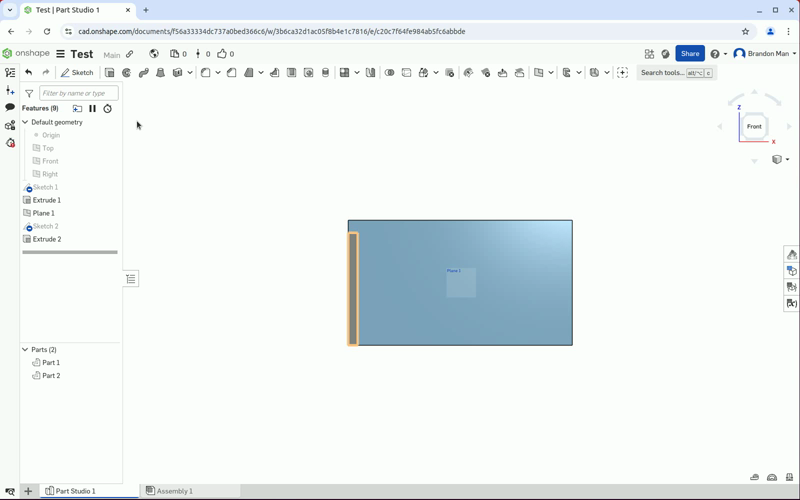
key(shift+h)
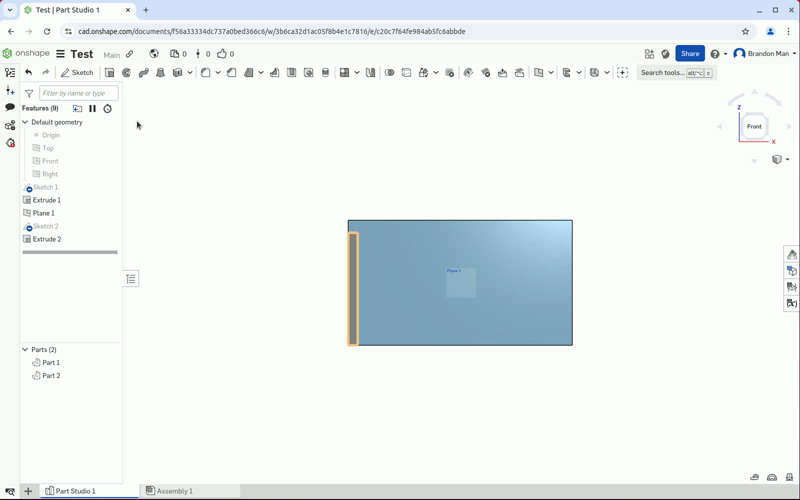
key(shift+h)
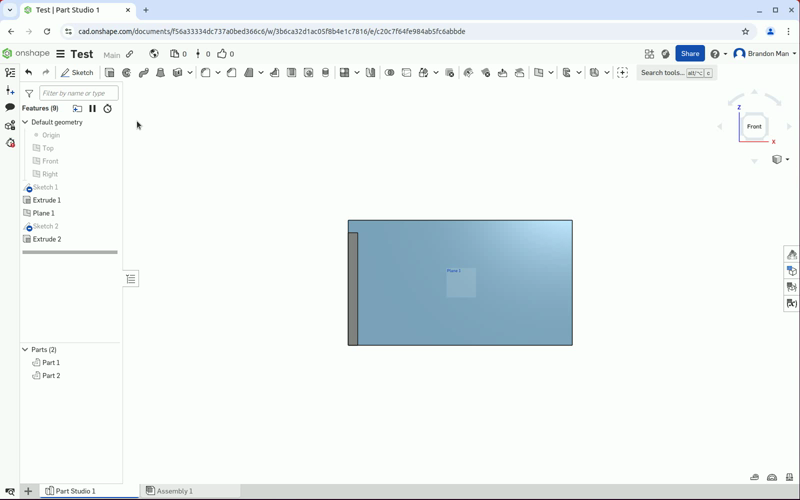
mouse_move(73, 189)
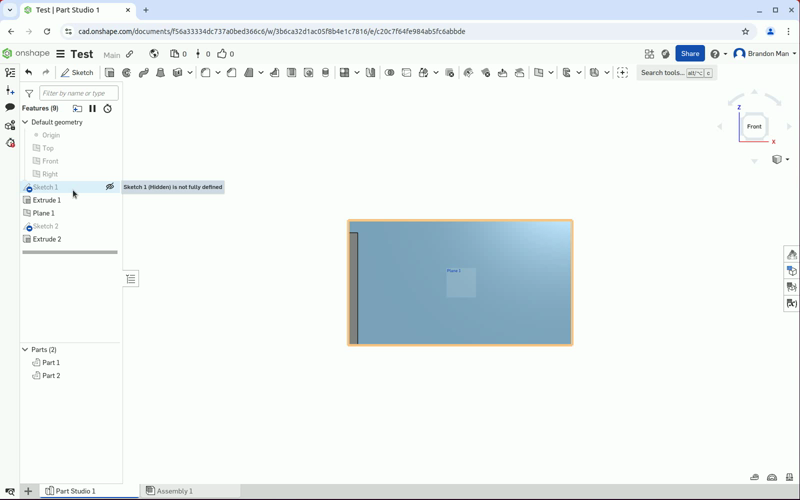
click(73, 189)
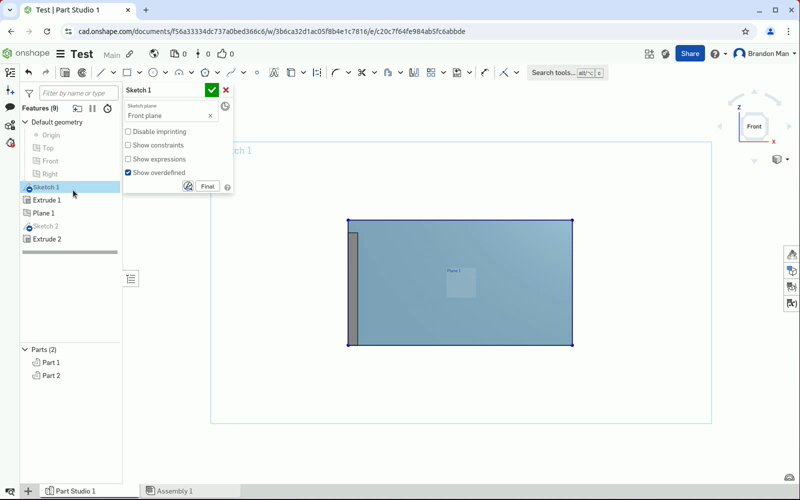
mouse_move(229, 92)
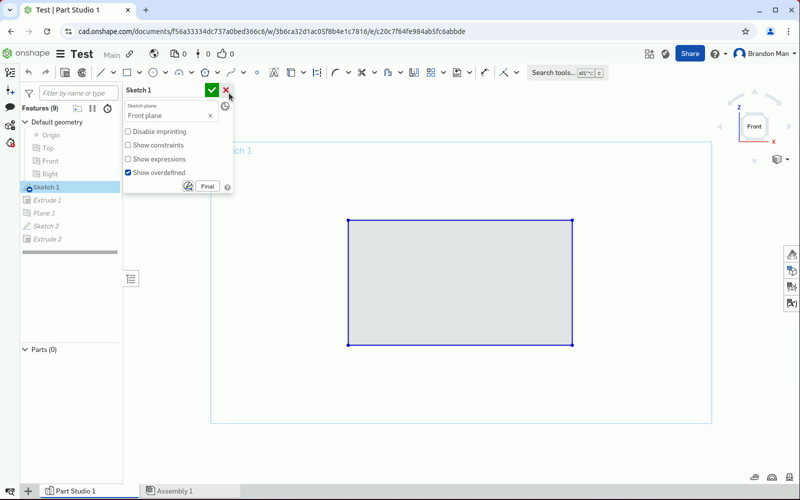
click(229, 92)
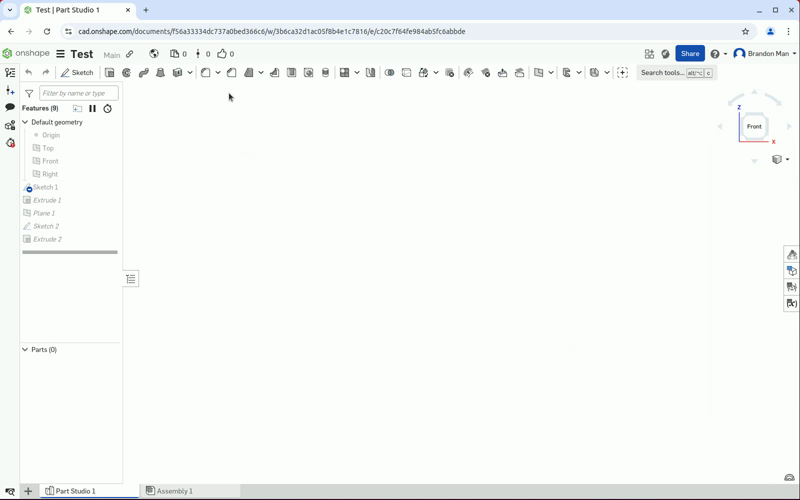
key(shift+s)
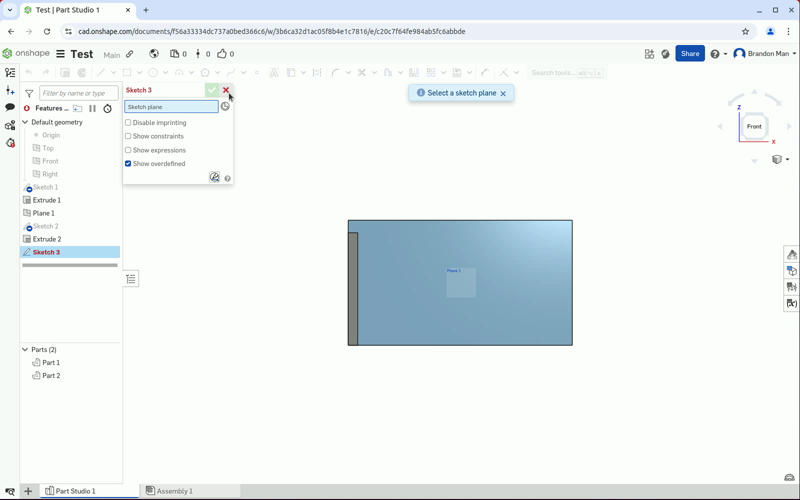
mouse_move(73, 215)
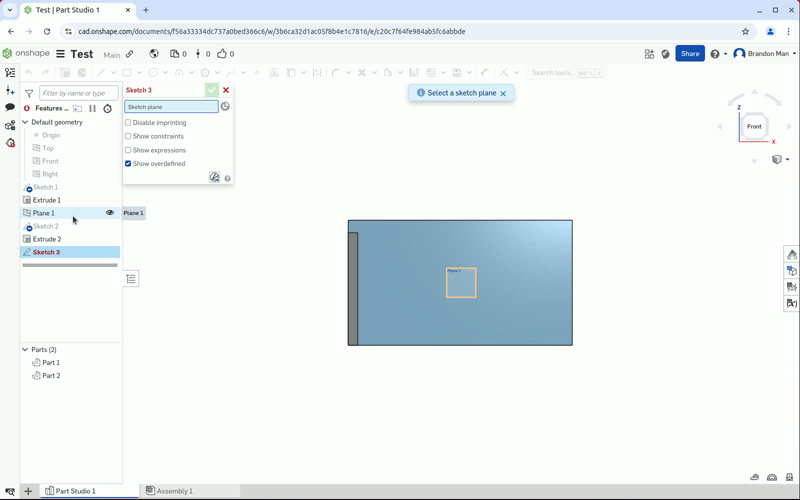
click(73, 215)
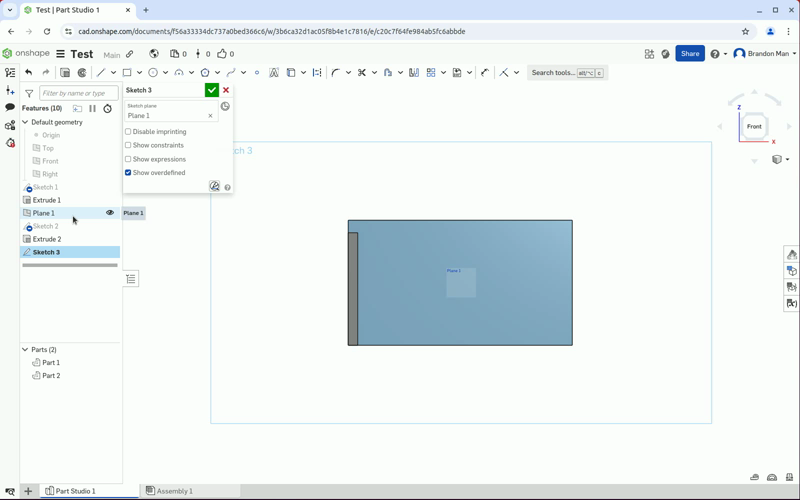
mouse_move(73, 352)
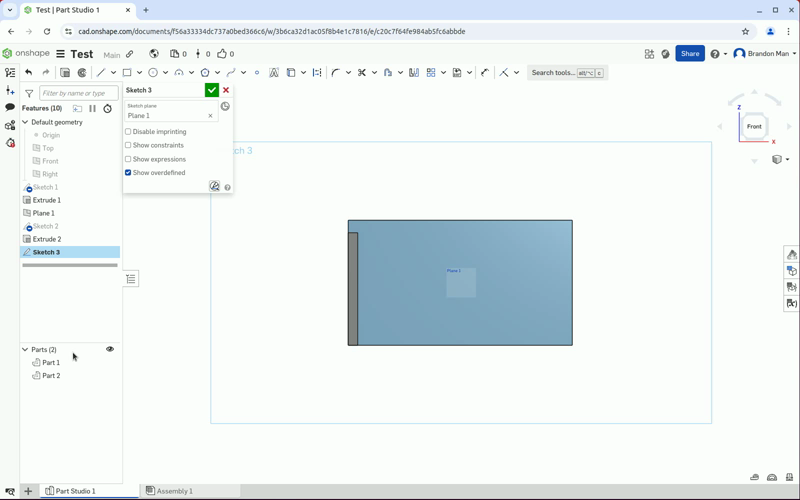
key(y)
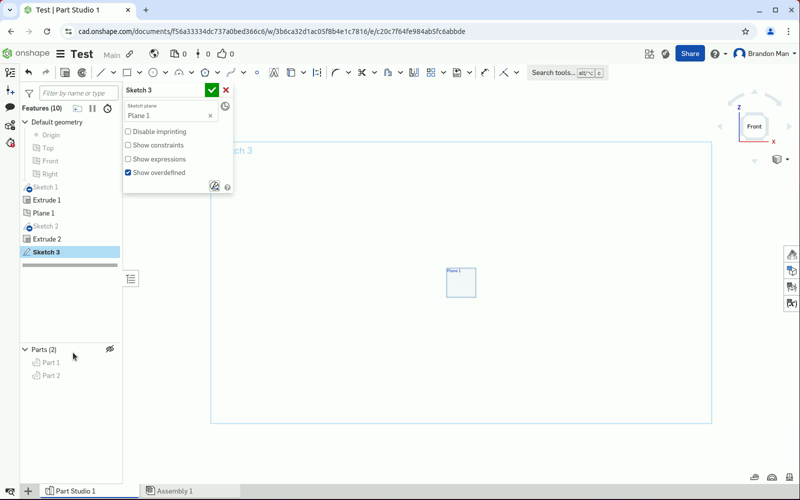
key(l)
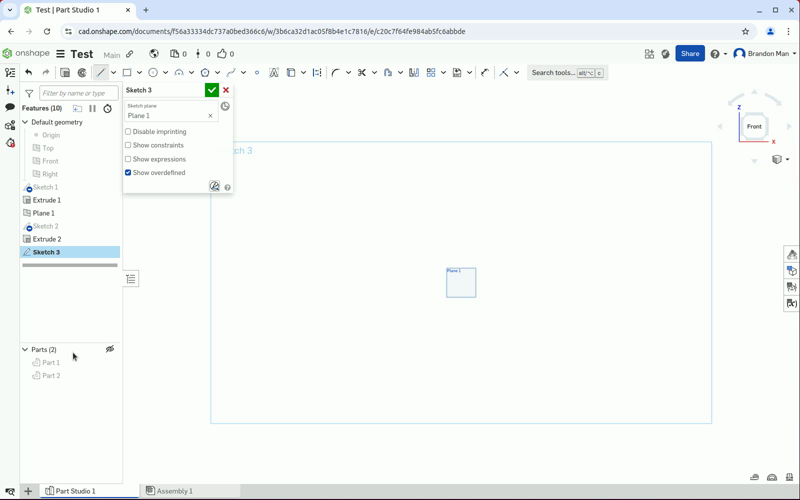
key_down(shift)
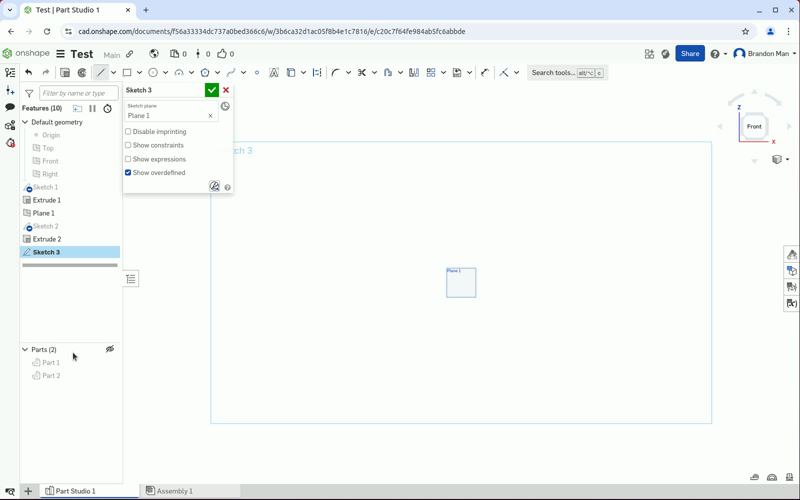
mouse_move(564, 345)
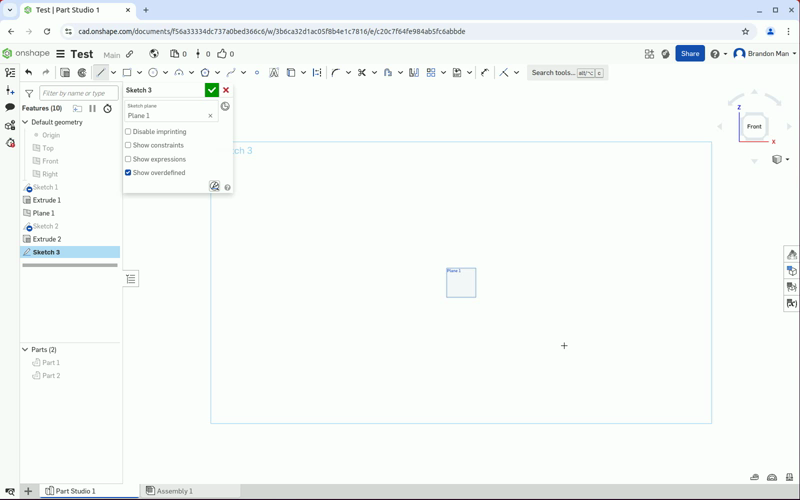
click(564, 345)
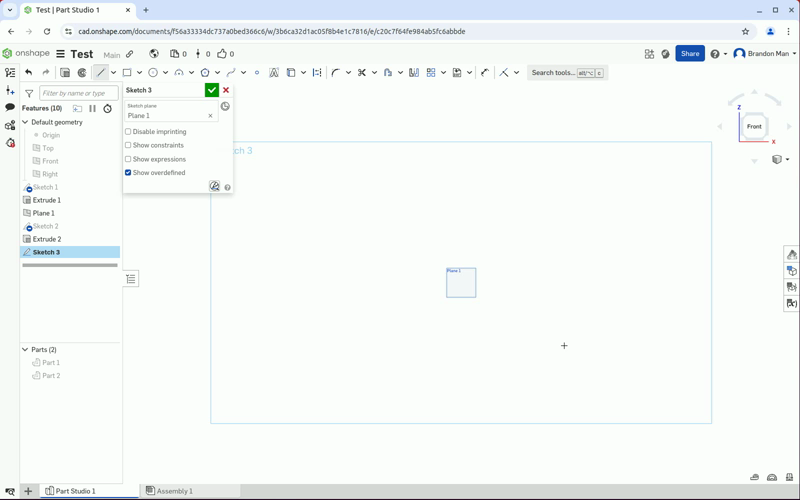
key_up(shift)
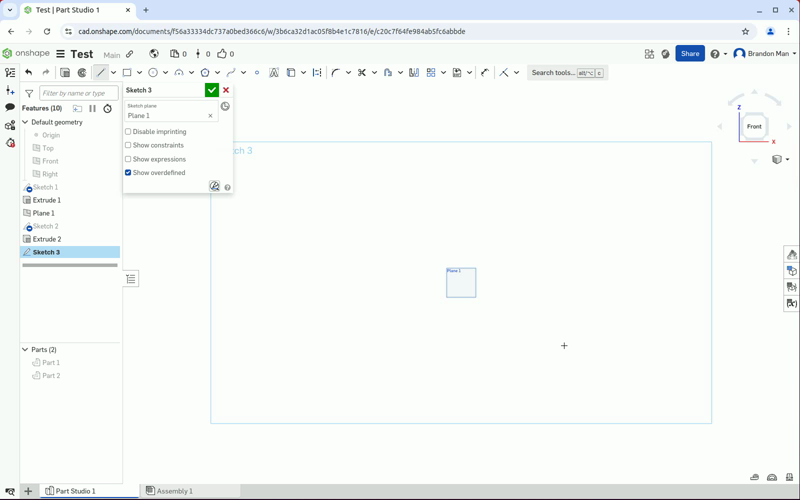
key_down(shift)
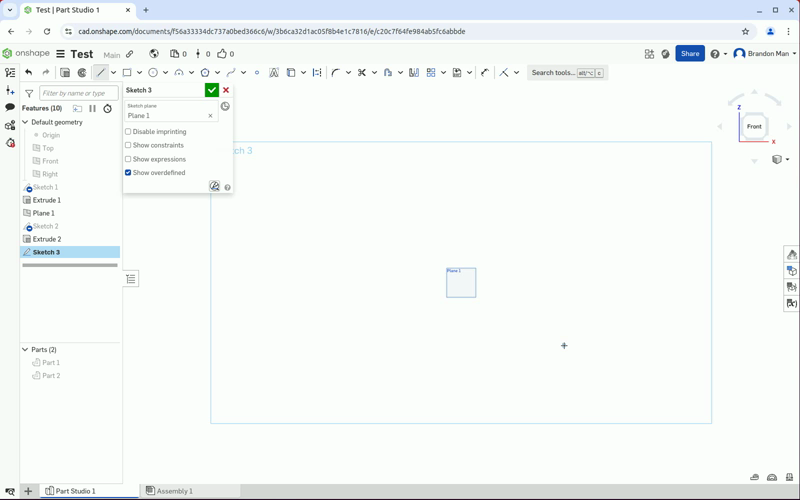
mouse_move(589, 345)
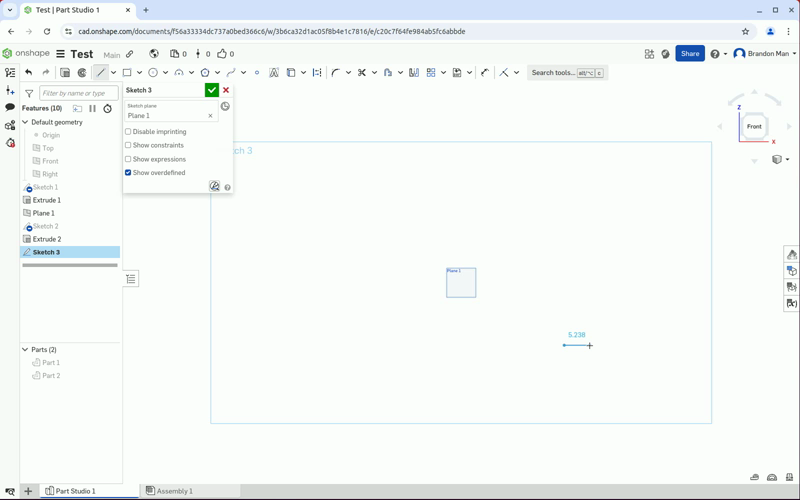
mouse_move(573, 345)
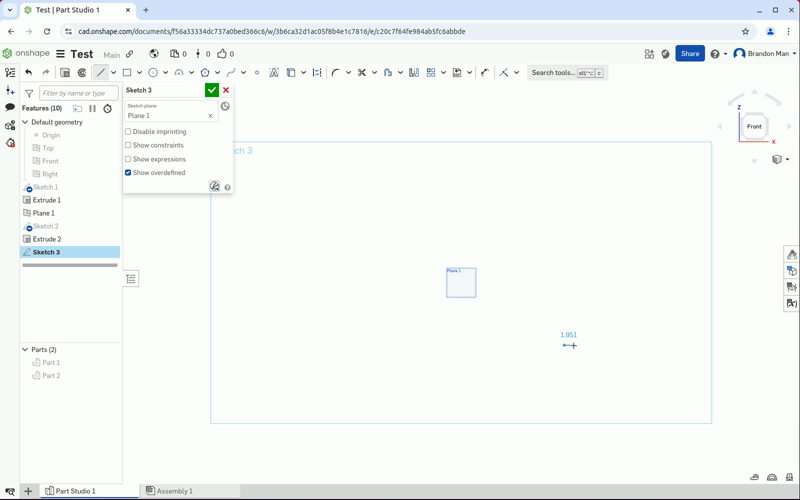
click(573, 345)
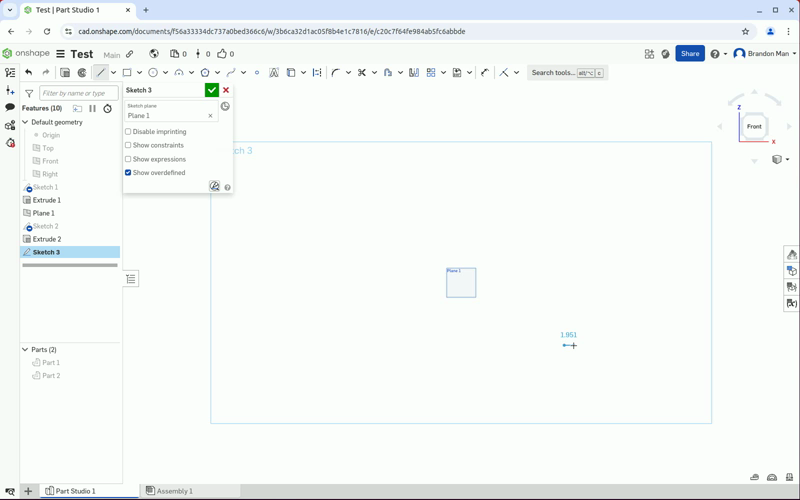
key_up(shift)
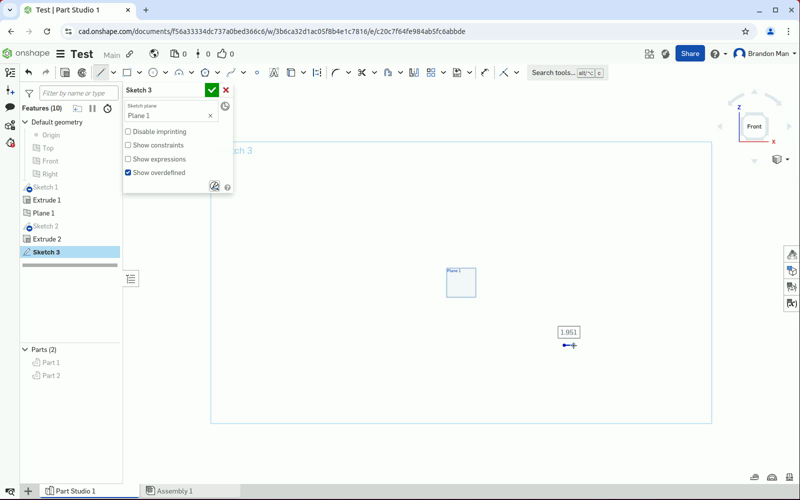
key_down(shift)
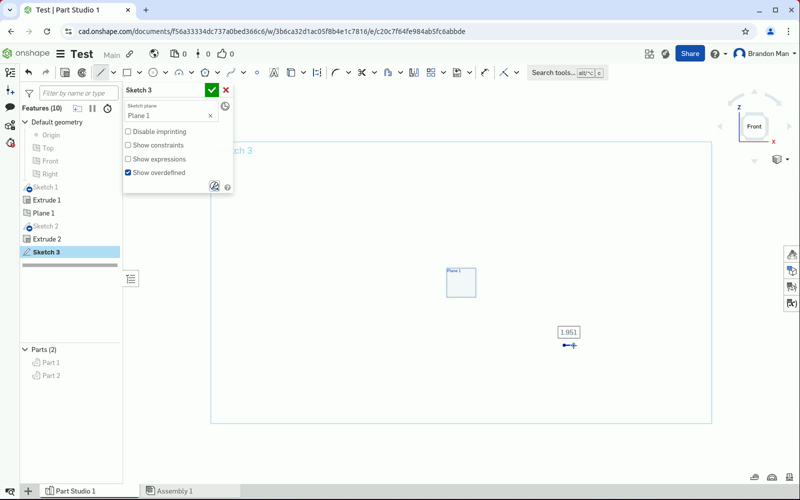
mouse_move(573, 232)
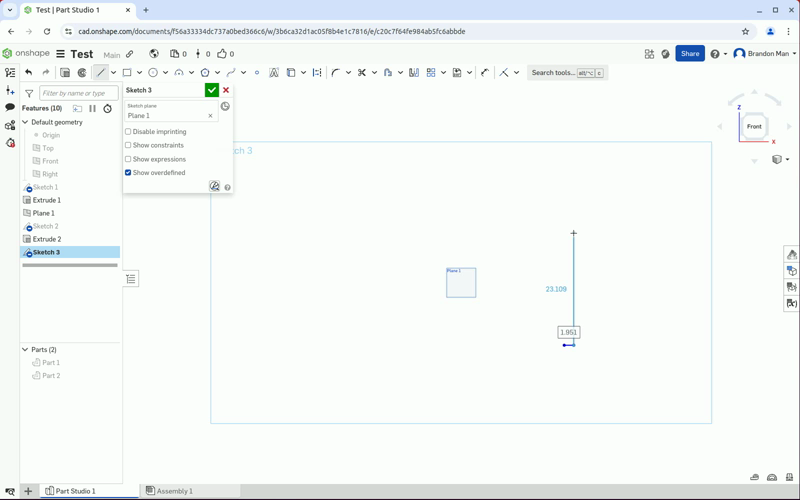
click(573, 232)
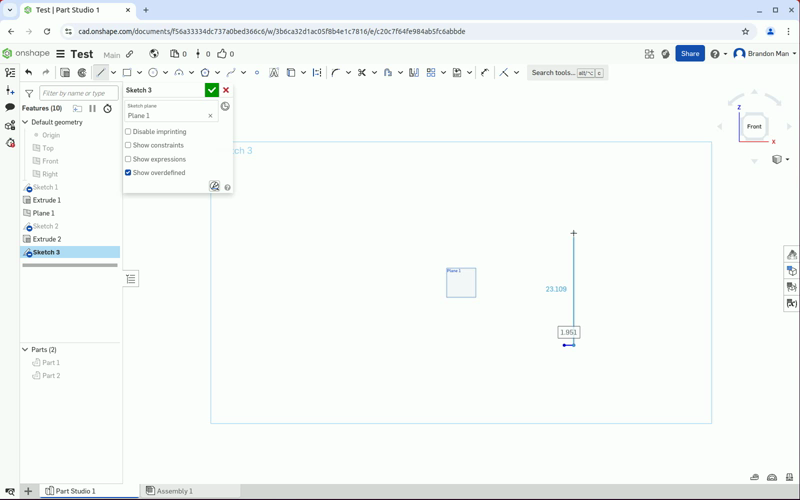
key_up(shift)
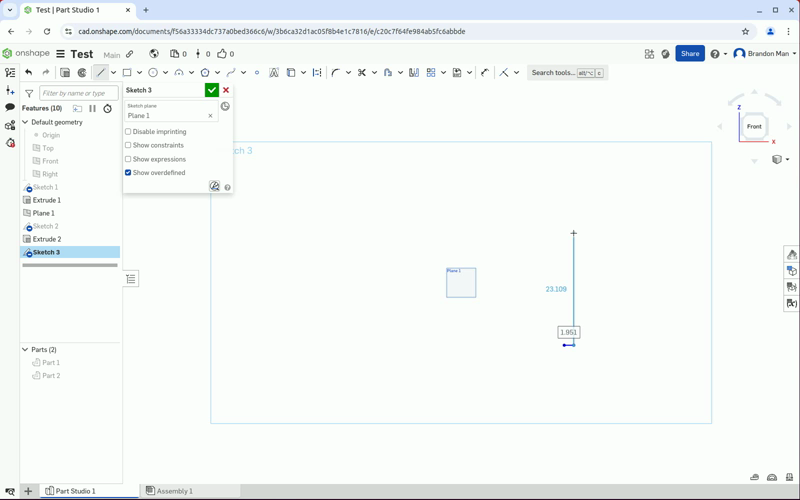
key_down(shift)
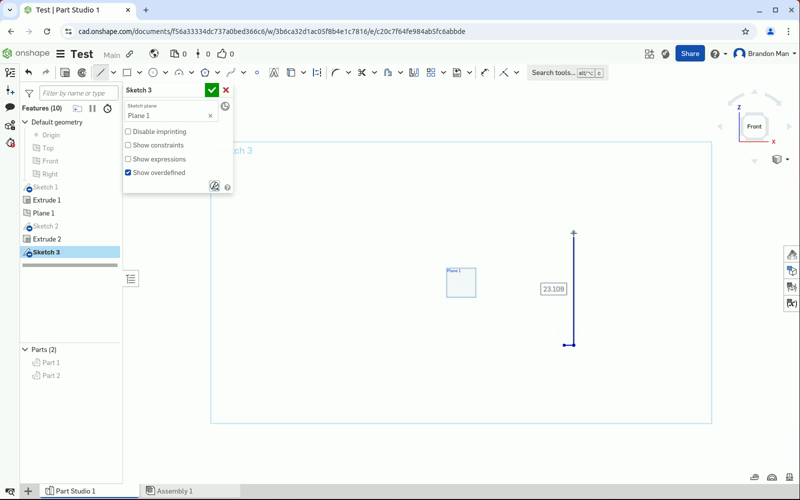
mouse_move(589, 232)
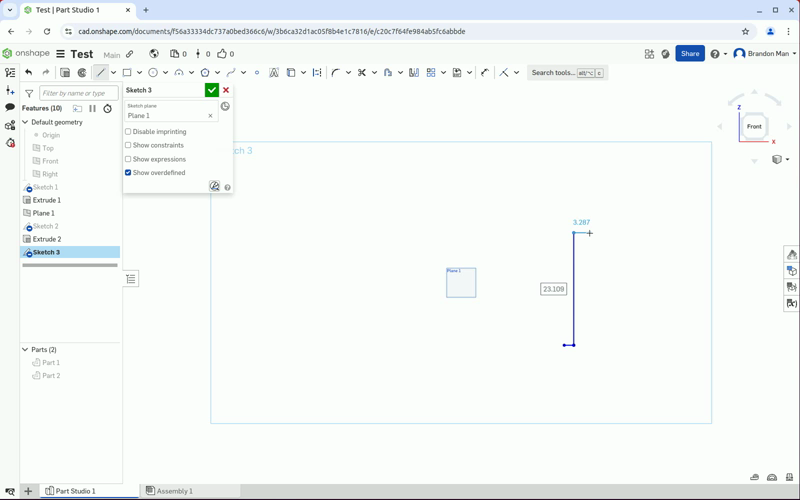
mouse_move(564, 232)
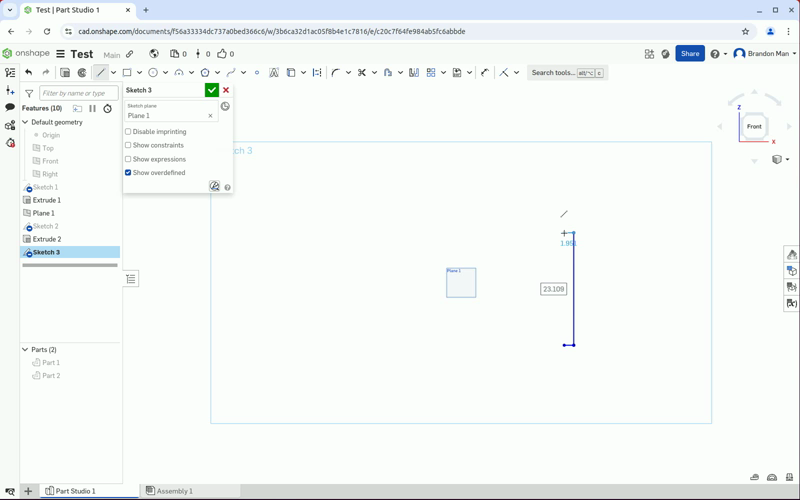
click(564, 232)
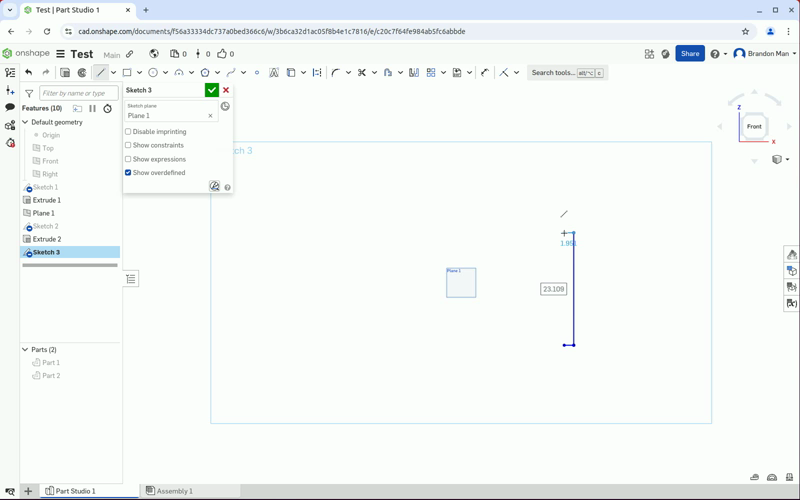
key_up(shift)
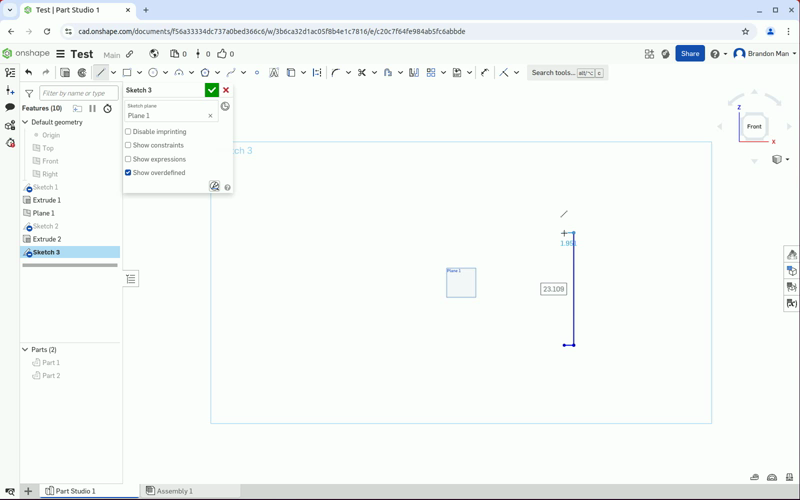
key_down(shift)
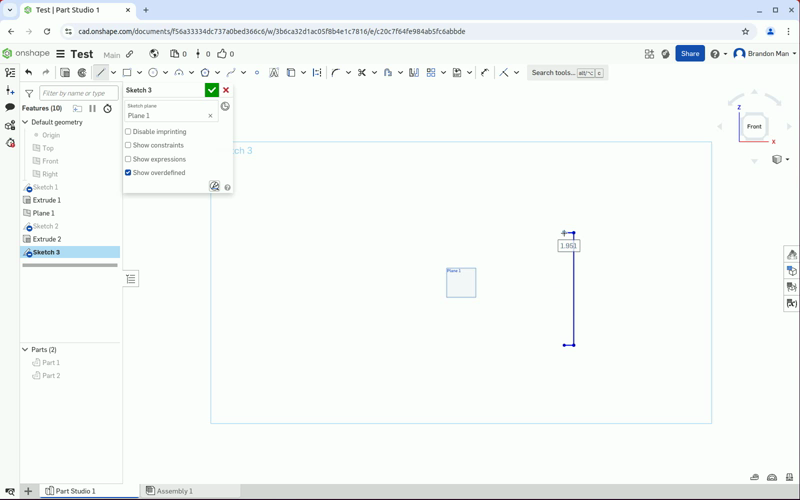
mouse_move(564, 345)
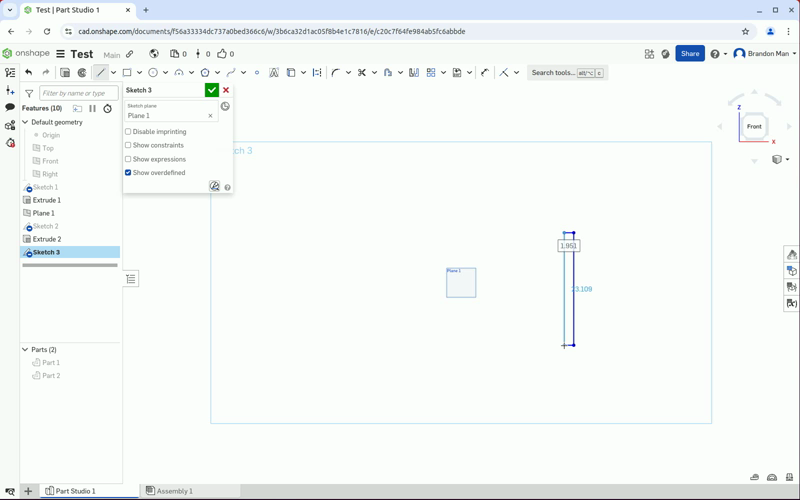
key_up(shift)
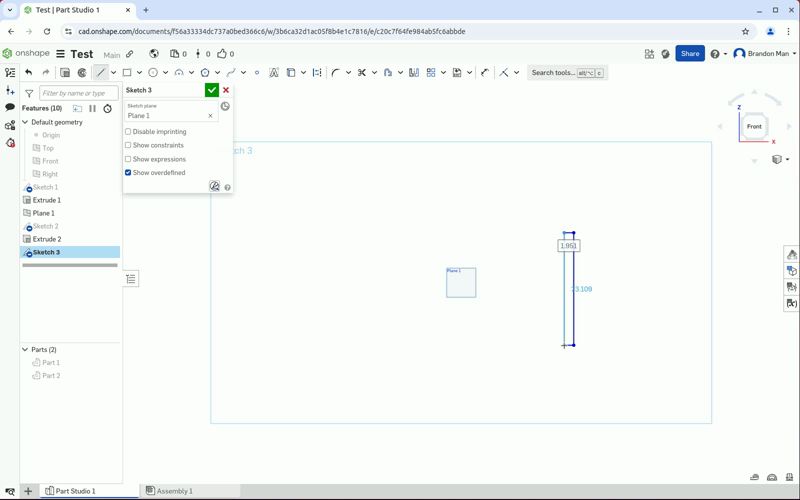
click(564, 345)
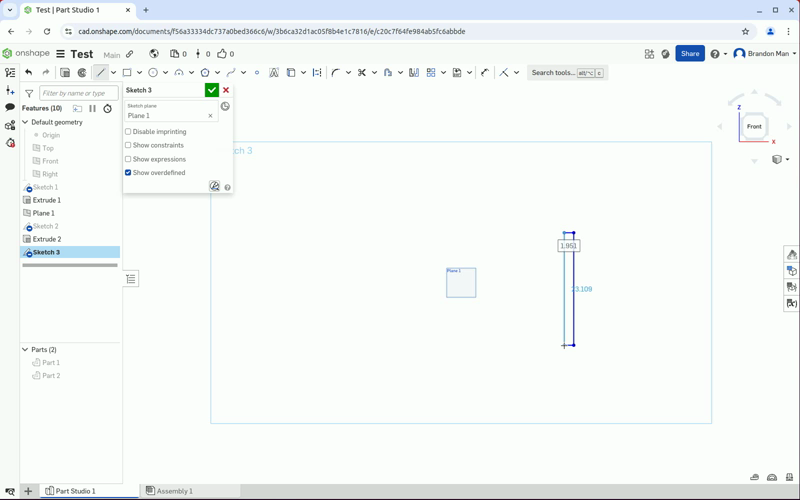
key(esc)
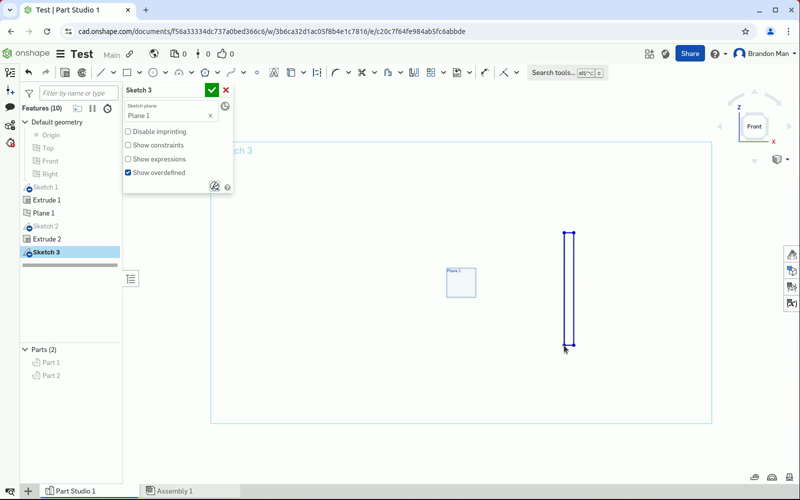
mouse_move(567, 237)
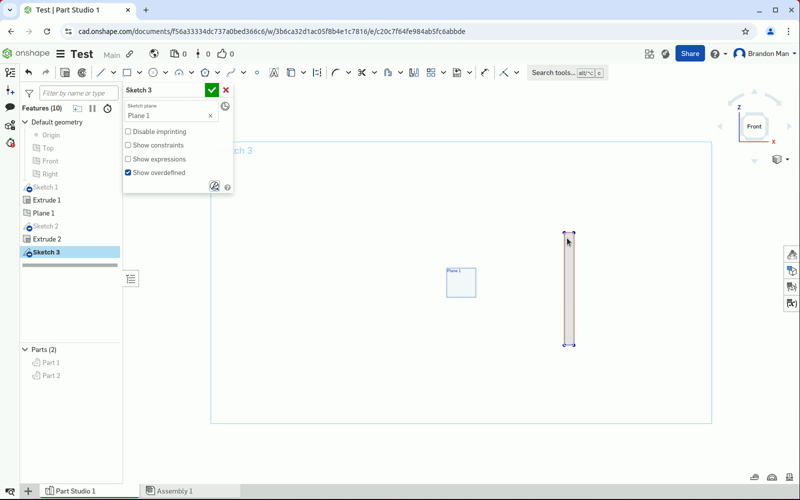
scroll(6)
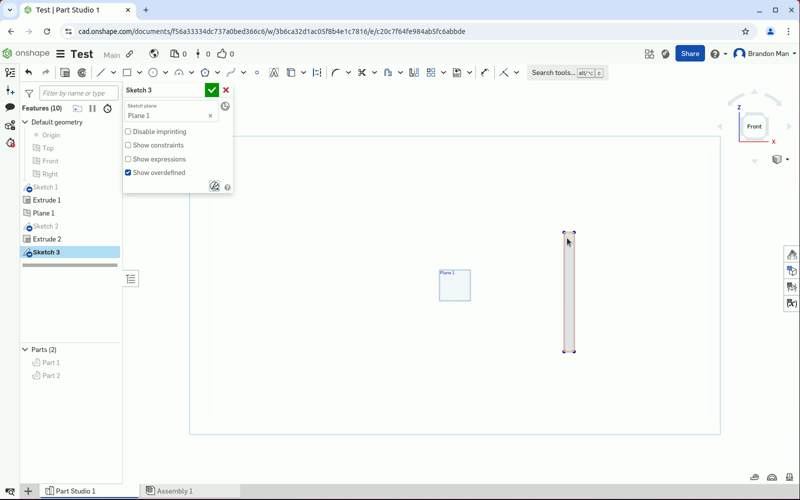
scroll(6)
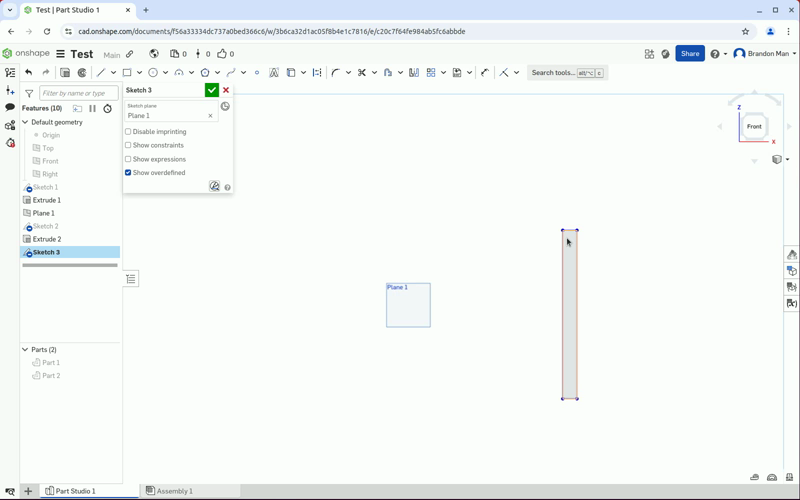
scroll(6)
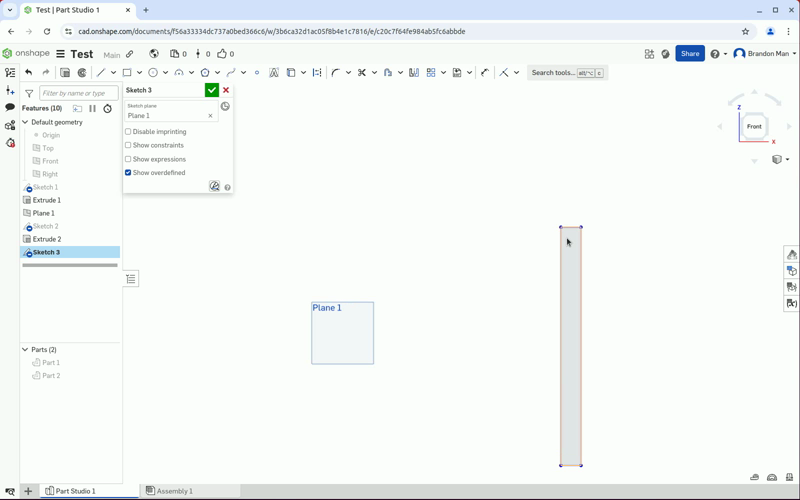
scroll(6)
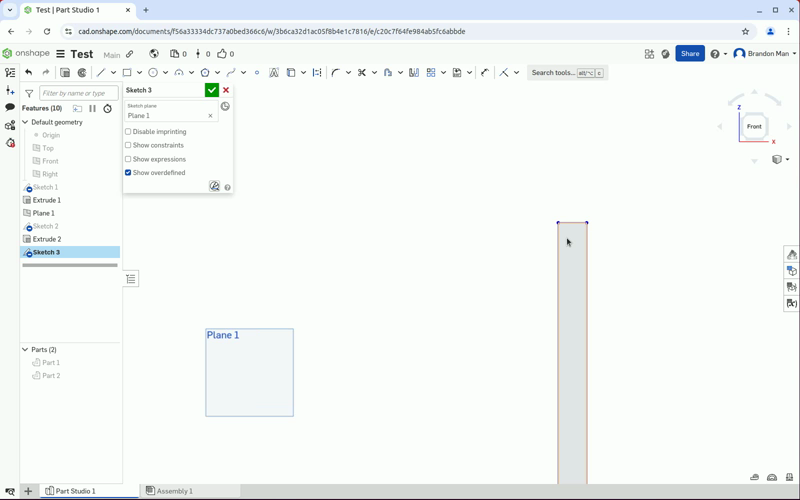
scroll(6)
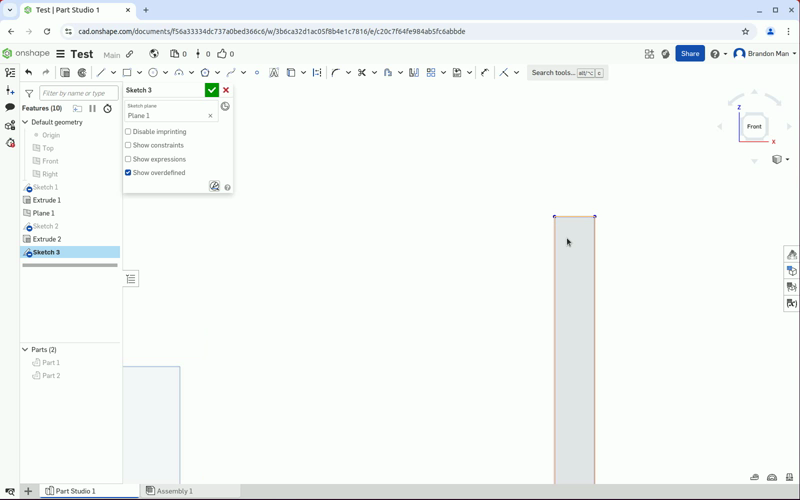
scroll(6)
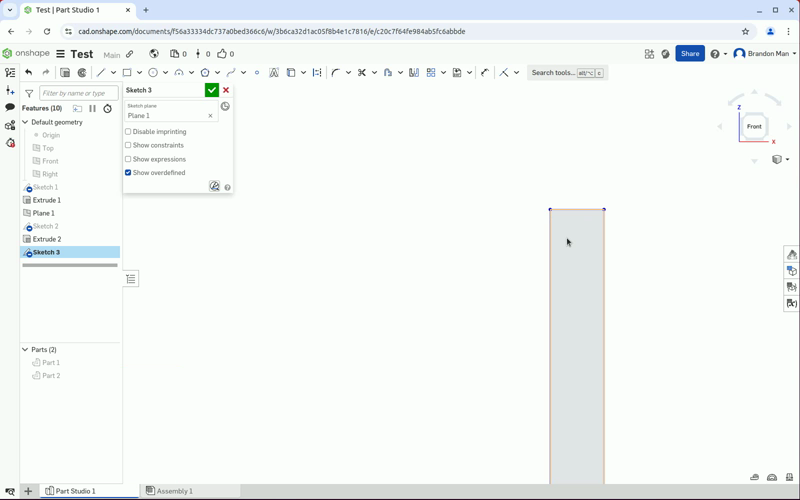
scroll(6)
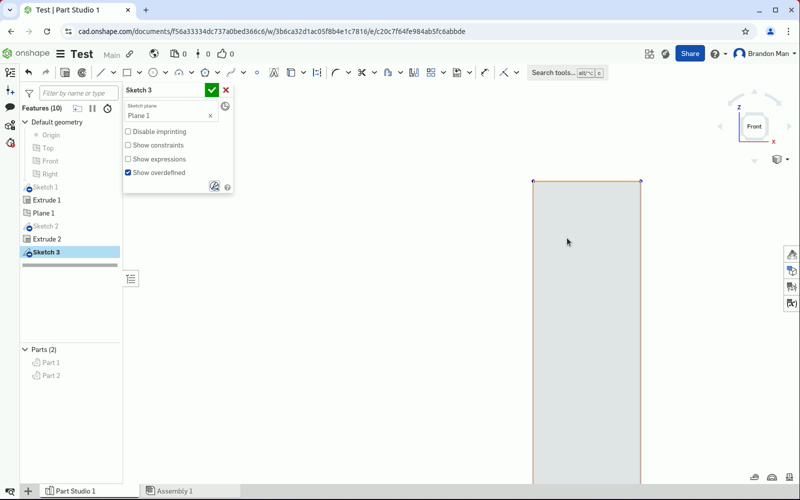
click(567, 237)
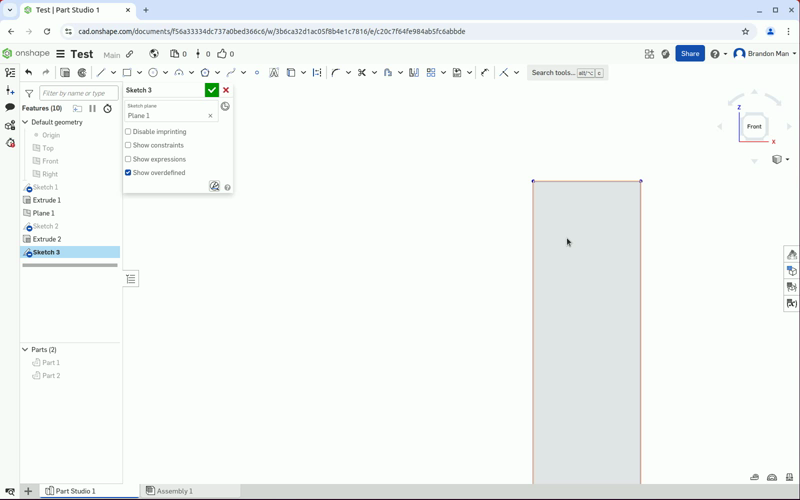
scroll(-6)
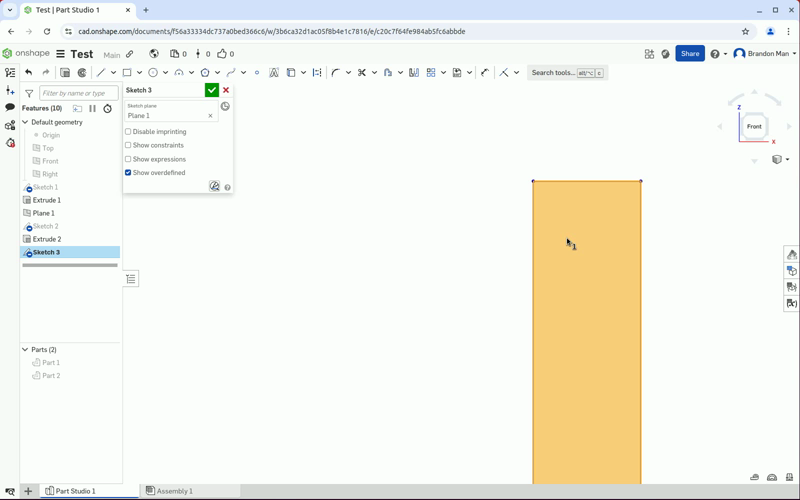
scroll(-6)
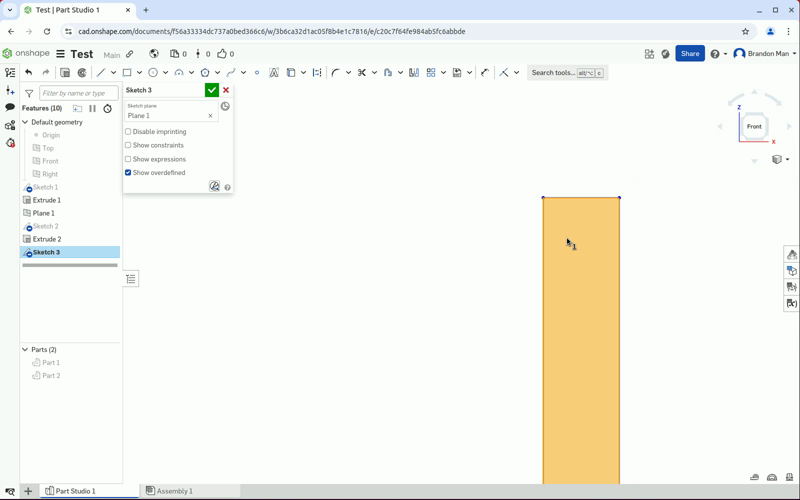
scroll(-6)
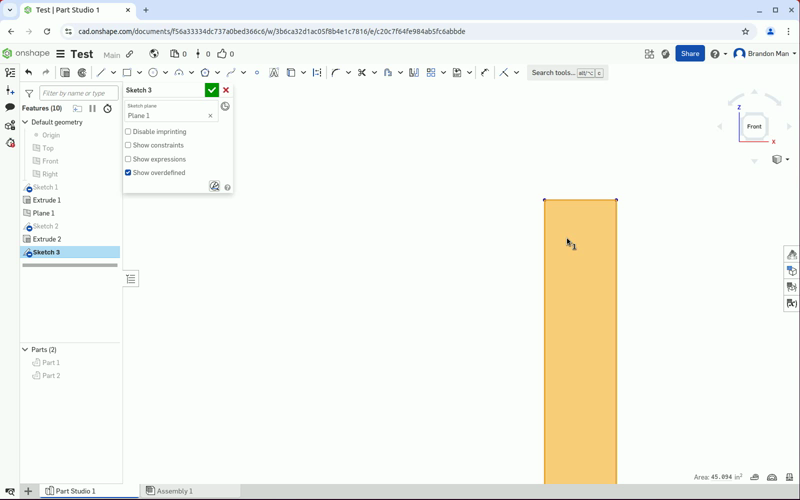
scroll(-6)
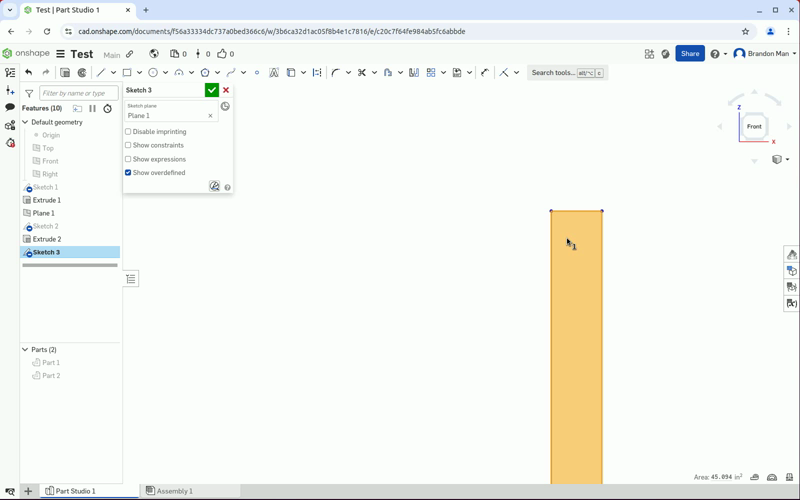
scroll(-6)
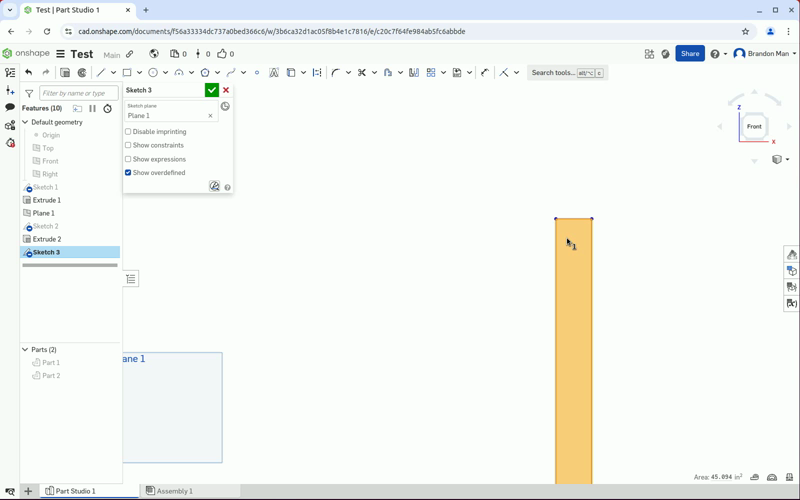
scroll(-6)
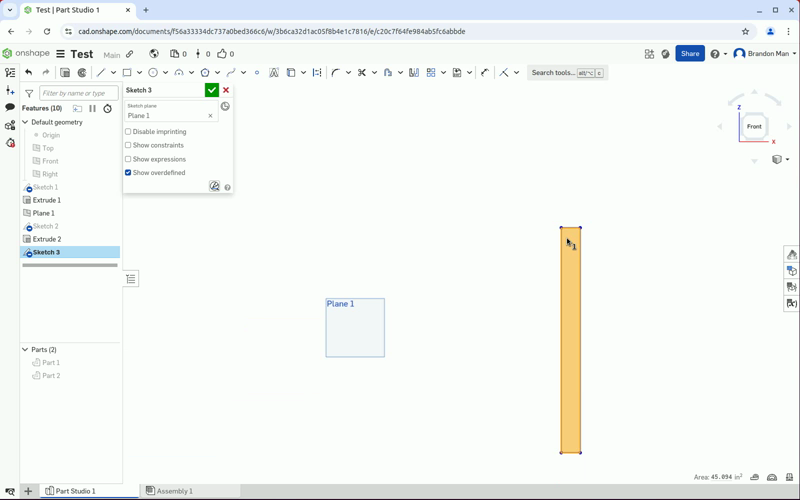
scroll(-6)
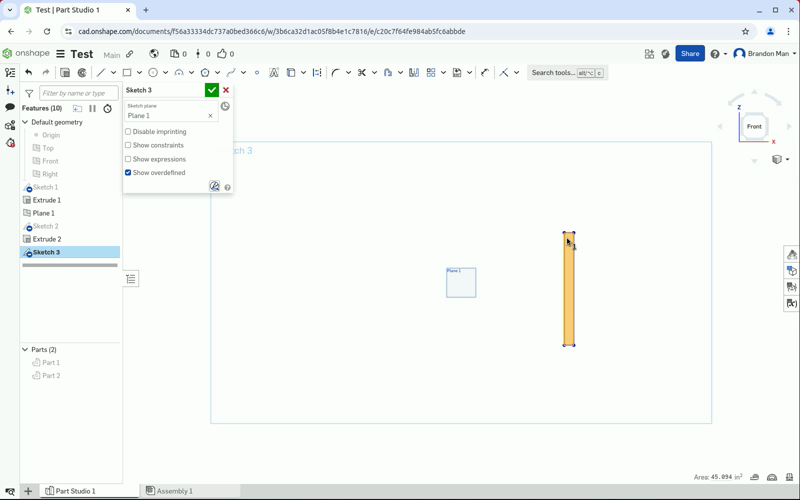
mouse_move(73, 352)
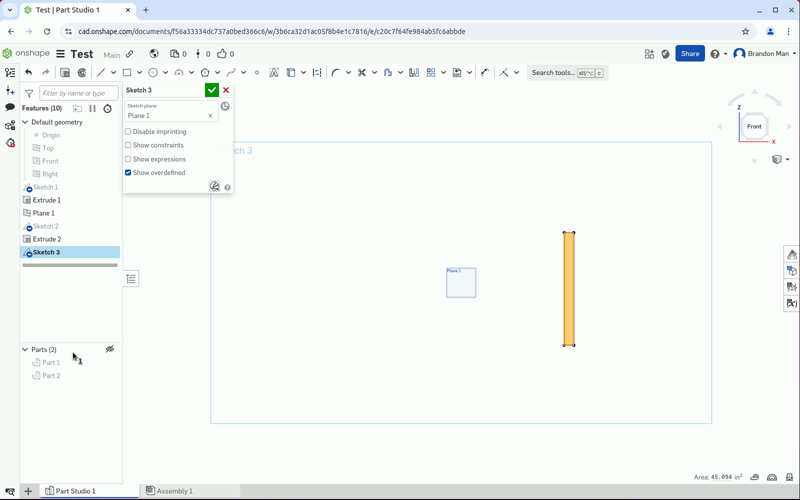
key(shift+y)
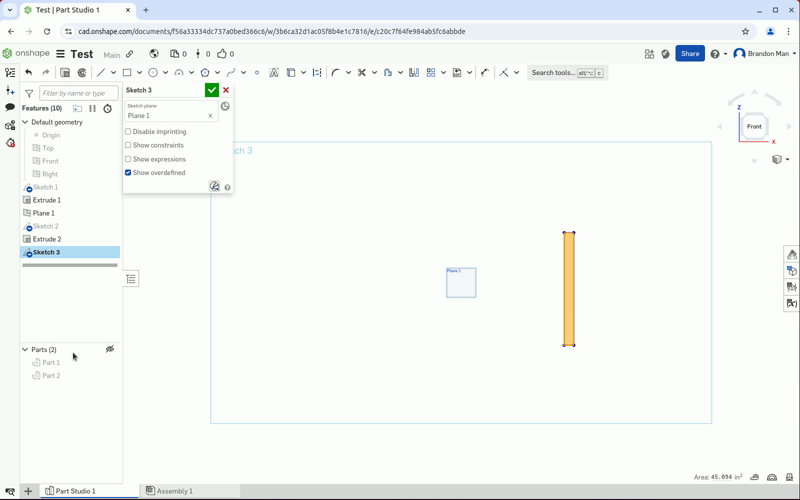
key(shift+e)
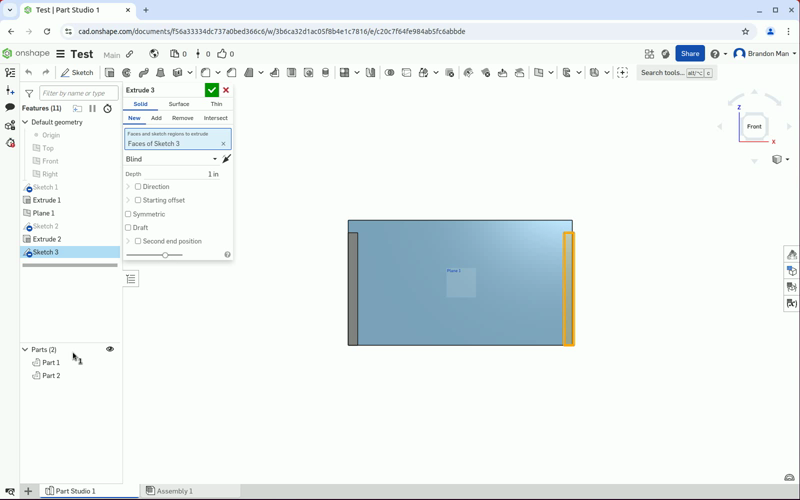
mouse_move(143, 106)
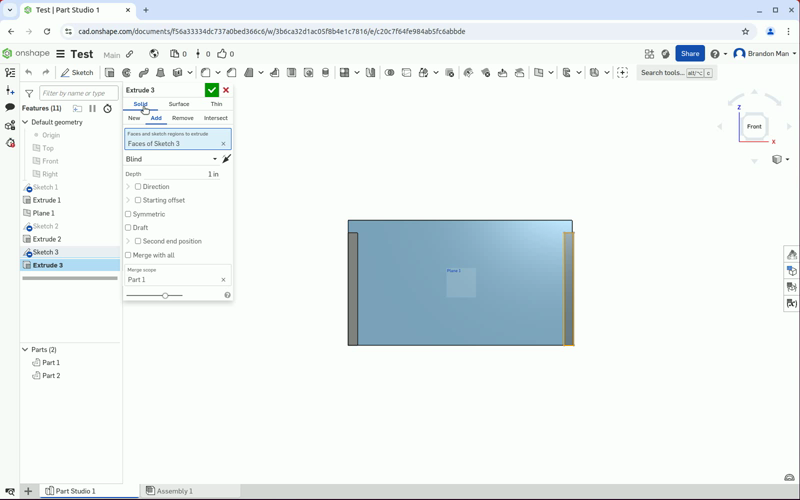
click(143, 106)
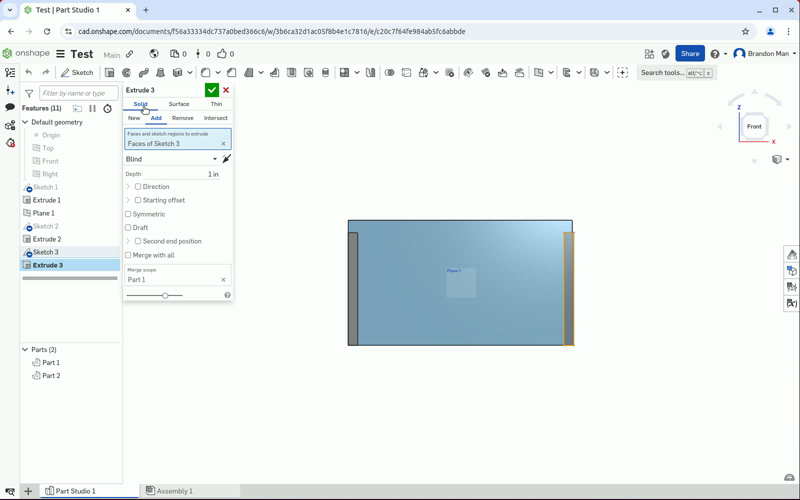
mouse_move(137, 120)
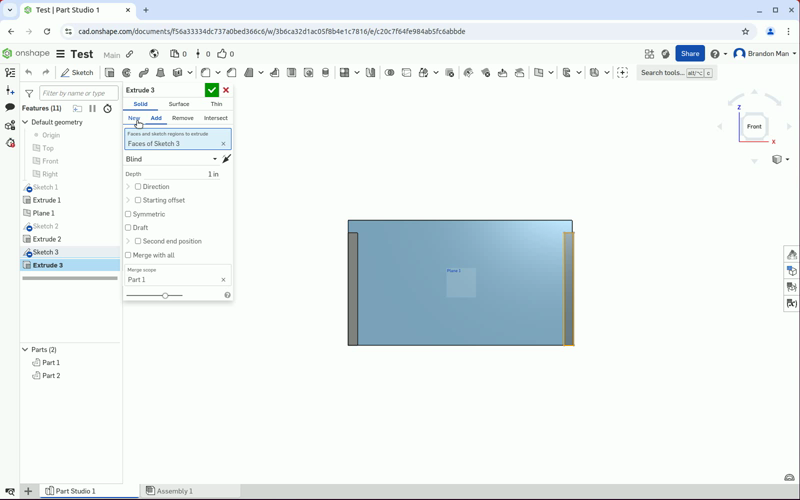
click(137, 120)
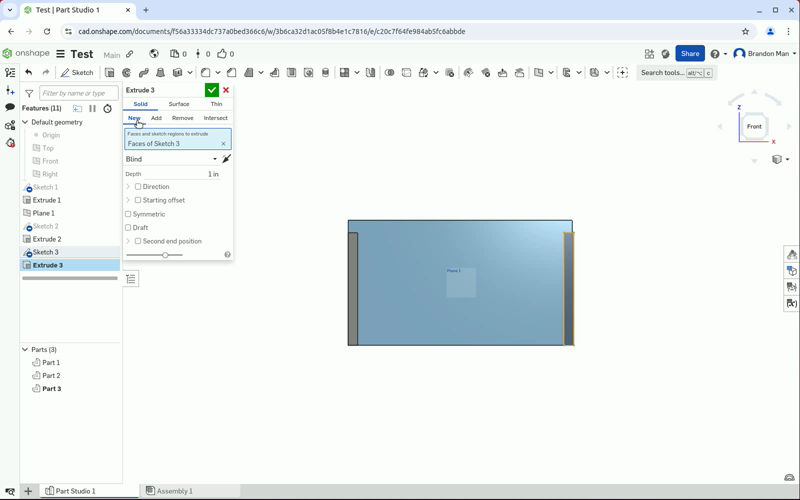
key(tab, 4)
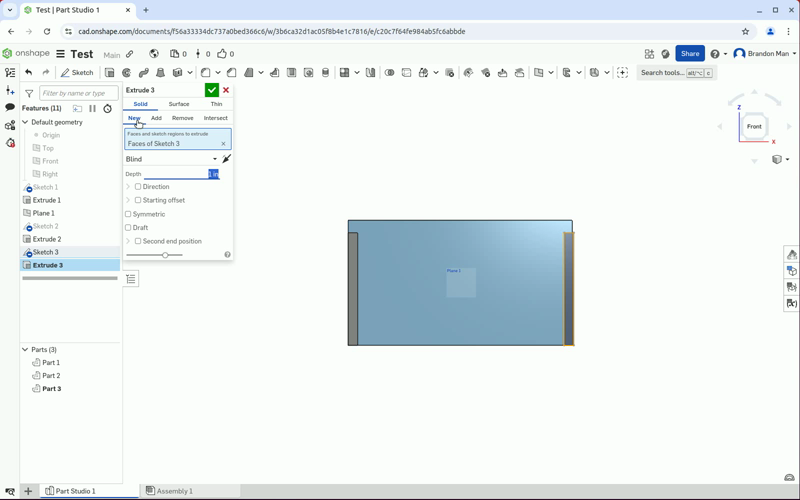
text(16.609)
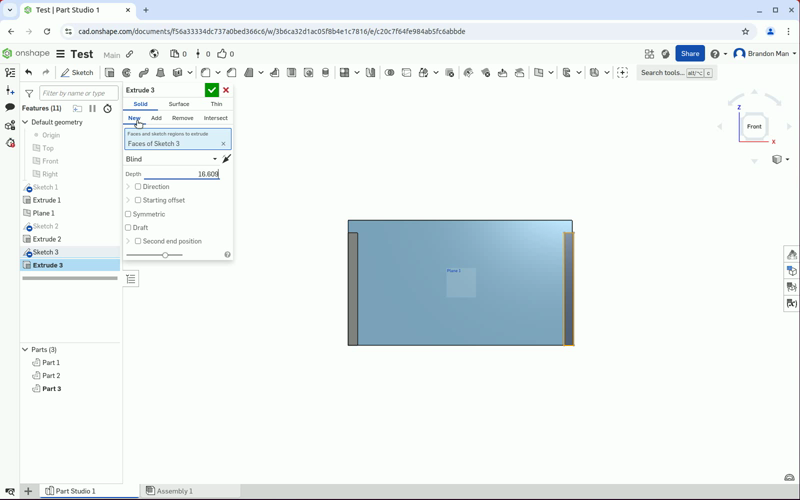
key(enter)
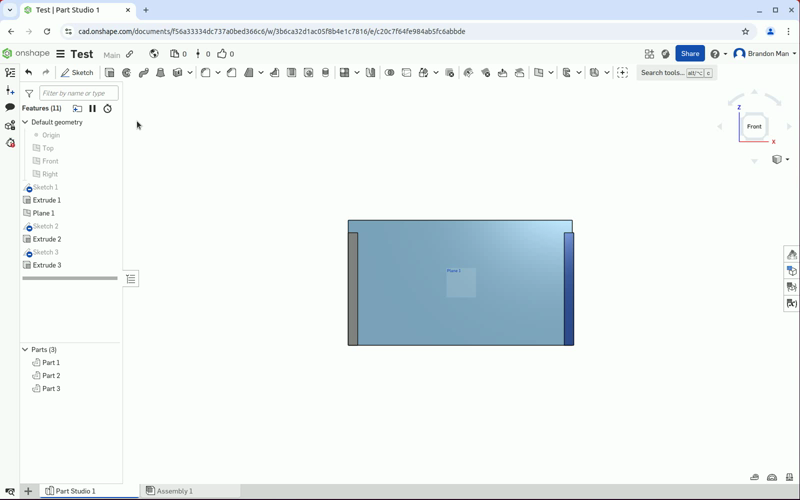
key(shift+h)
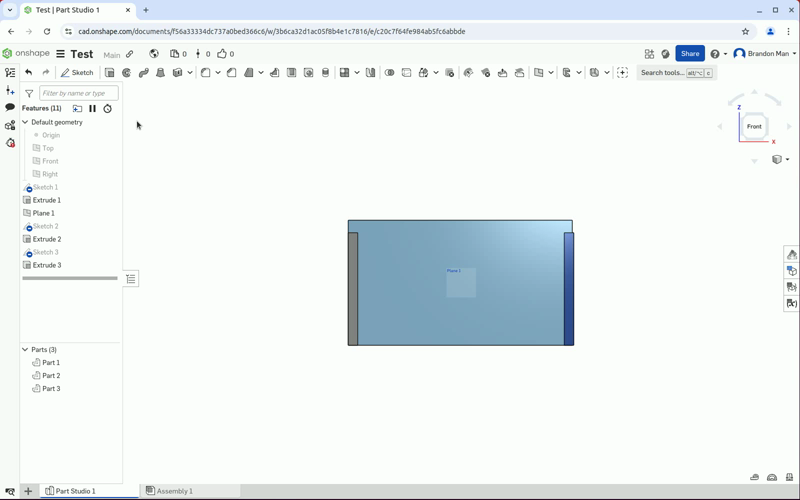
key(shift+h)
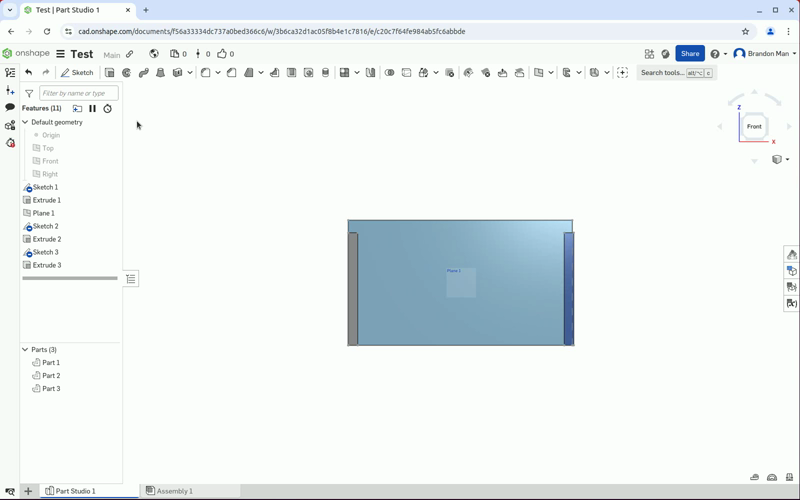
key(shift+7)
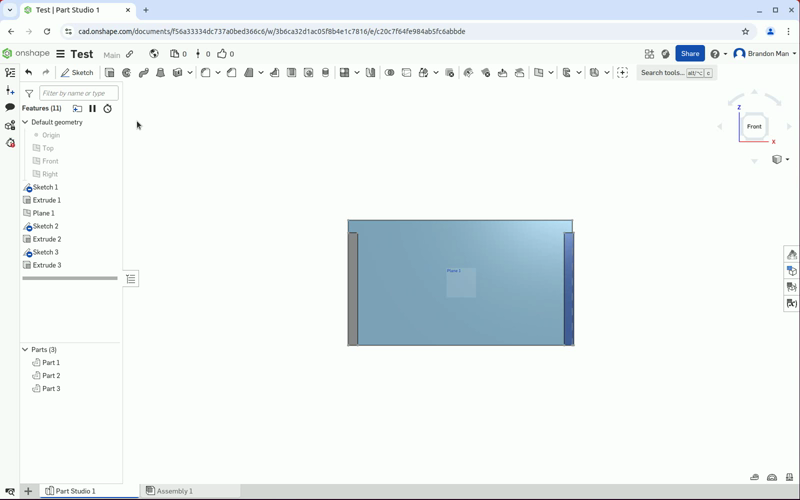
key(left, 2)
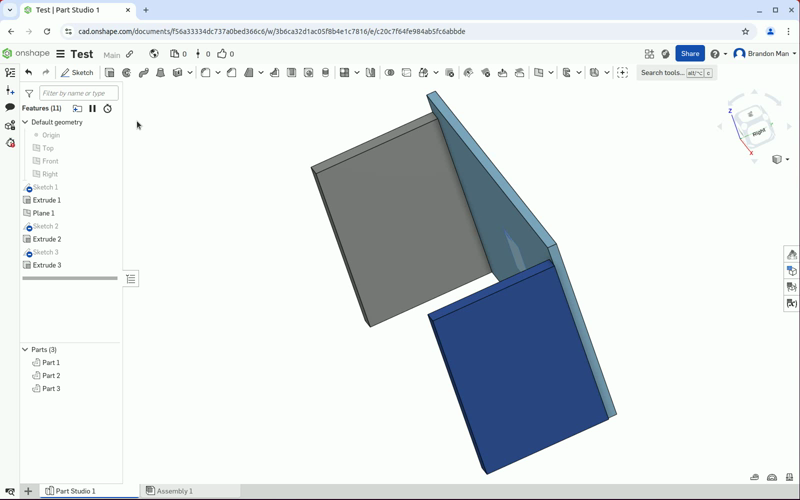
key(down, 2)
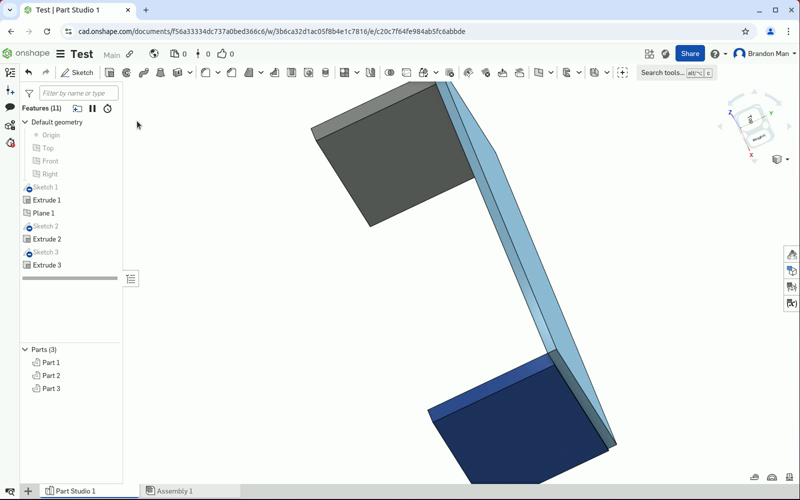
key(up, 2)
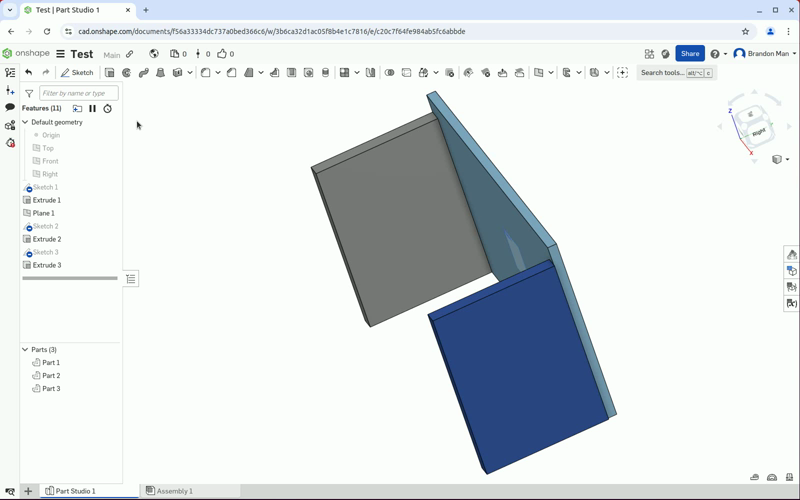
key(right, 2)
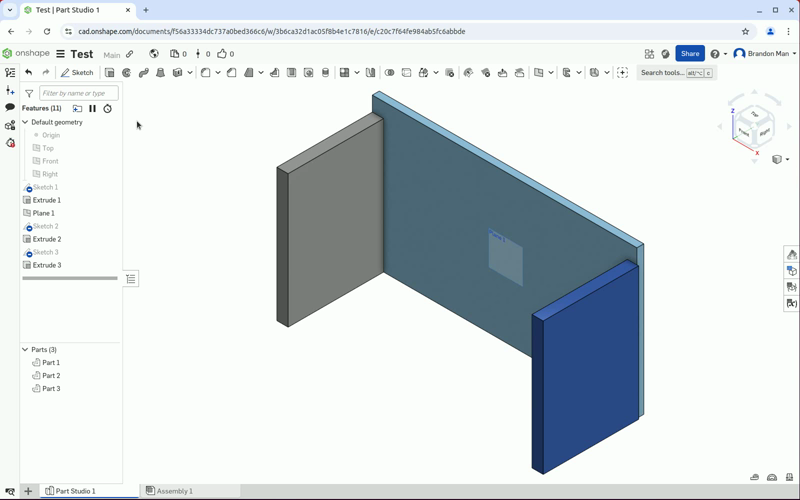
mouse_move(73, 189)
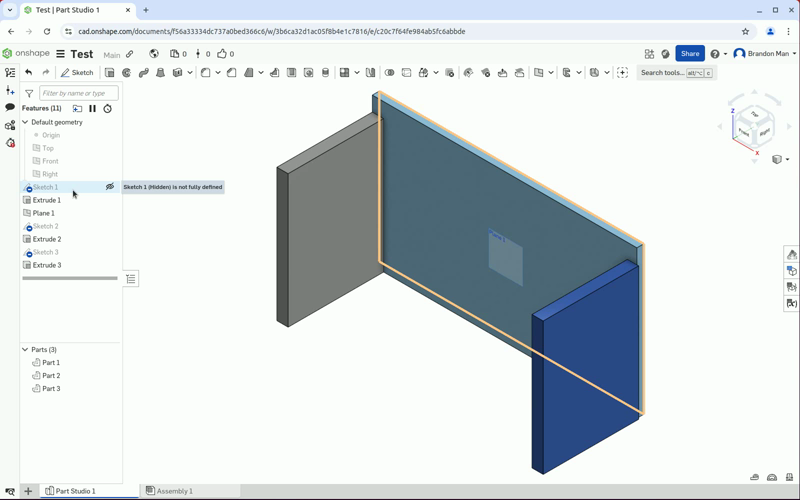
click(73, 189)